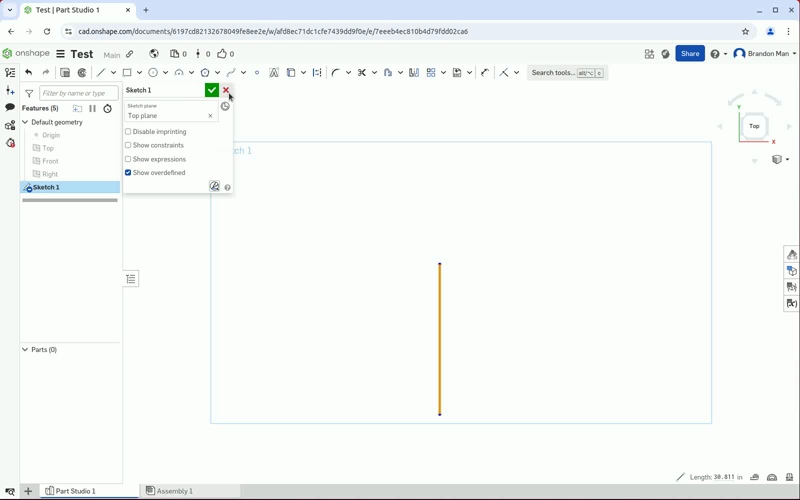
key(shift+h)
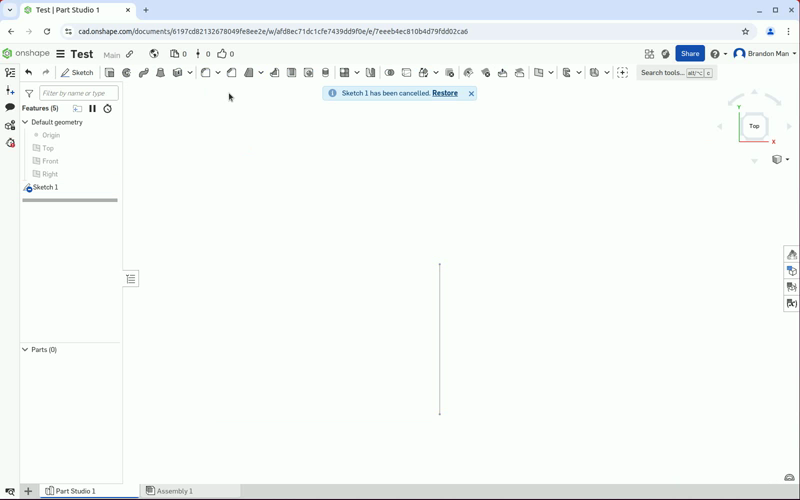
key(shift+s)
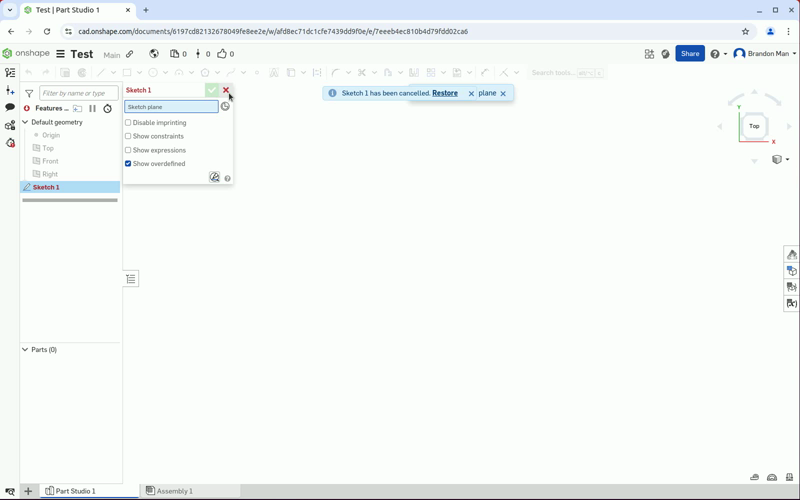
mouse_move(73, 150)
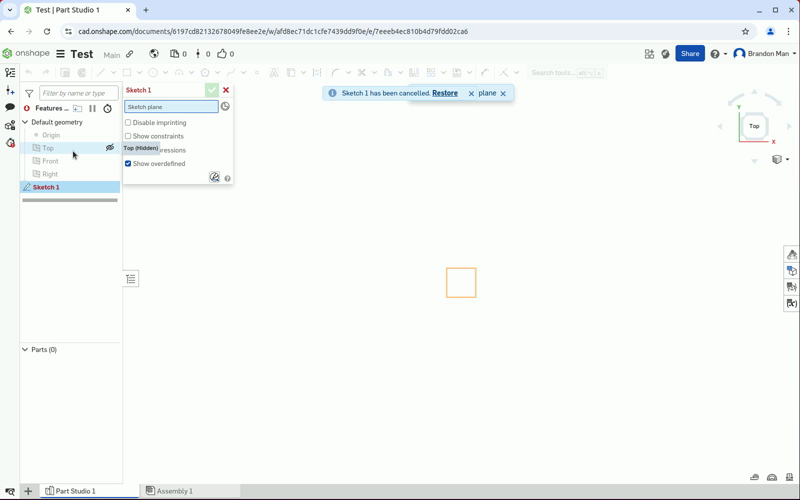
click(73, 150)
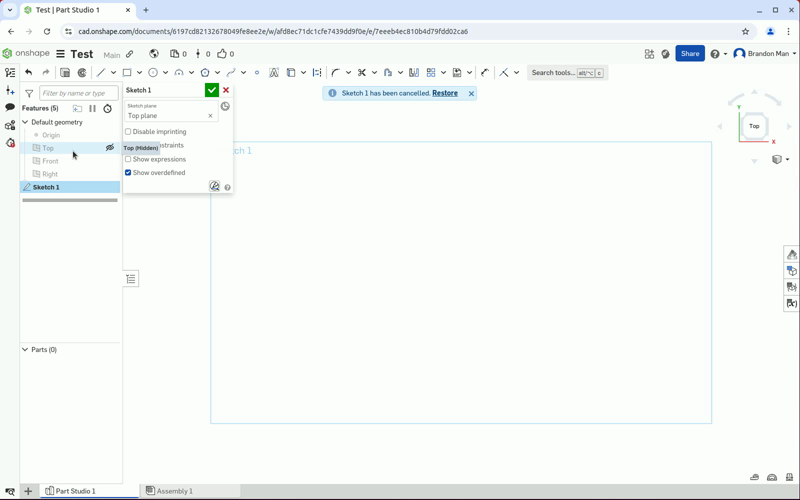
mouse_move(73, 352)
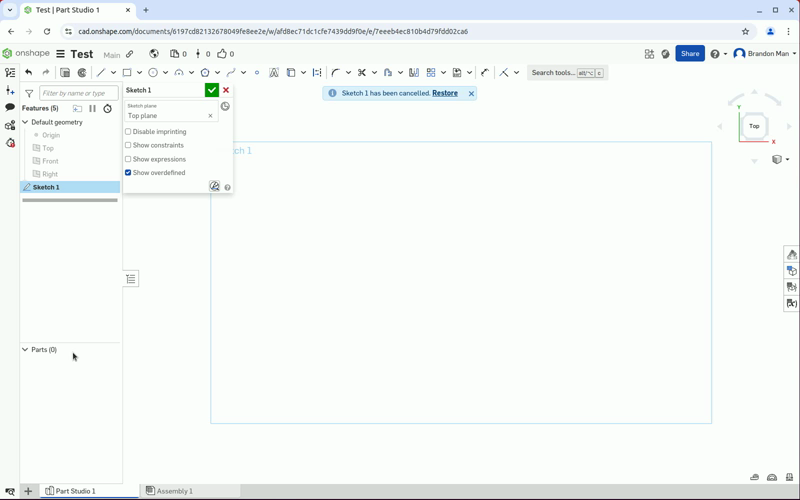
key(y)
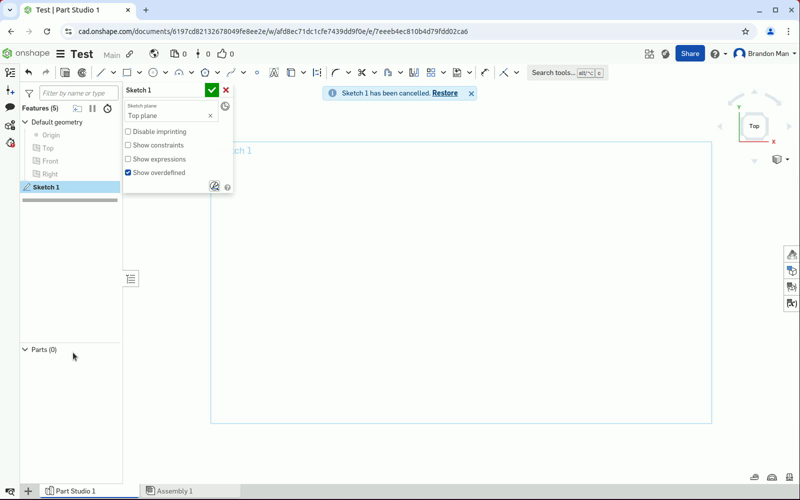
key(l)
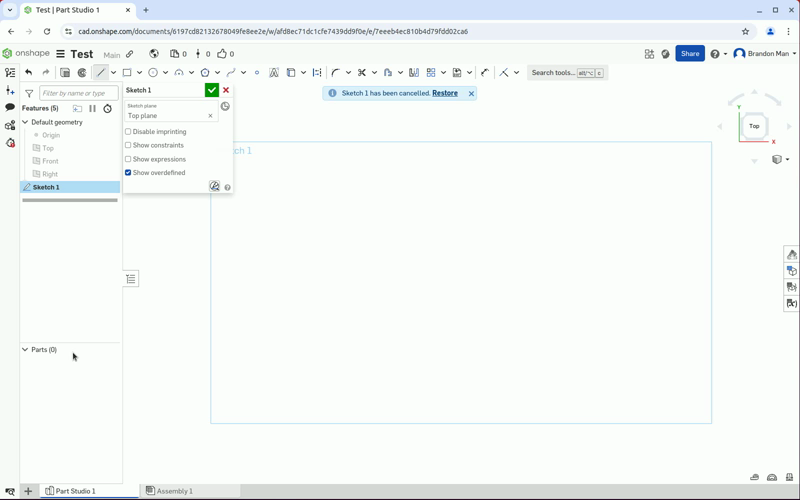
key_down(shift)
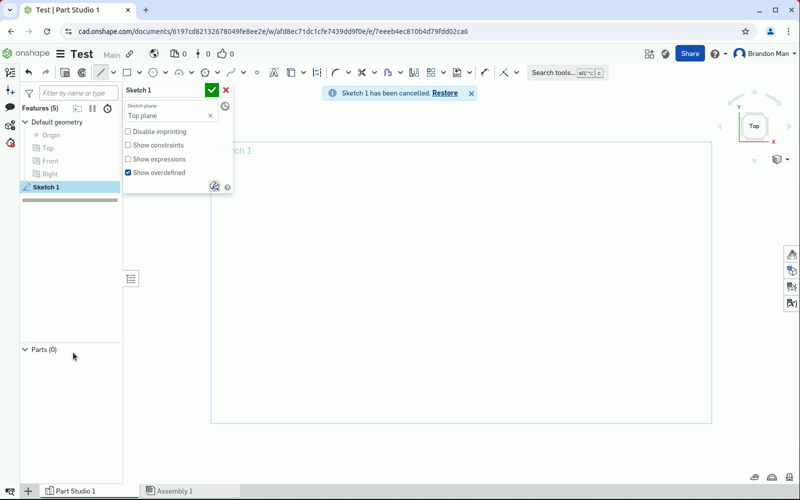
mouse_move(460, 282)
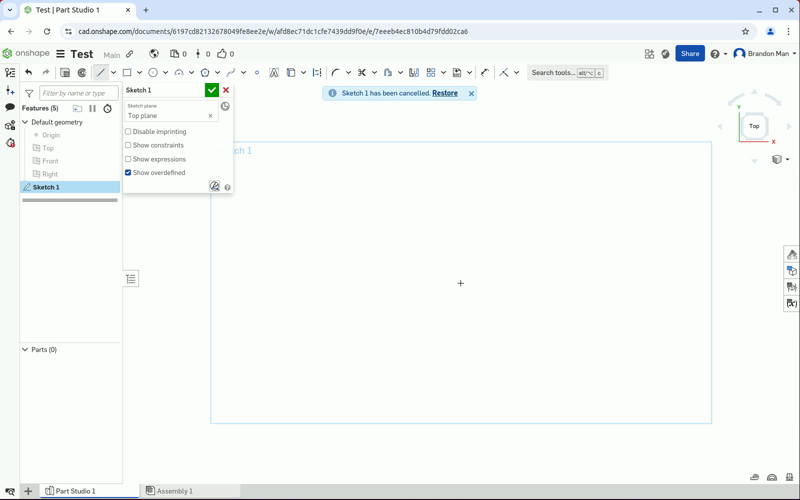
click(460, 282)
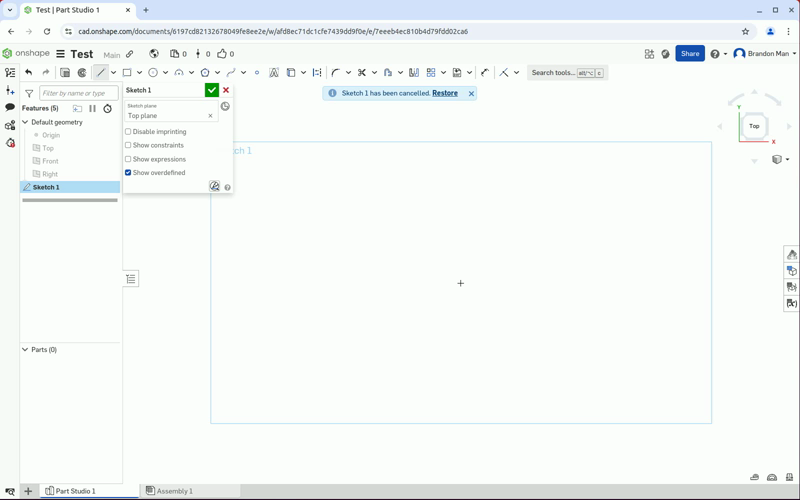
key_up(shift)
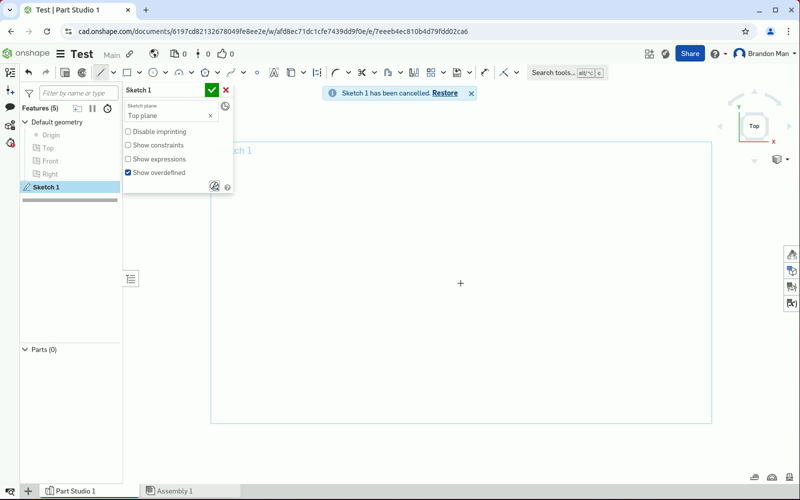
key_down(shift)
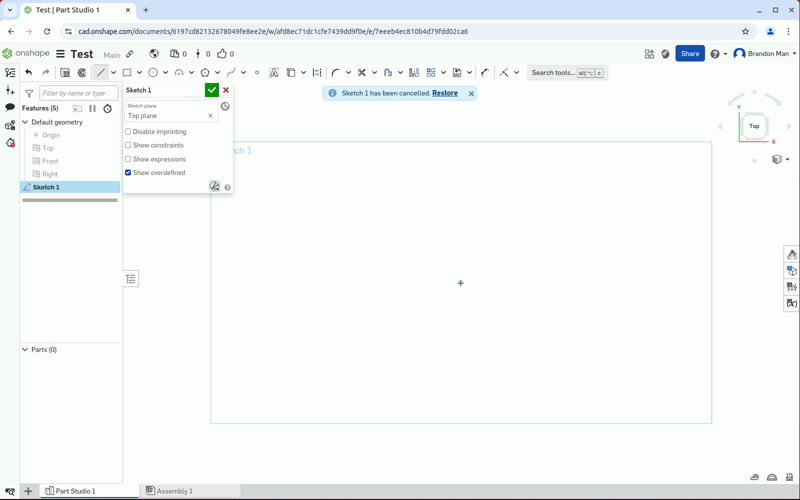
mouse_move(490, 282)
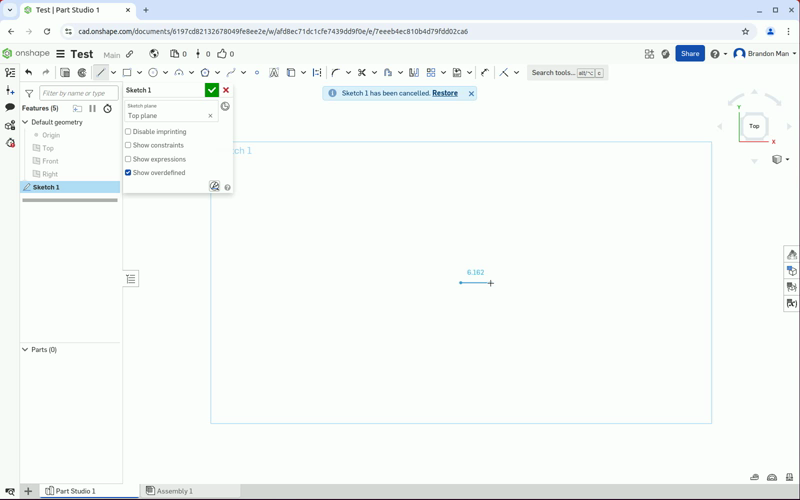
mouse_move(478, 282)
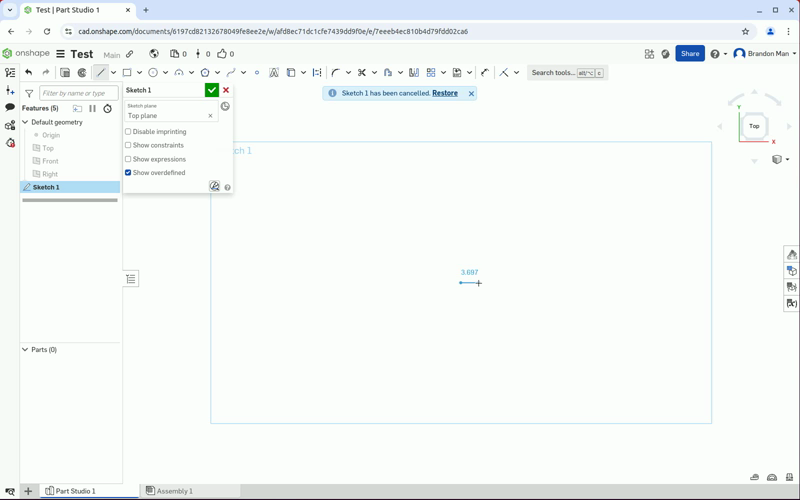
click(478, 282)
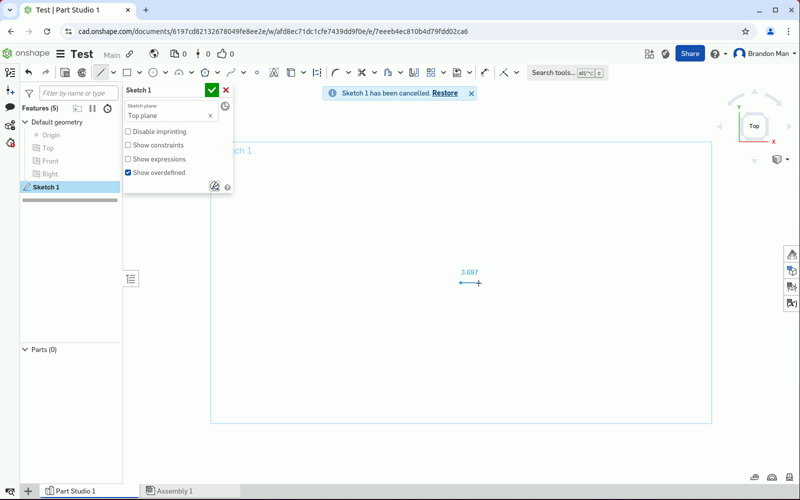
key_up(shift)
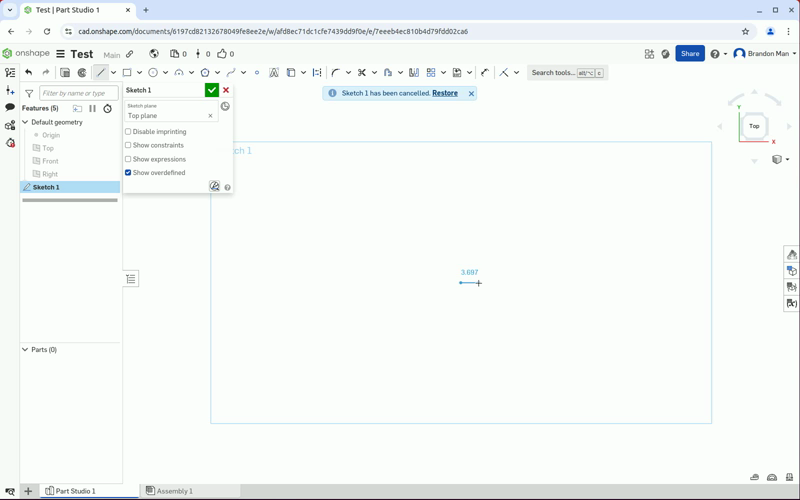
key_down(shift)
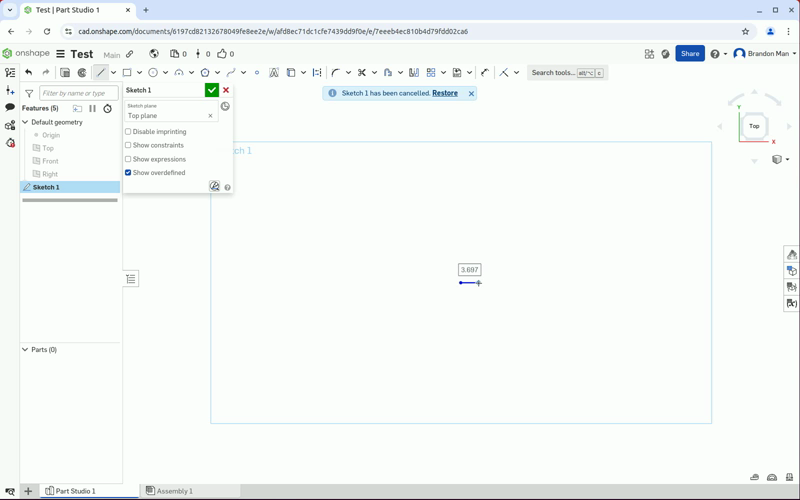
mouse_move(508, 282)
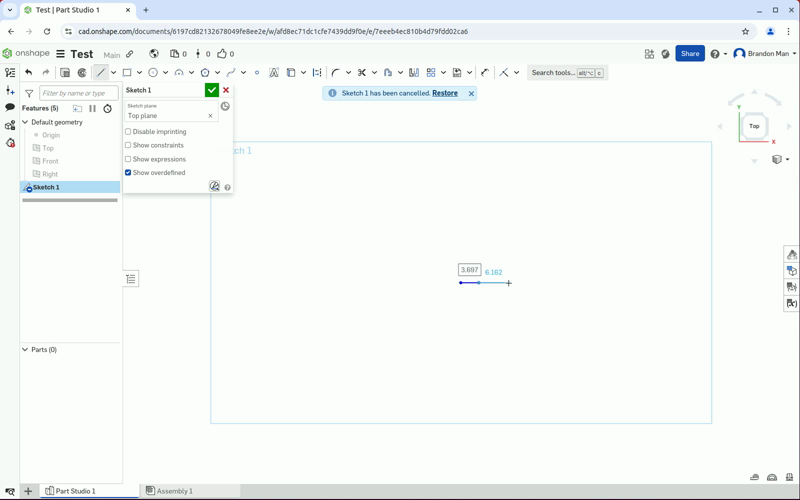
mouse_move(478, 264)
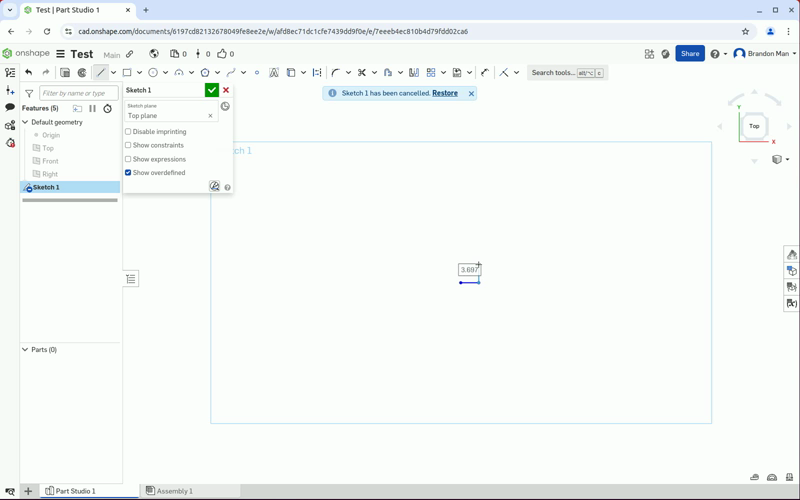
click(478, 264)
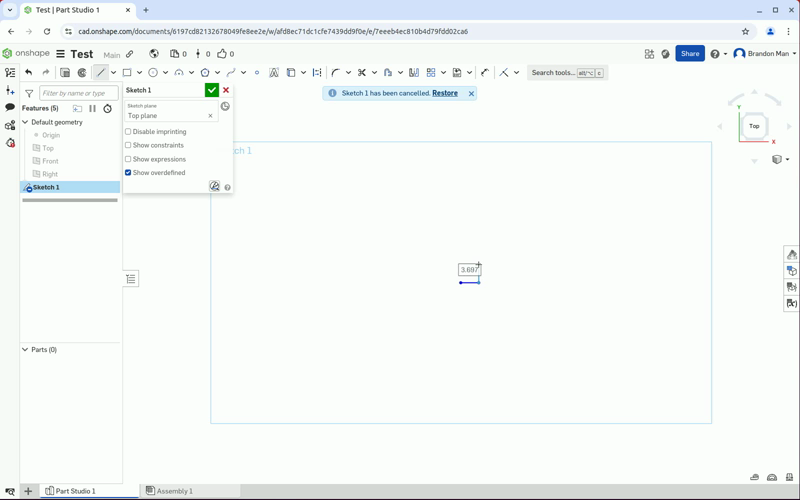
key_up(shift)
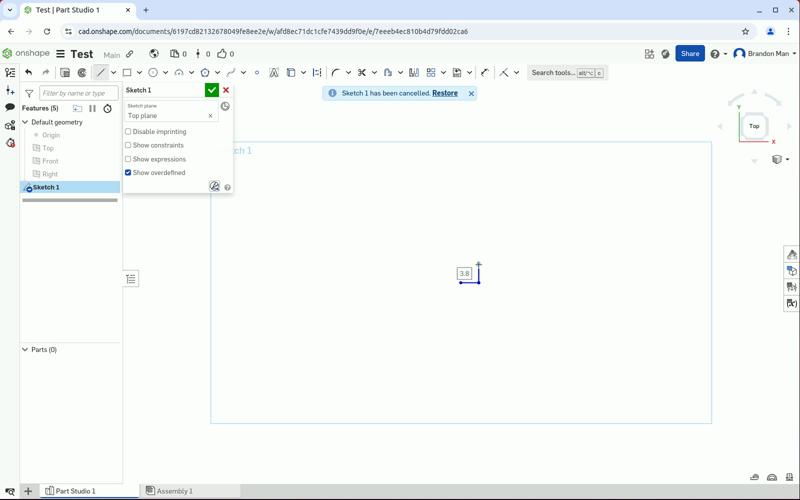
key_down(shift)
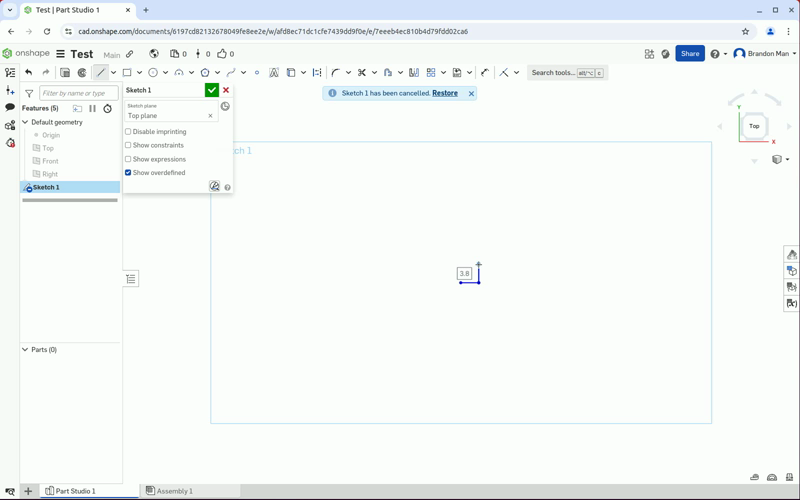
mouse_move(508, 264)
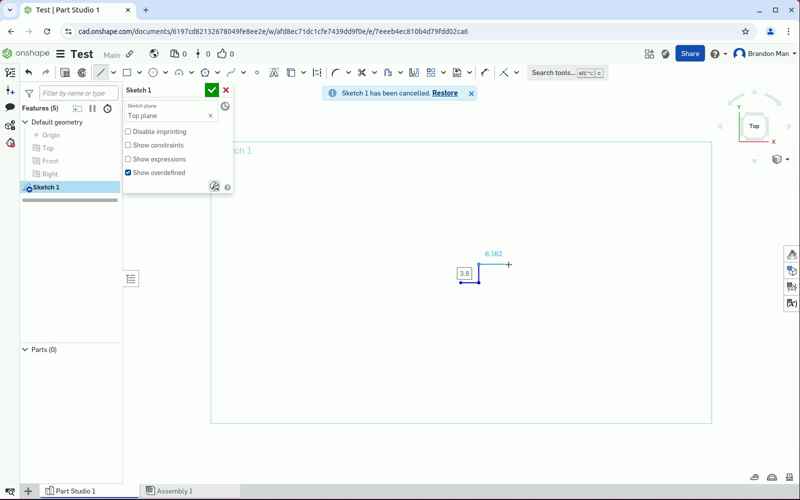
mouse_move(478, 245)
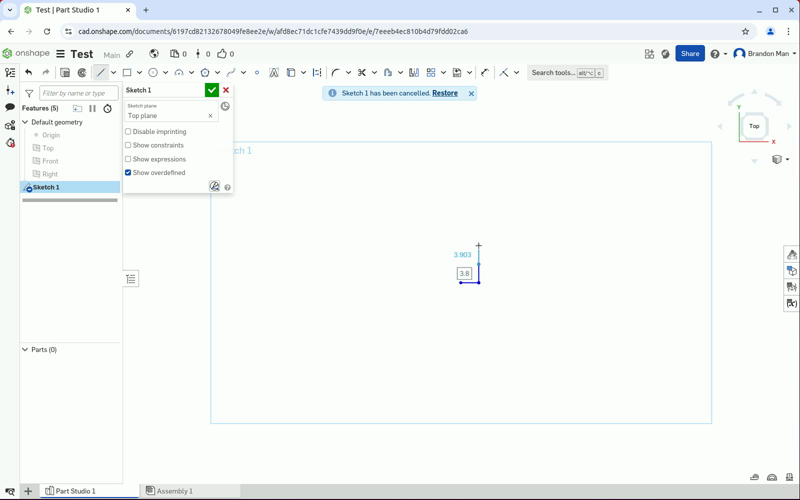
click(478, 245)
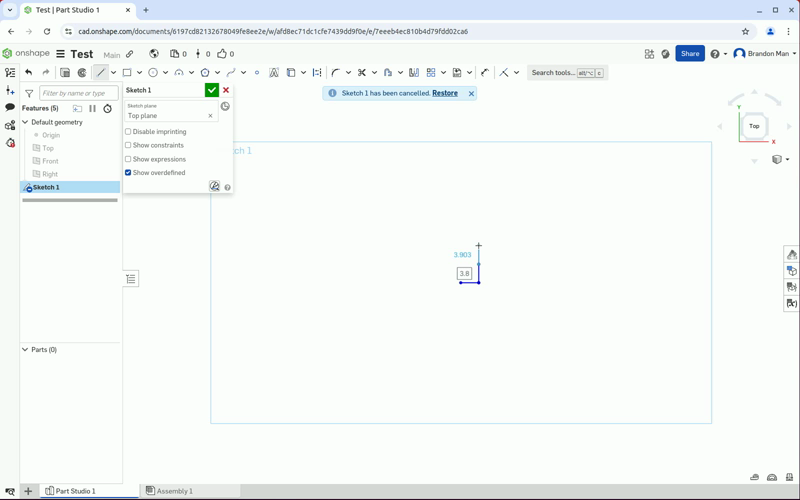
key_up(shift)
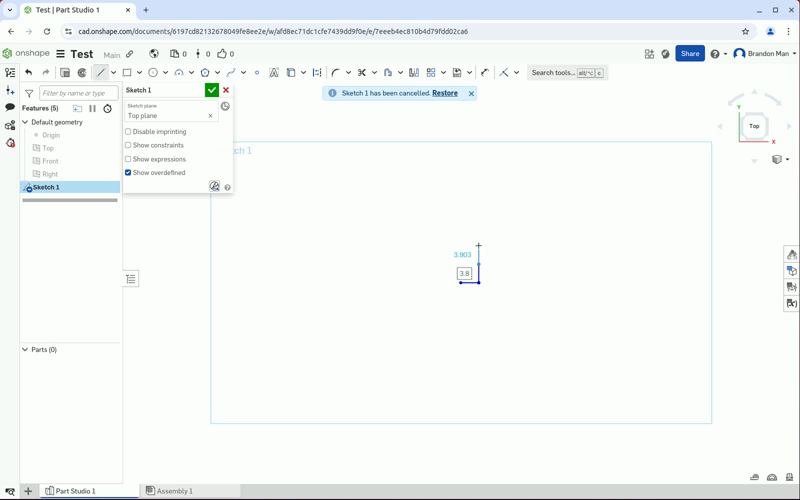
key_down(shift)
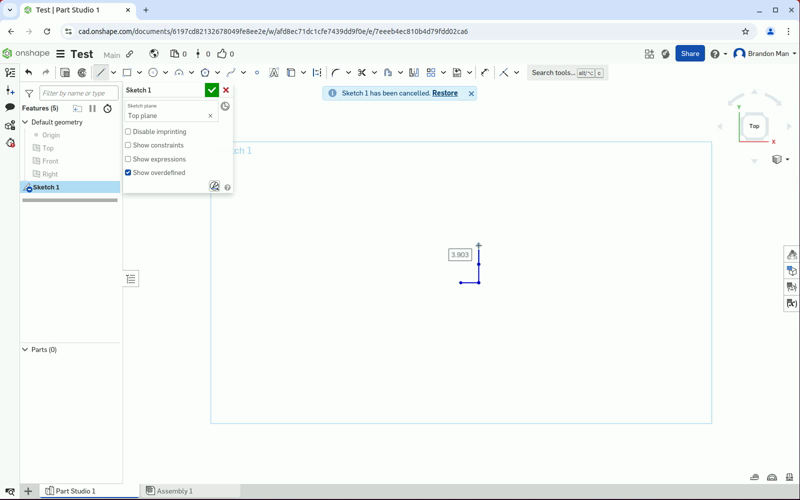
mouse_move(508, 245)
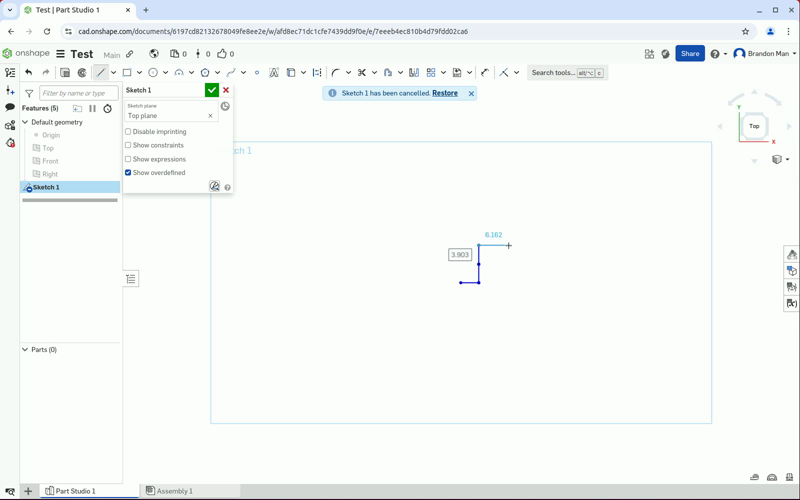
mouse_move(517, 245)
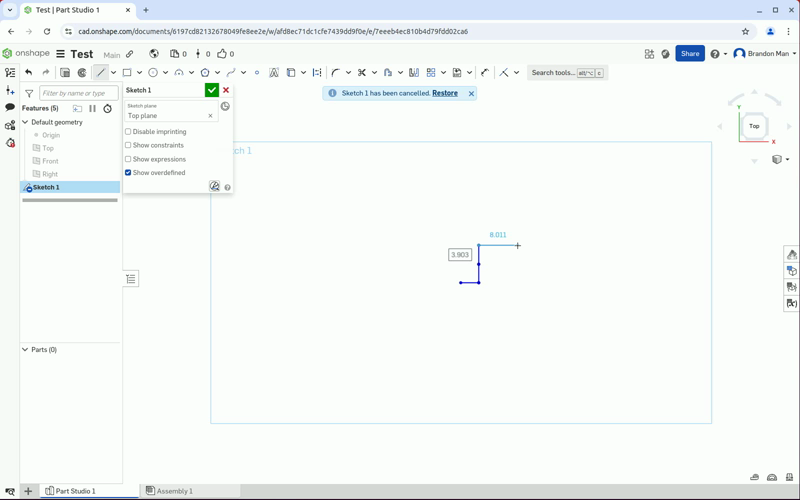
click(517, 245)
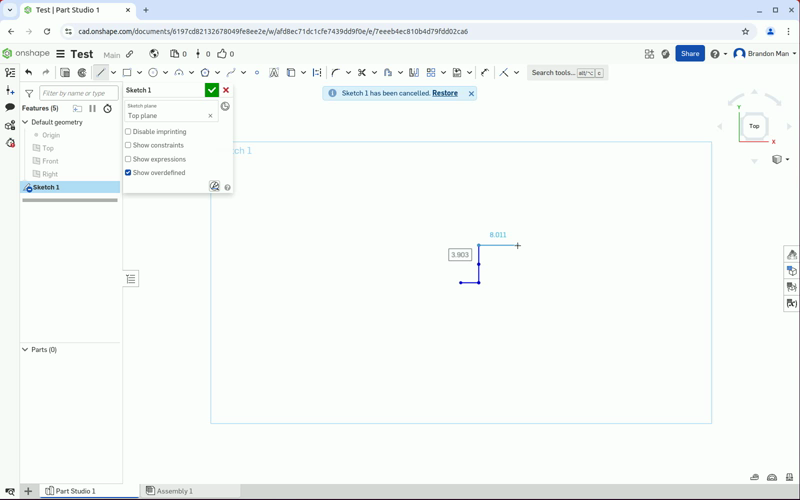
key_up(shift)
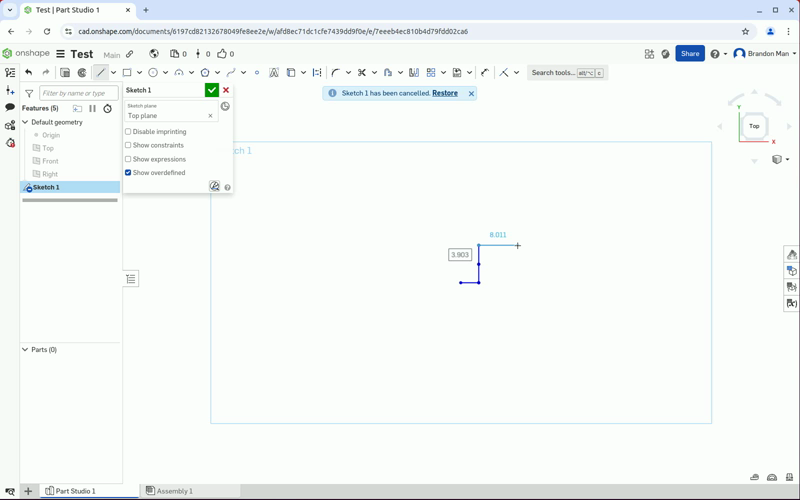
key_down(shift)
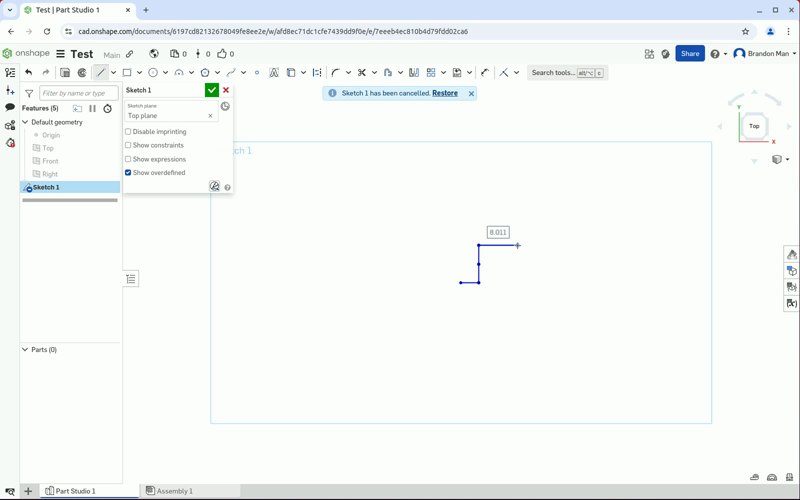
mouse_move(547, 245)
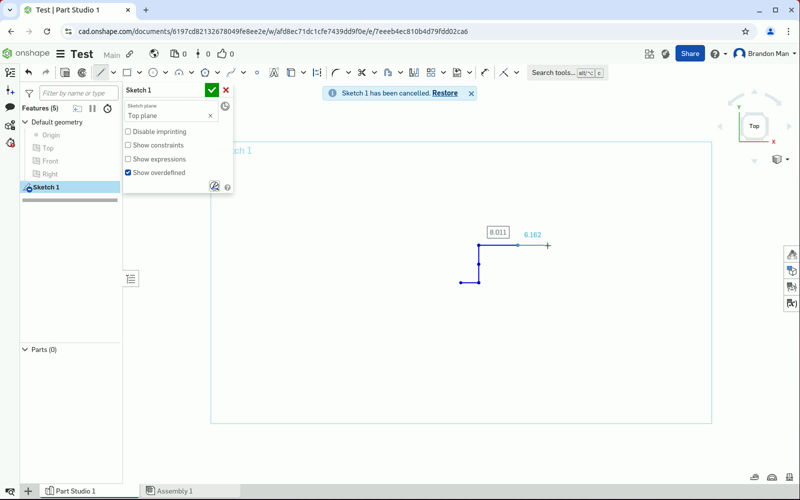
mouse_move(573, 245)
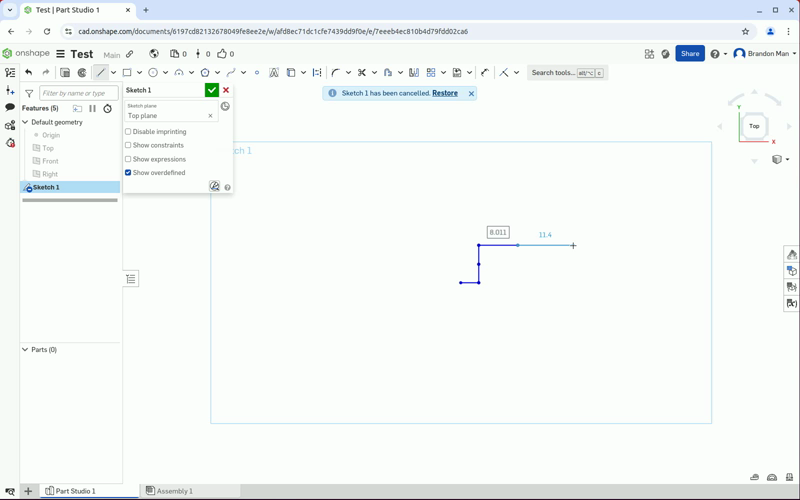
click(573, 245)
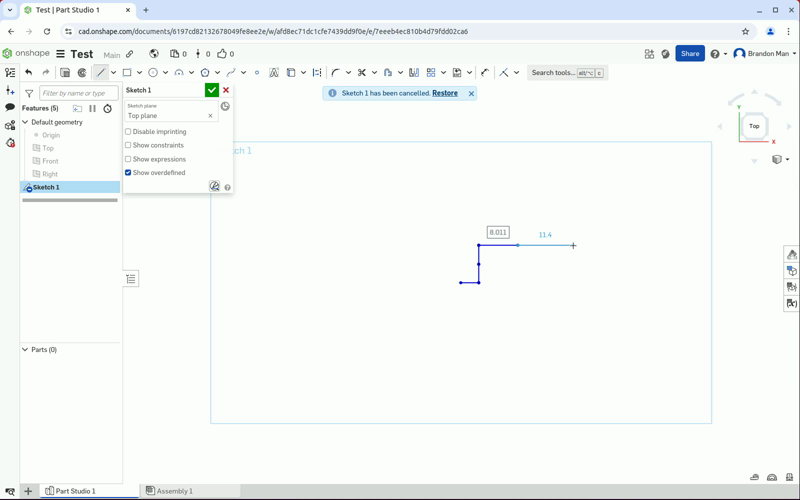
key_up(shift)
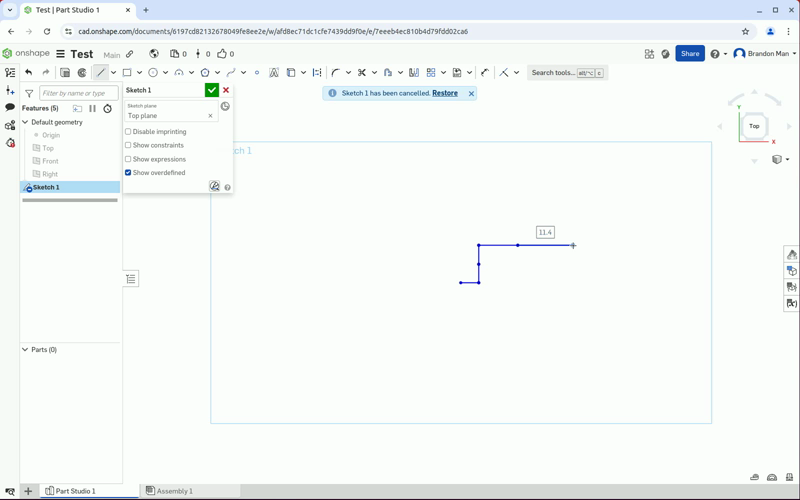
key_down(shift)
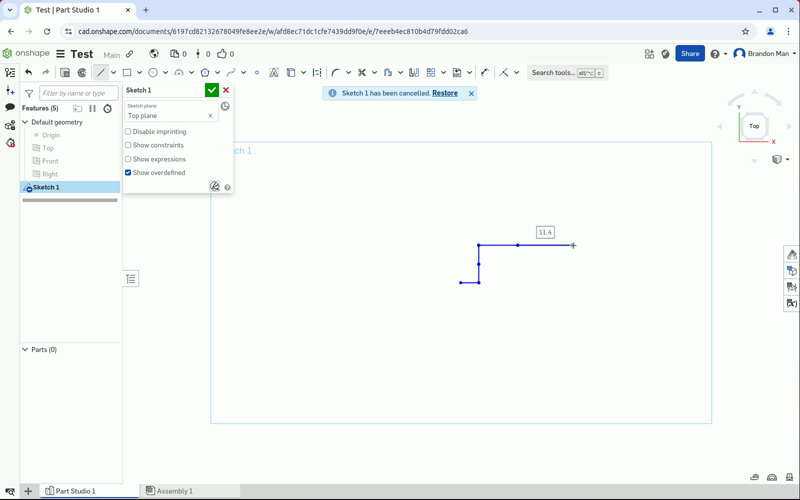
mouse_move(589, 245)
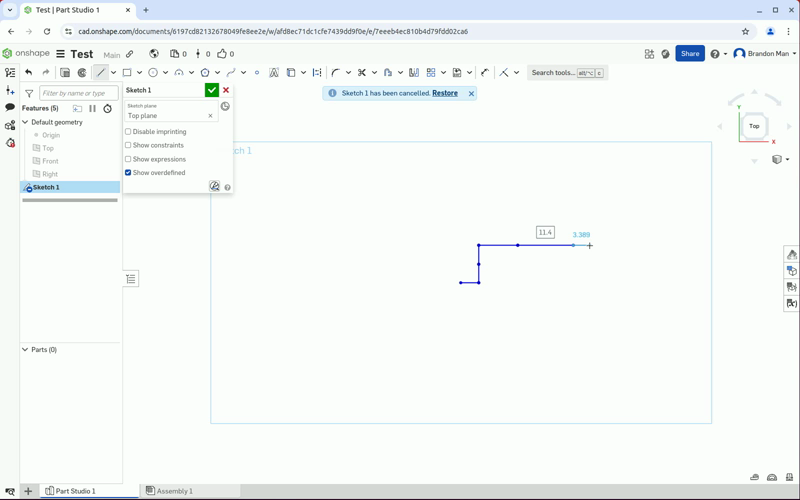
mouse_move(573, 226)
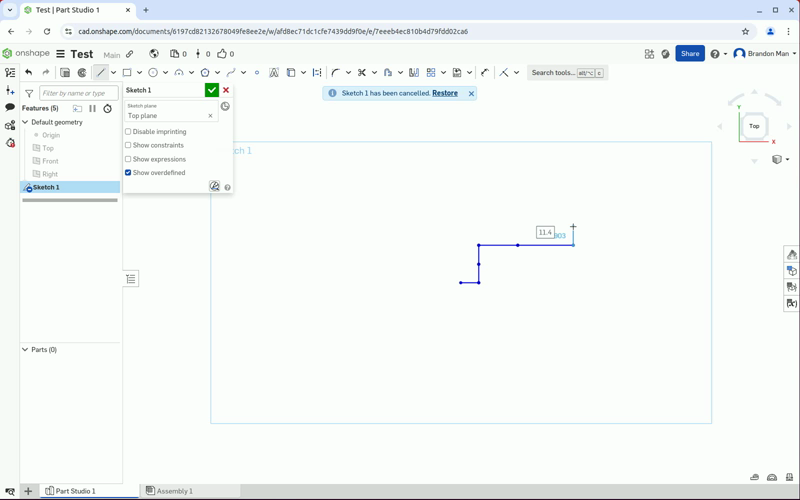
click(573, 226)
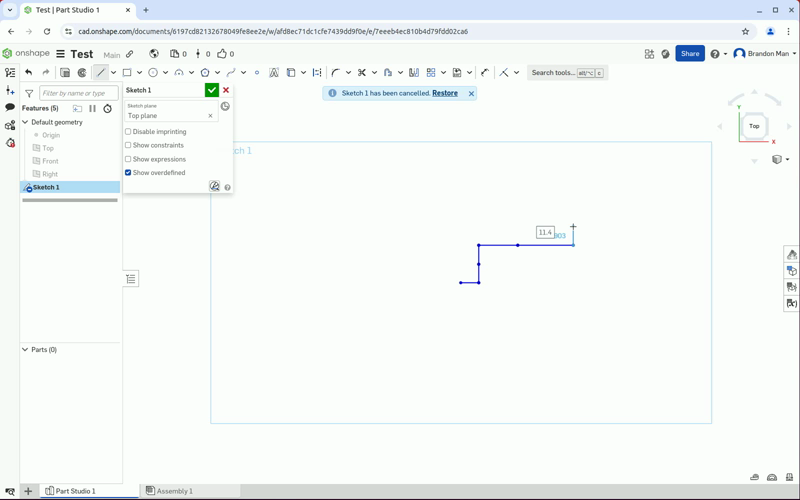
key_up(shift)
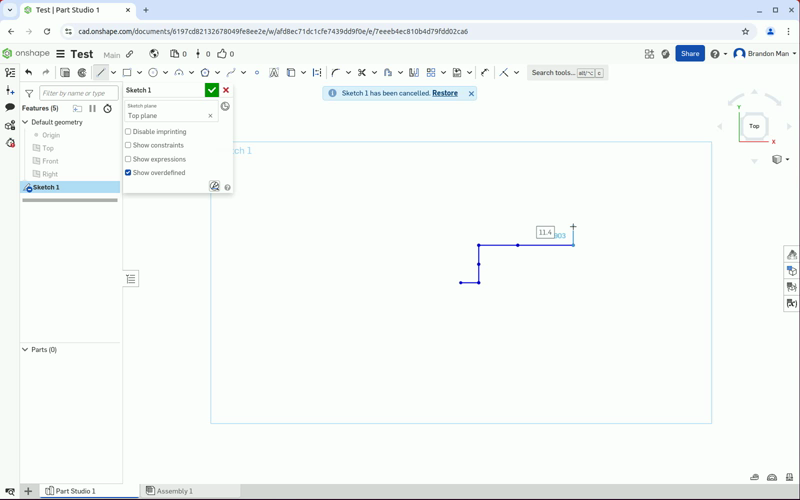
key_down(shift)
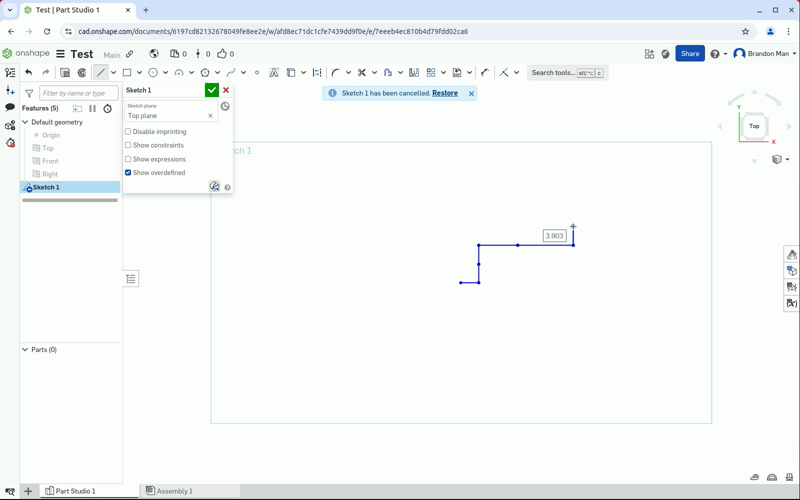
mouse_move(460, 226)
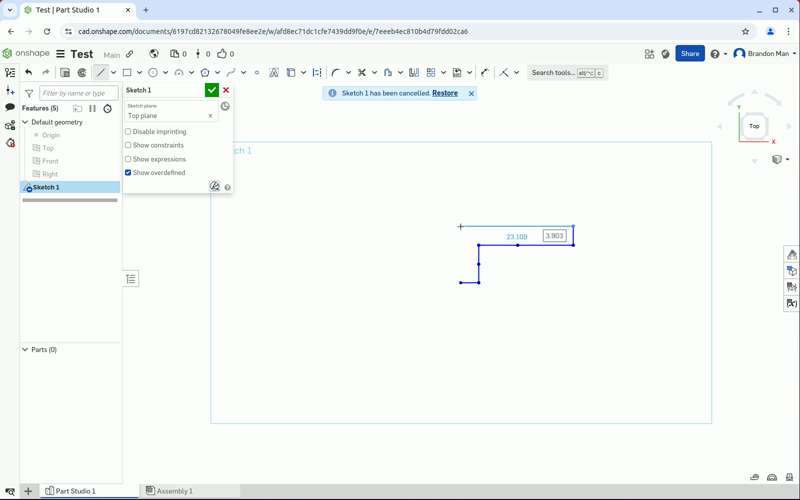
click(460, 226)
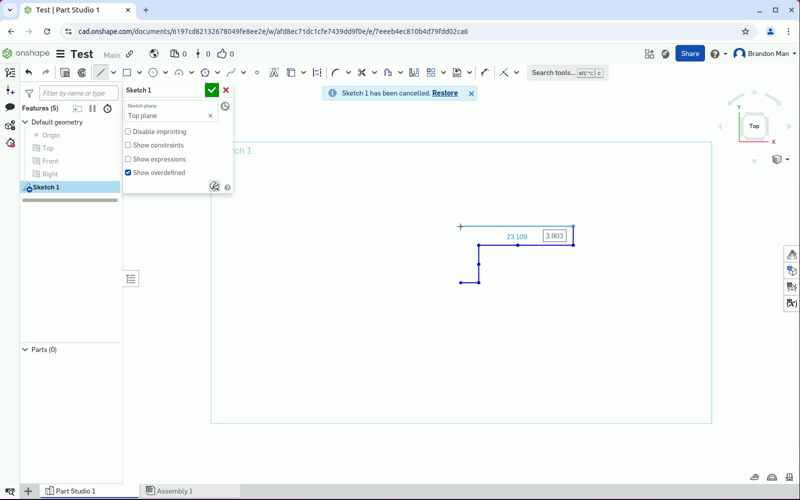
key_up(shift)
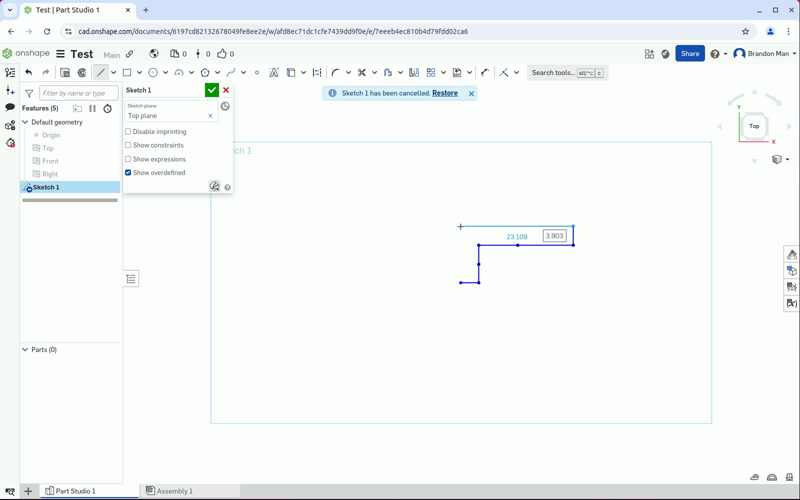
mouse_move(490, 226)
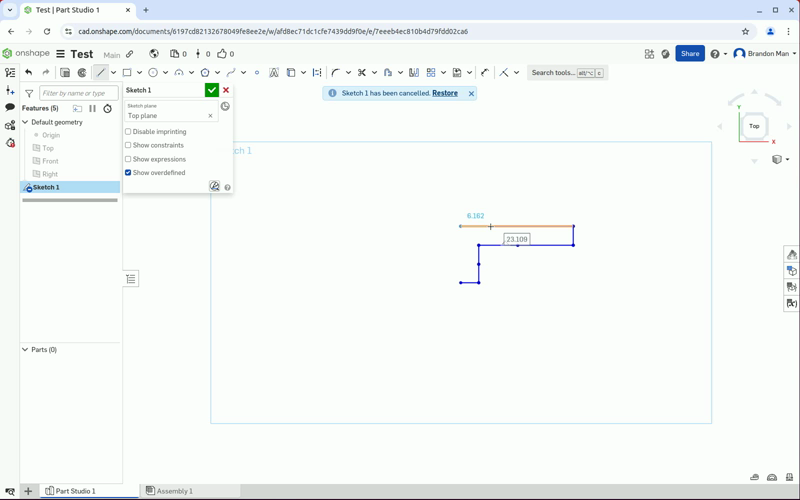
key_down(shift)
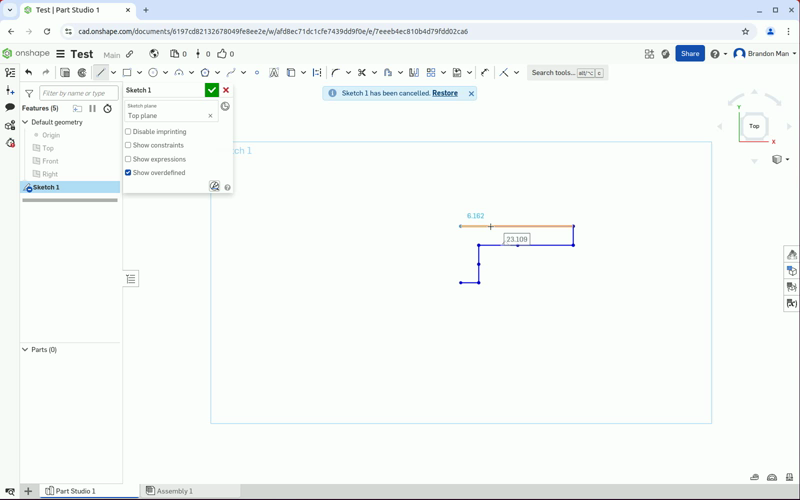
mouse_move(460, 282)
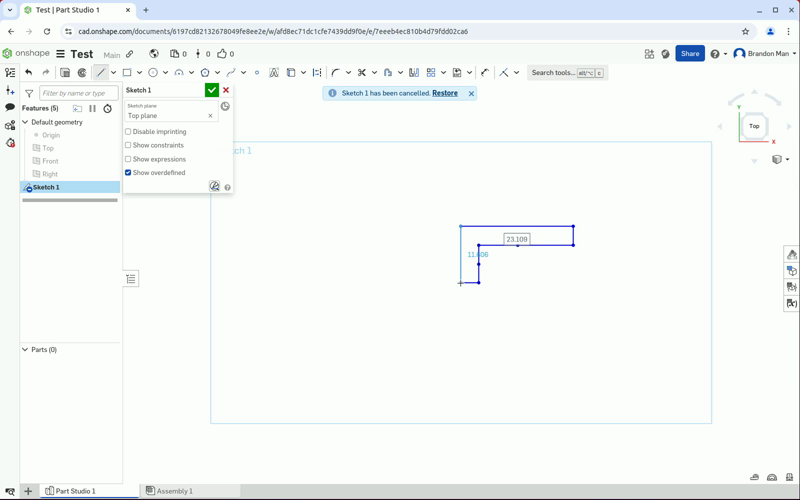
key_up(shift)
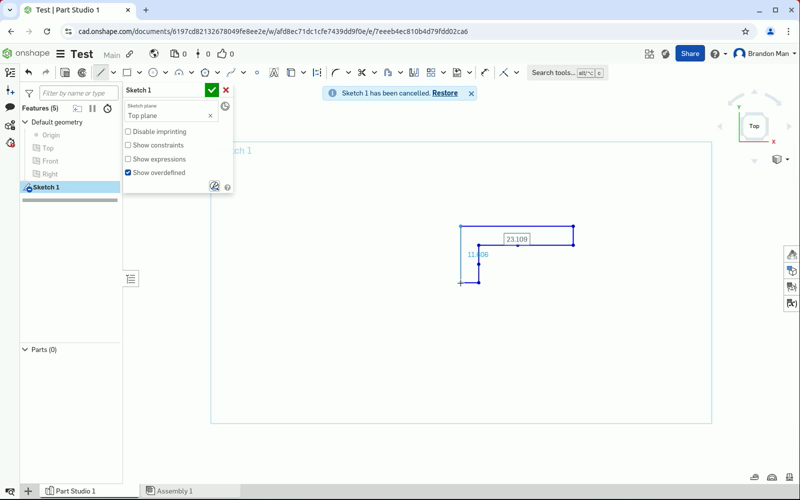
click(460, 282)
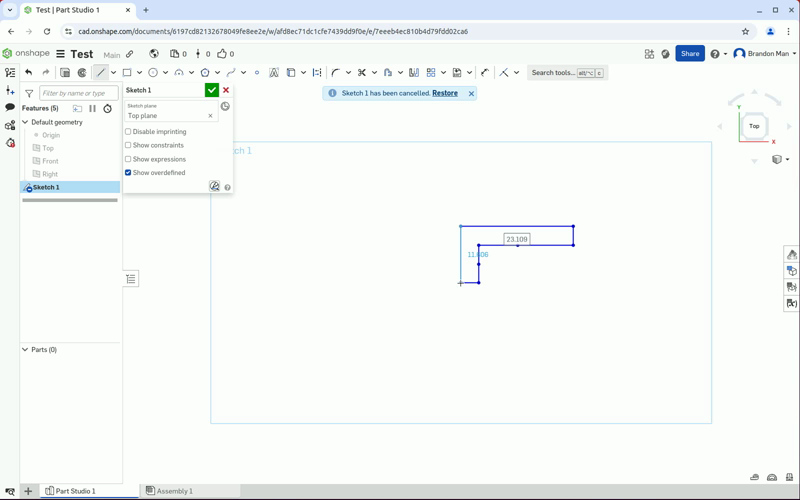
key(esc)
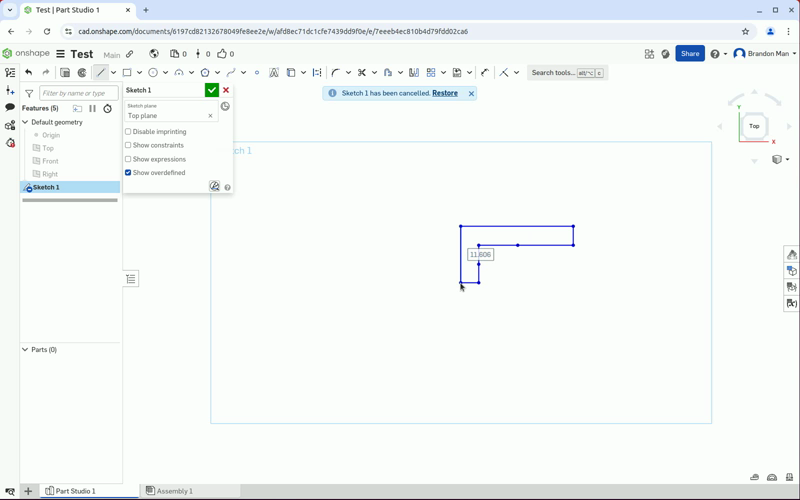
mouse_move(535, 232)
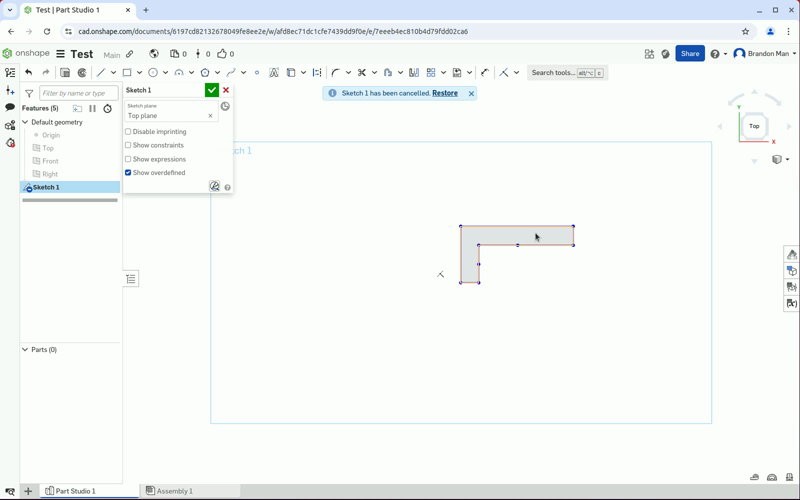
click(535, 232)
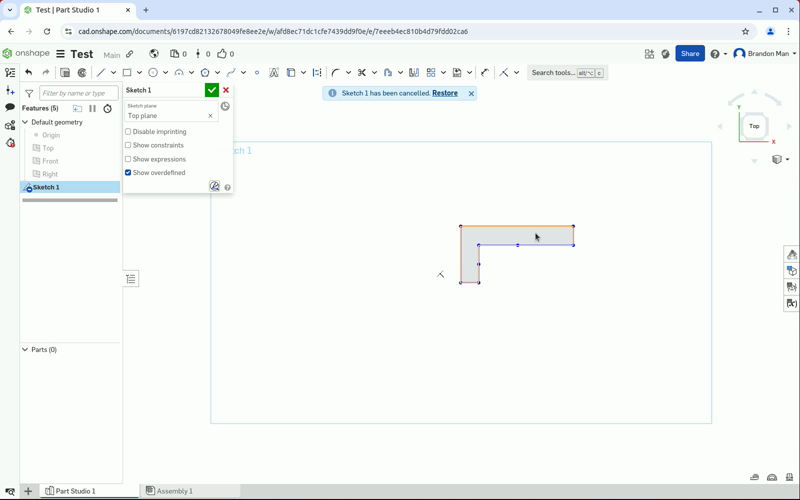
mouse_move(73, 352)
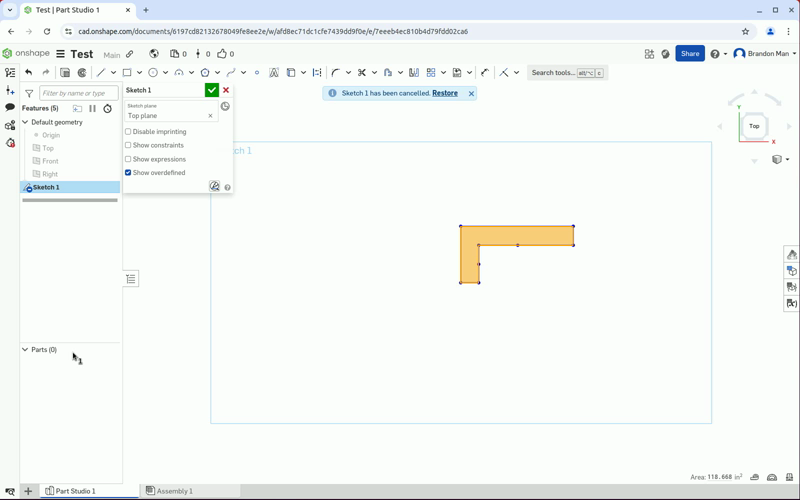
key(shift+y)
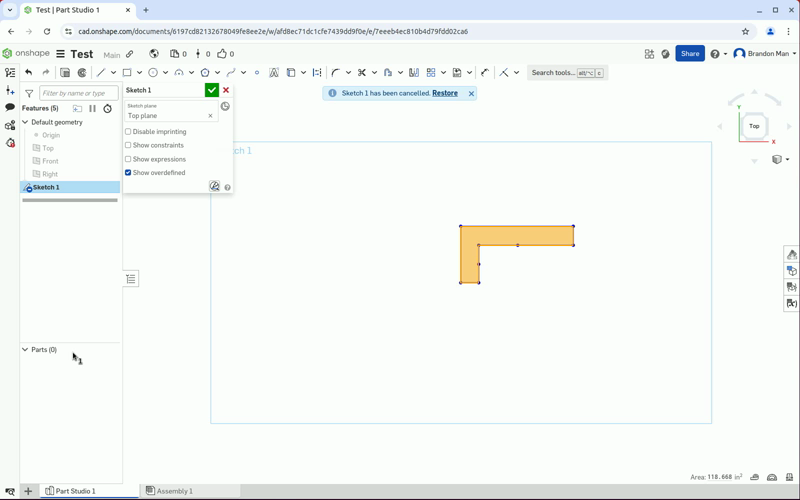
key(shift+e)
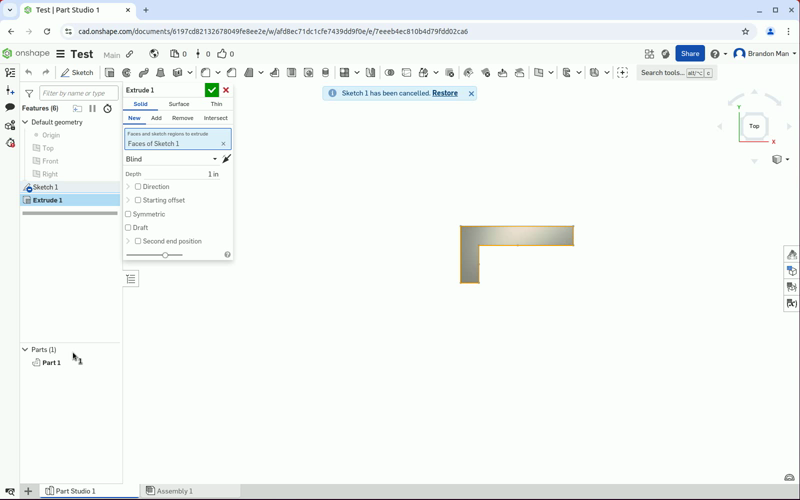
mouse_move(143, 106)
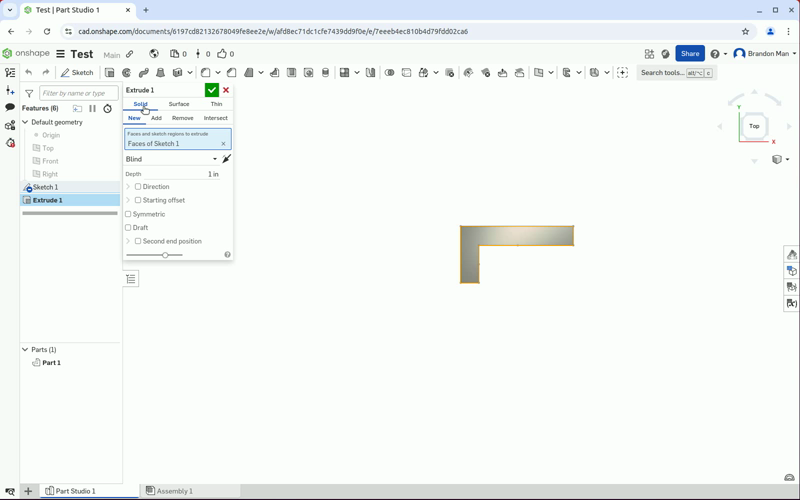
click(143, 106)
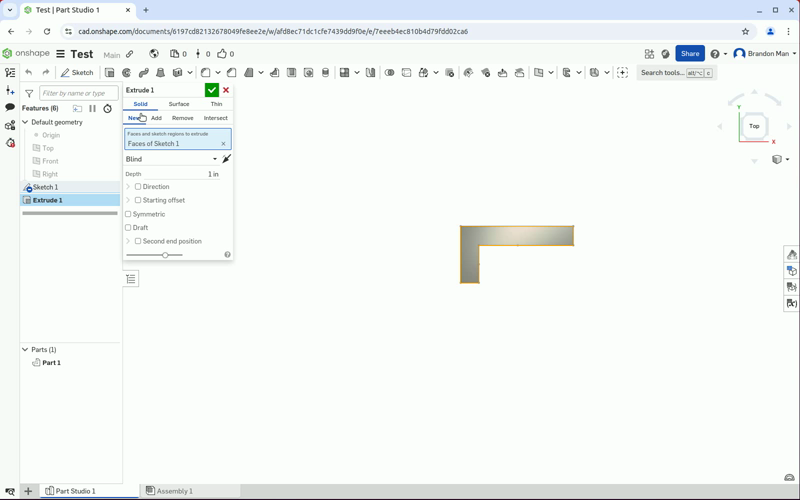
mouse_move(137, 120)
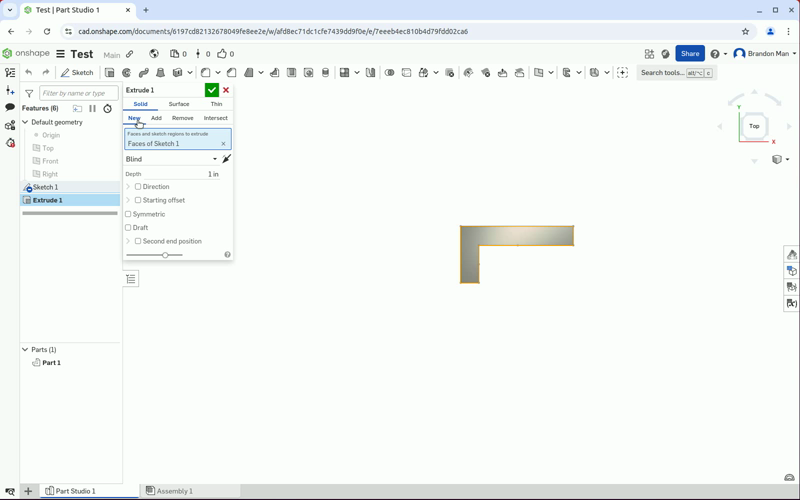
click(137, 120)
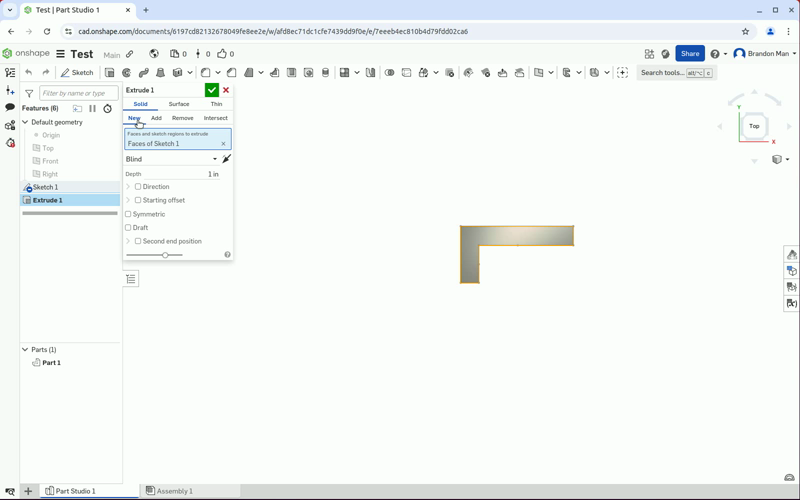
key(tab, 4)
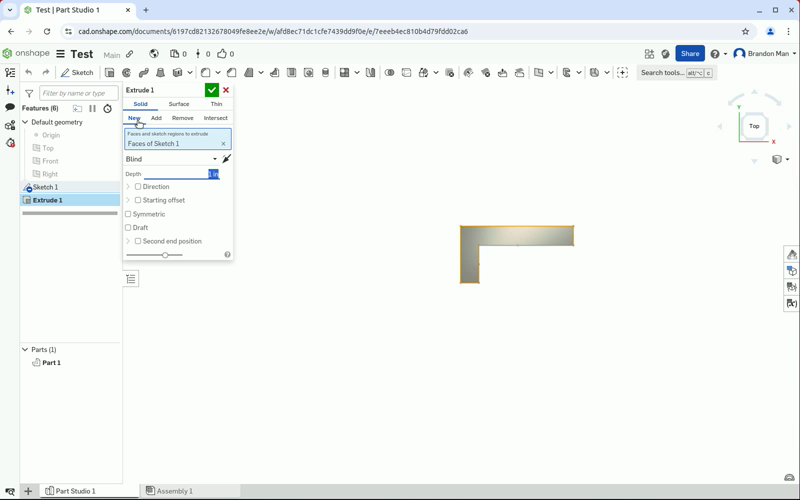
text(7.703)
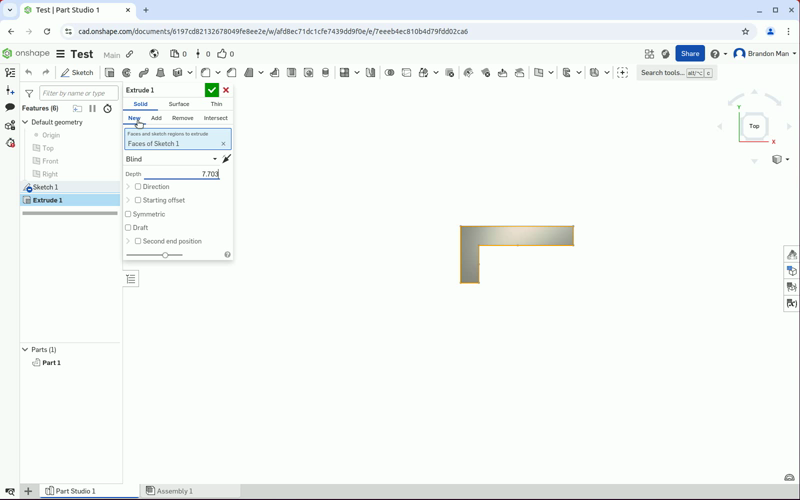
key(enter)
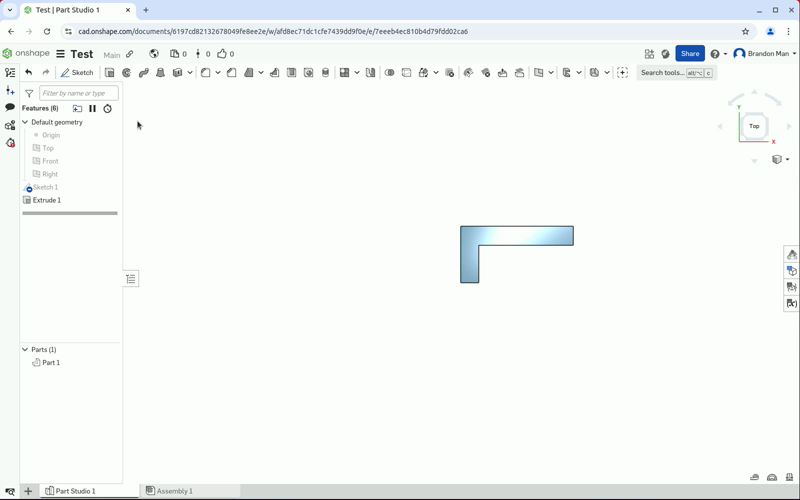
key(shift+h)
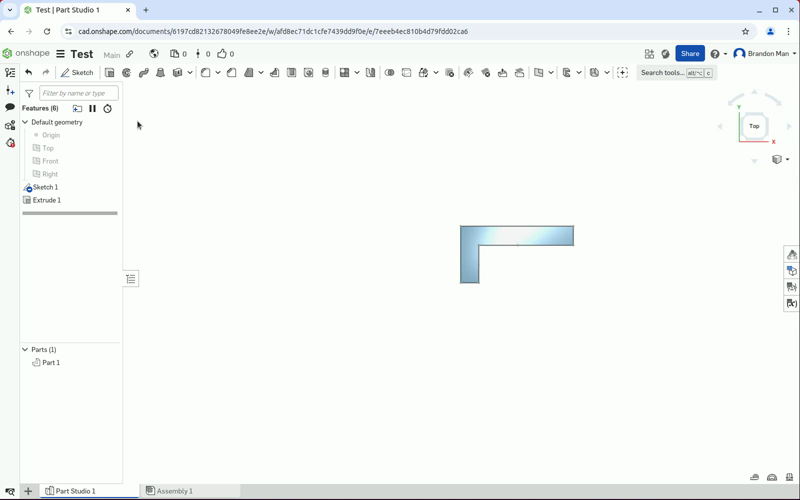
key(shift+h)
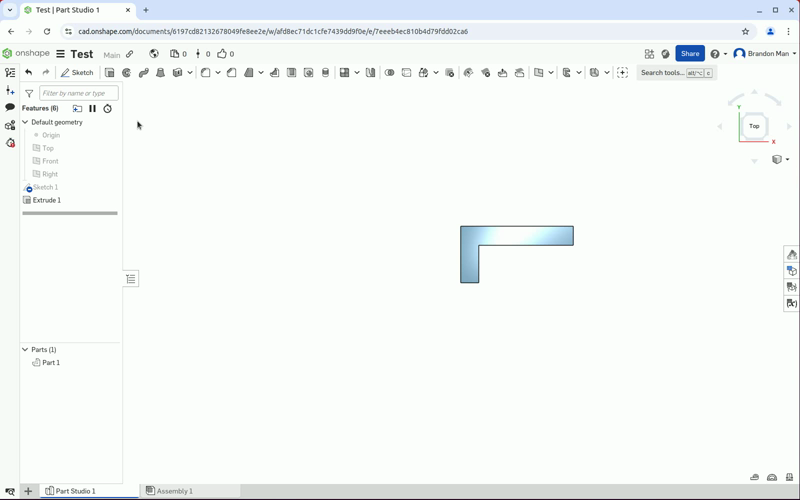
mouse_move(73, 189)
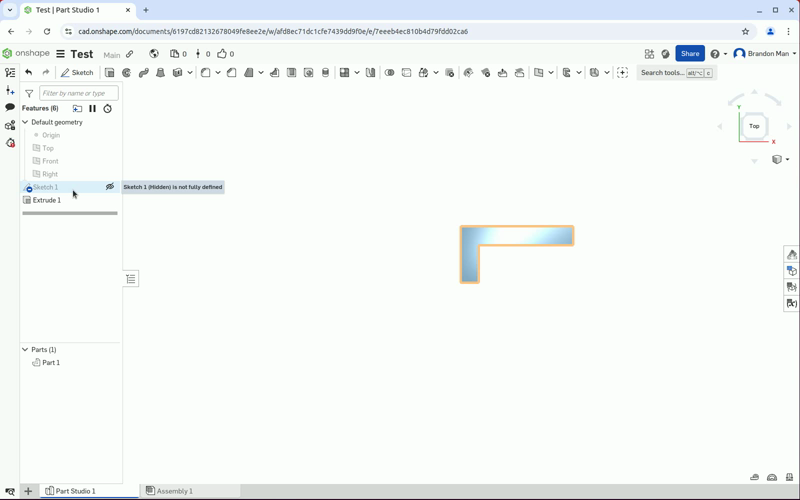
click(73, 189)
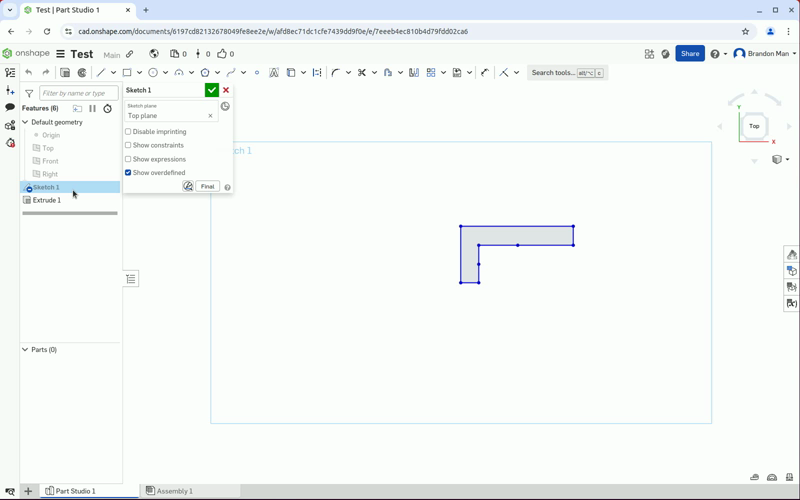
mouse_move(229, 92)
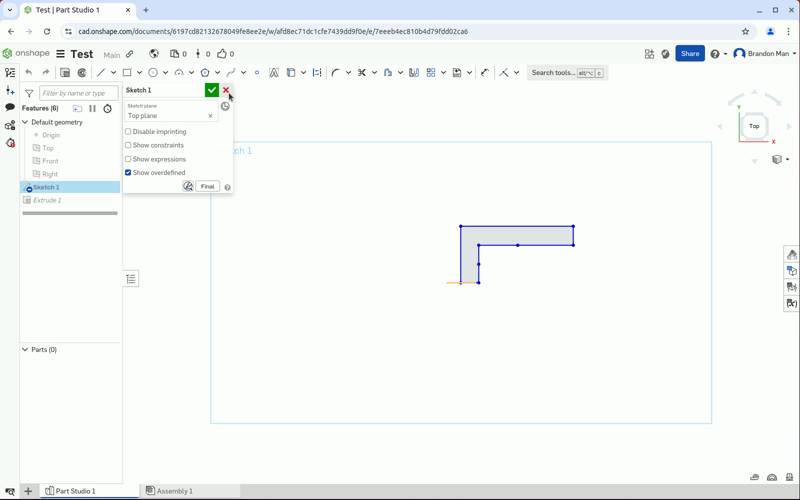
click(229, 92)
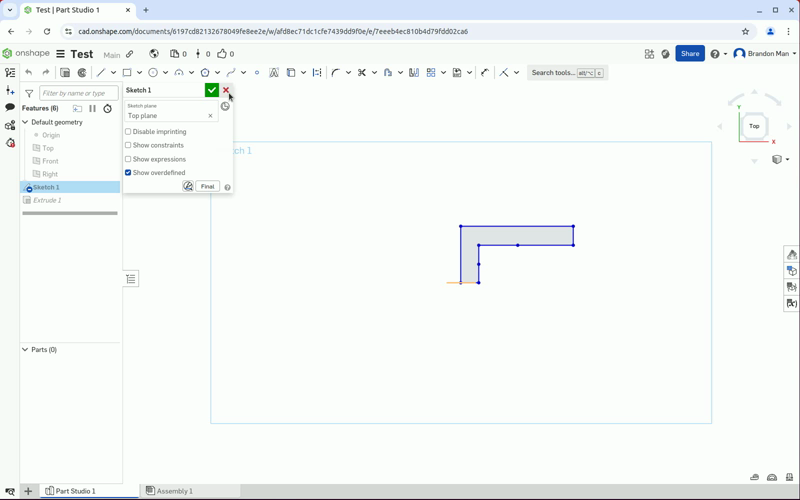
key(shift+s)
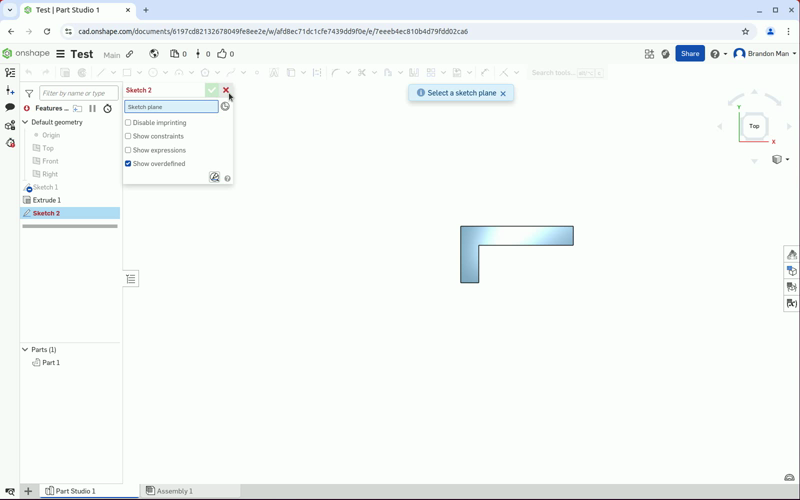
mouse_move(73, 150)
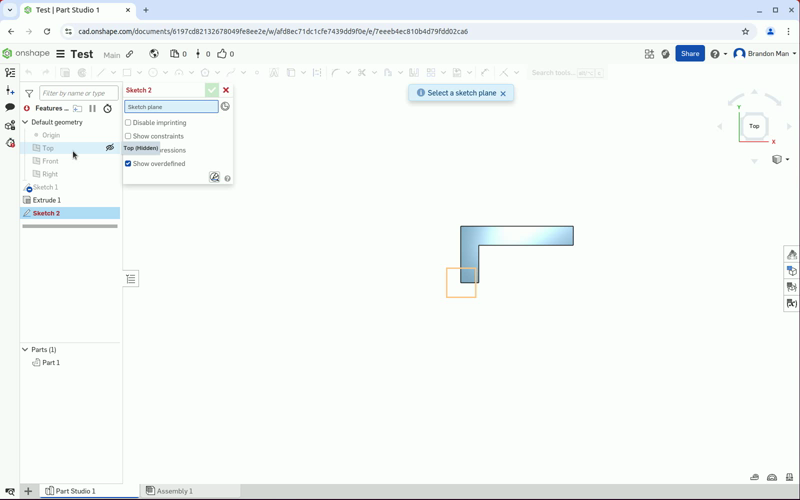
click(73, 150)
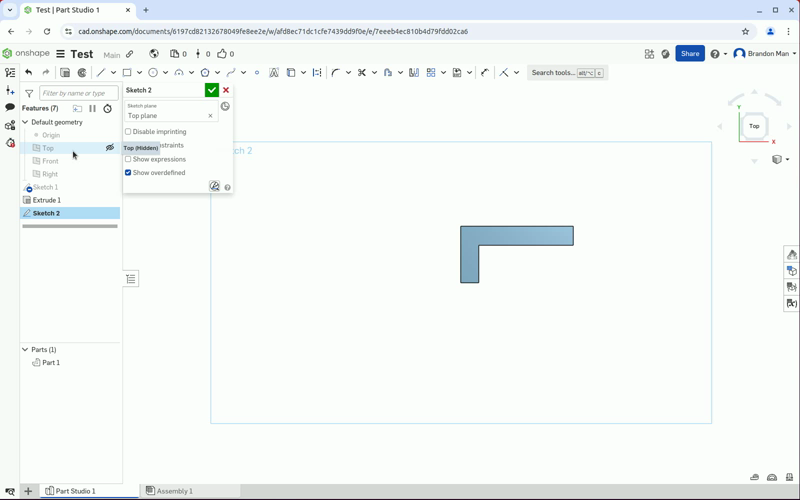
mouse_move(73, 352)
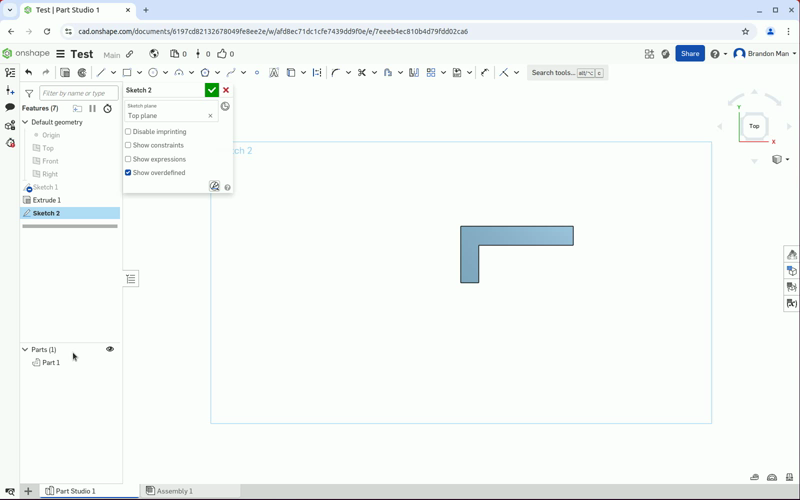
key(y)
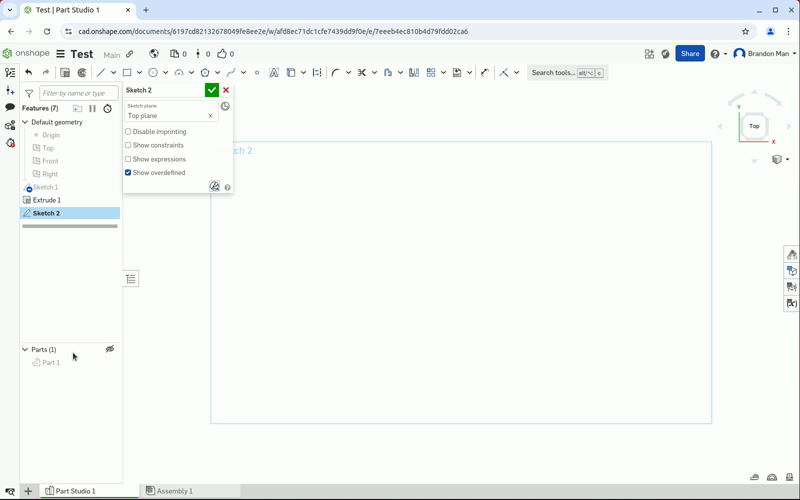
key(l)
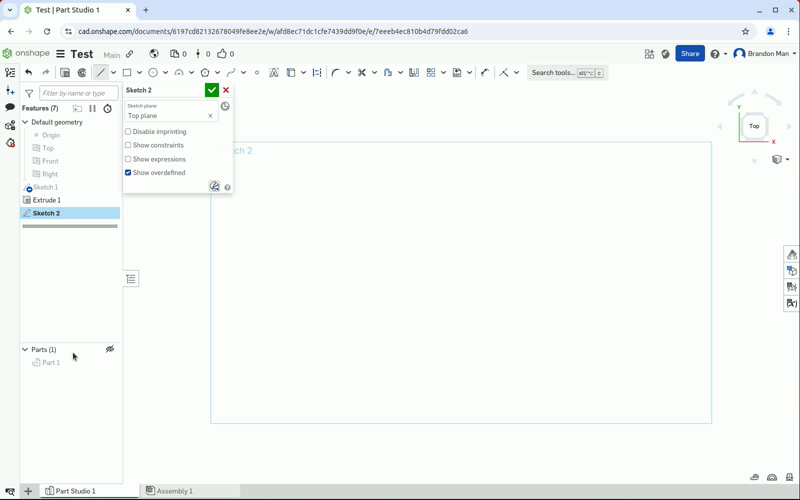
key_down(shift)
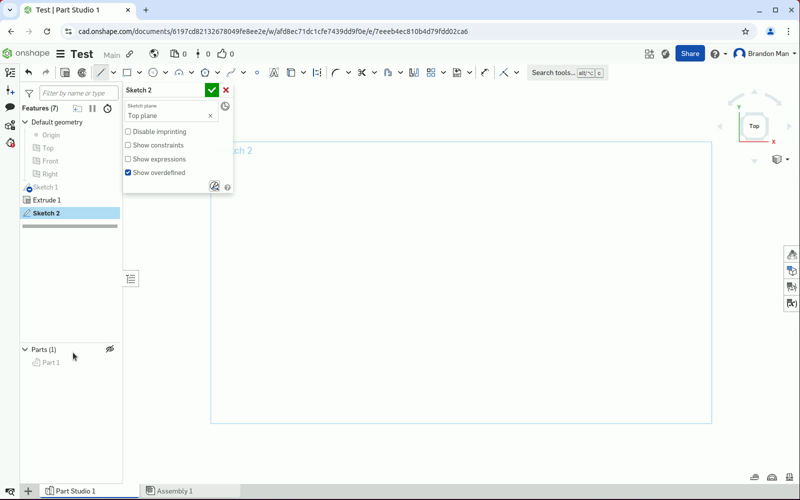
mouse_move(479, 264)
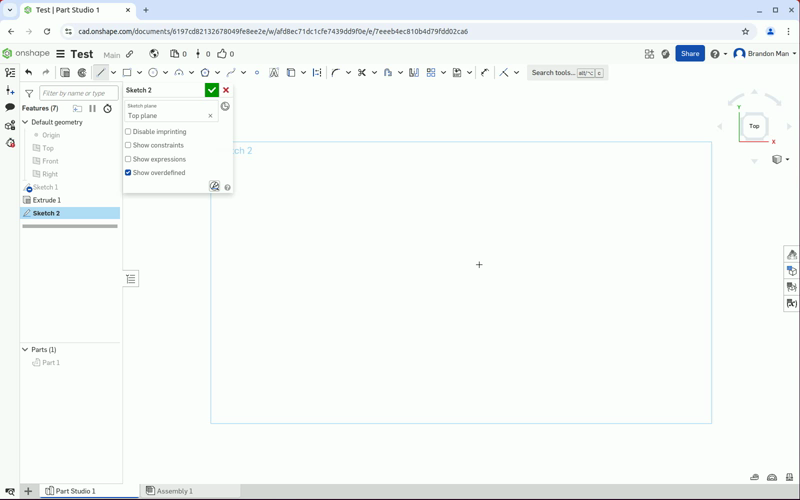
click(479, 264)
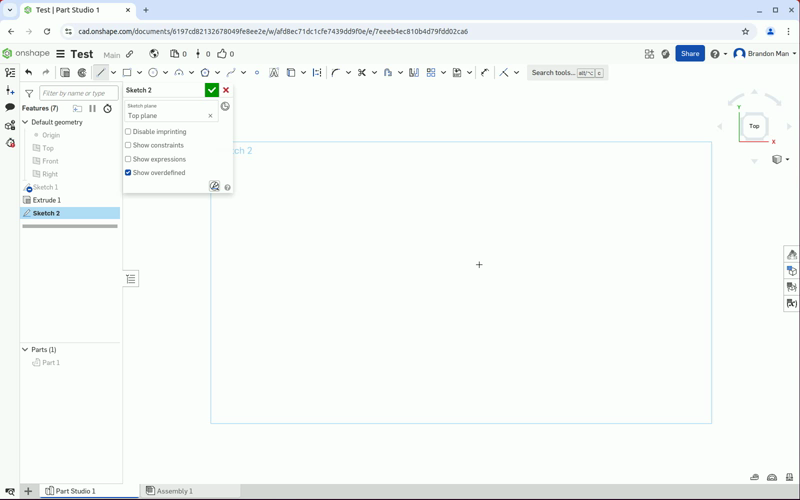
key_up(shift)
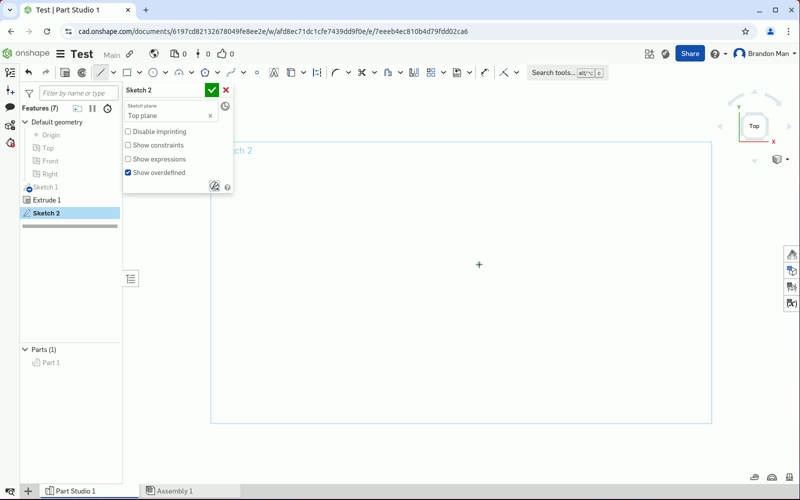
key_down(shift)
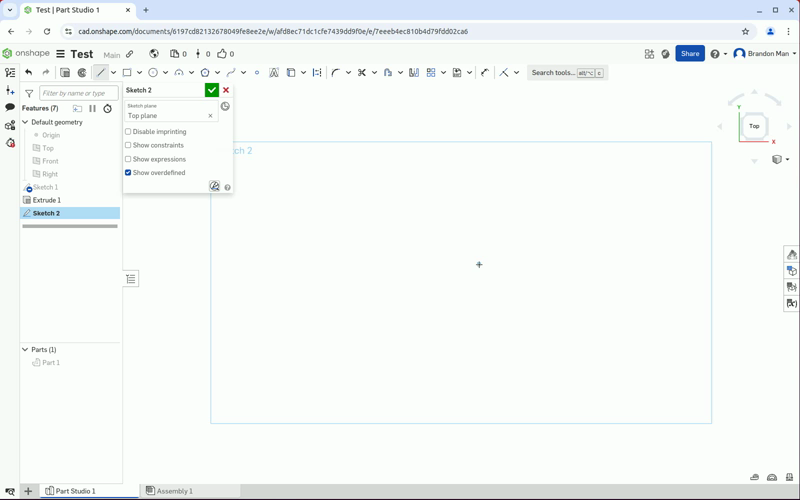
mouse_move(509, 264)
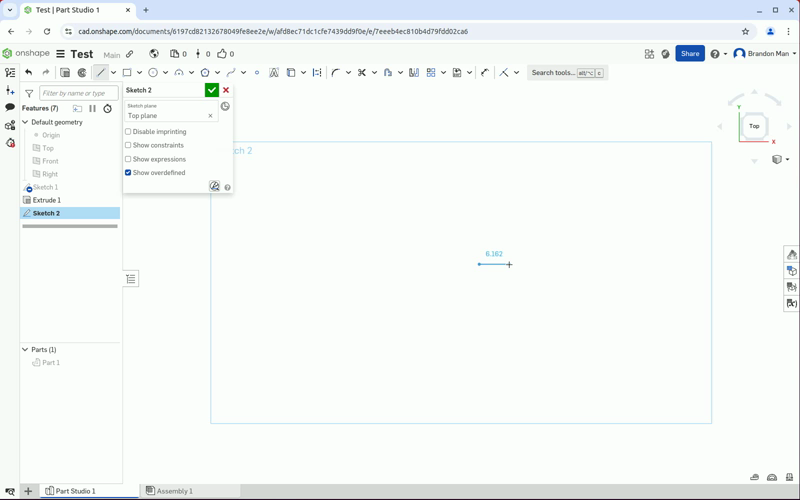
mouse_move(519, 244)
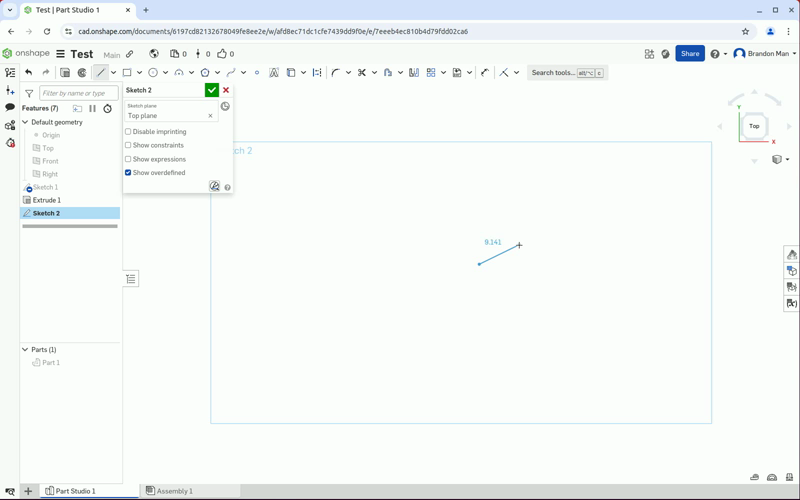
click(519, 244)
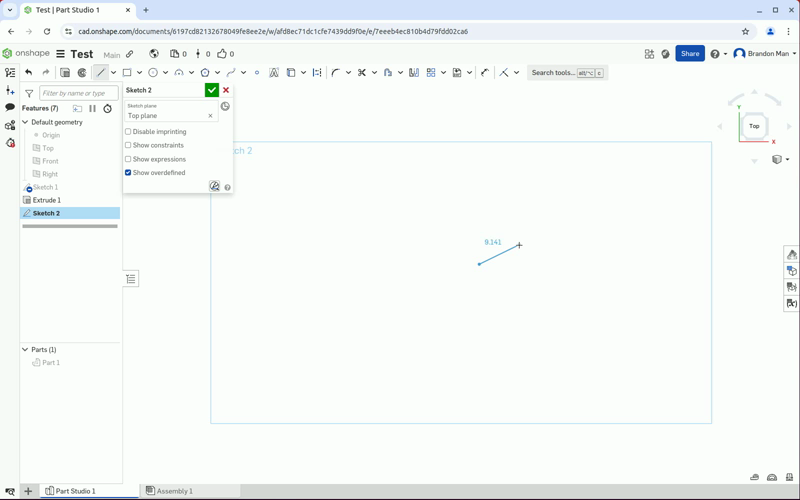
key_up(shift)
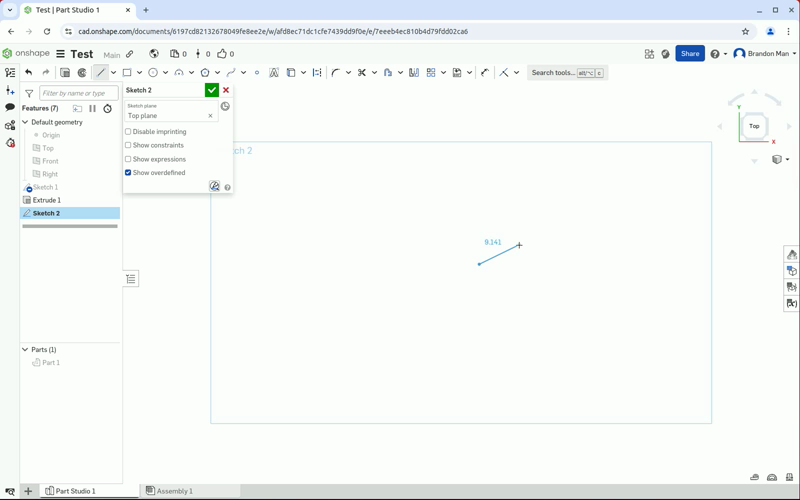
key_down(shift)
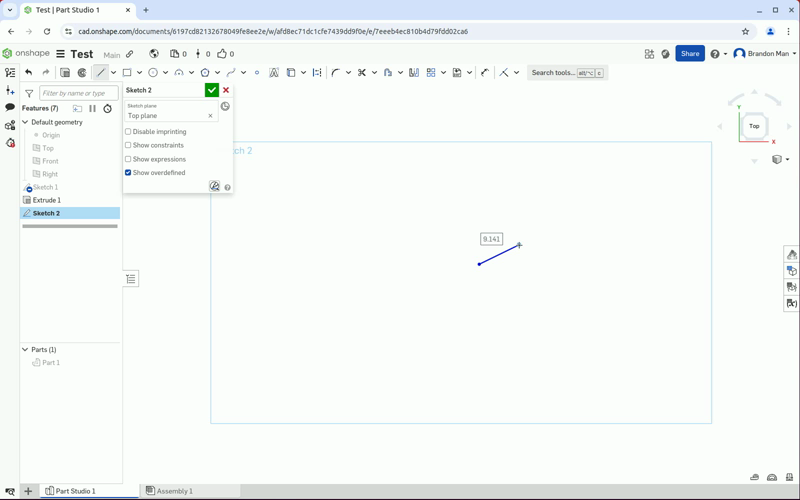
mouse_move(549, 244)
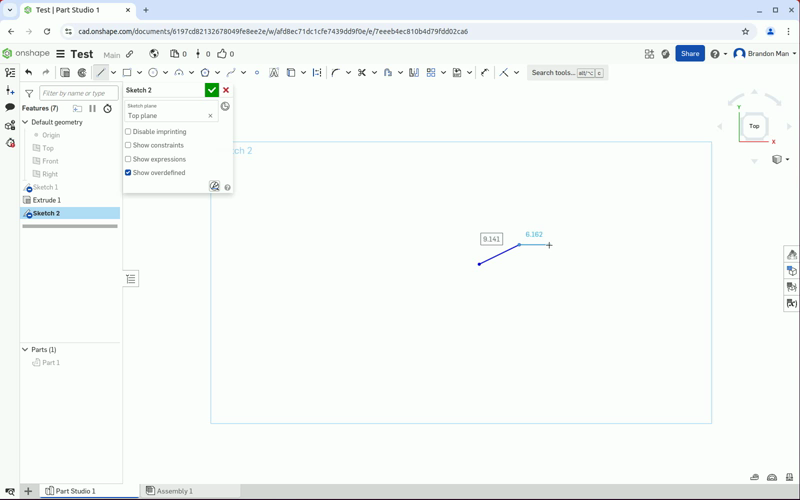
mouse_move(479, 244)
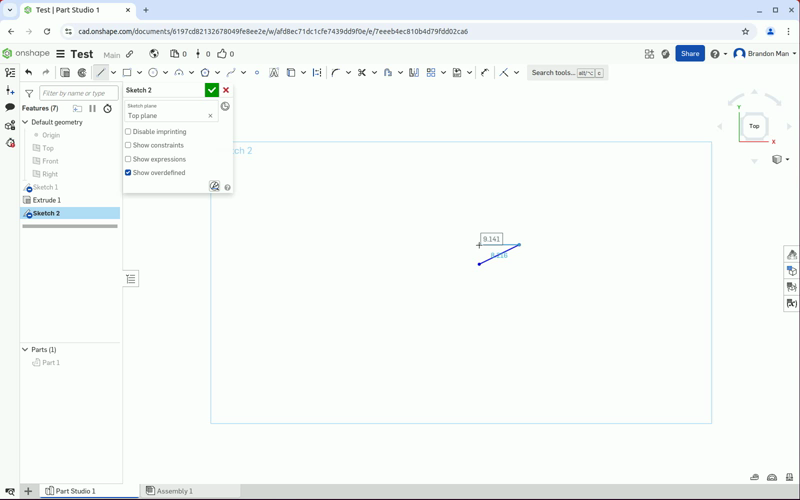
click(479, 244)
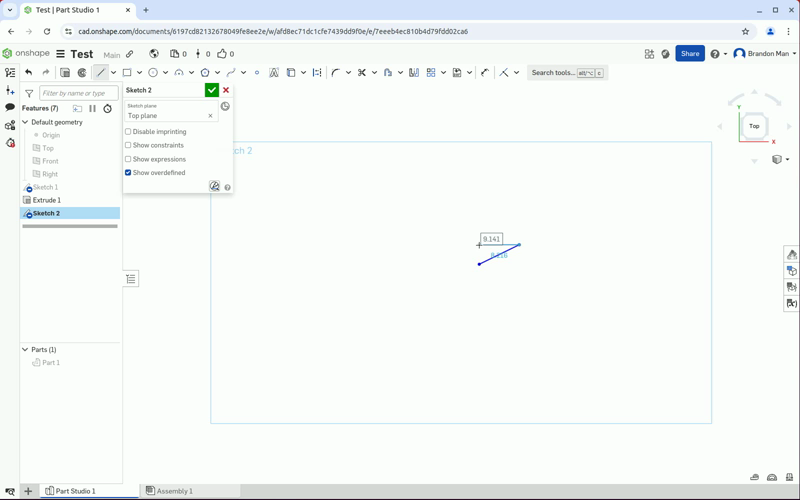
key_up(shift)
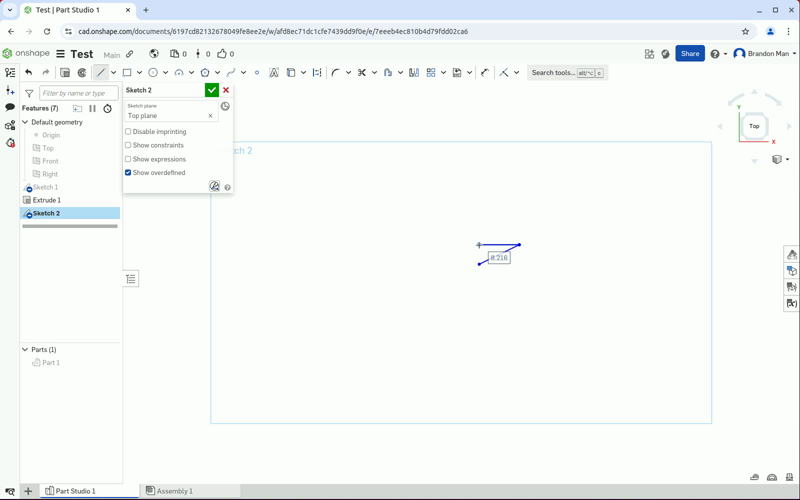
mouse_move(509, 244)
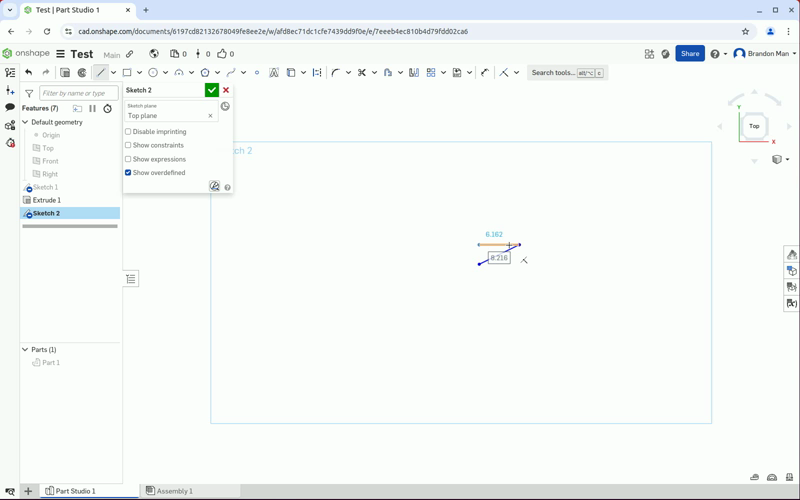
key_down(shift)
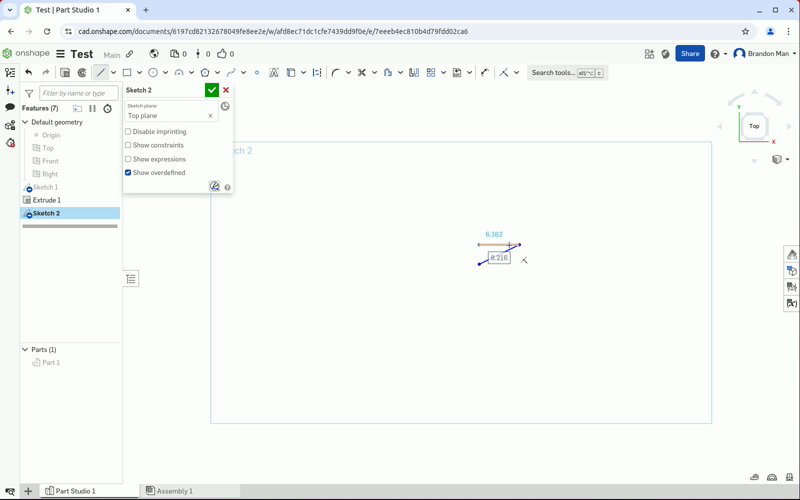
mouse_move(479, 264)
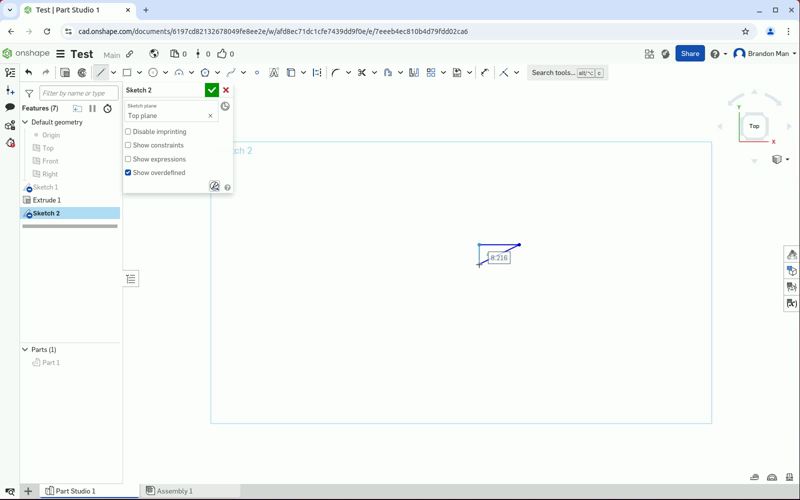
key_up(shift)
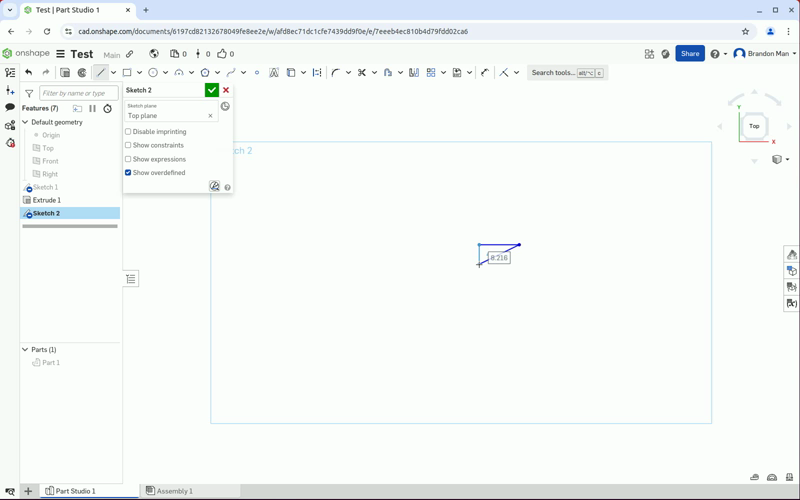
click(479, 264)
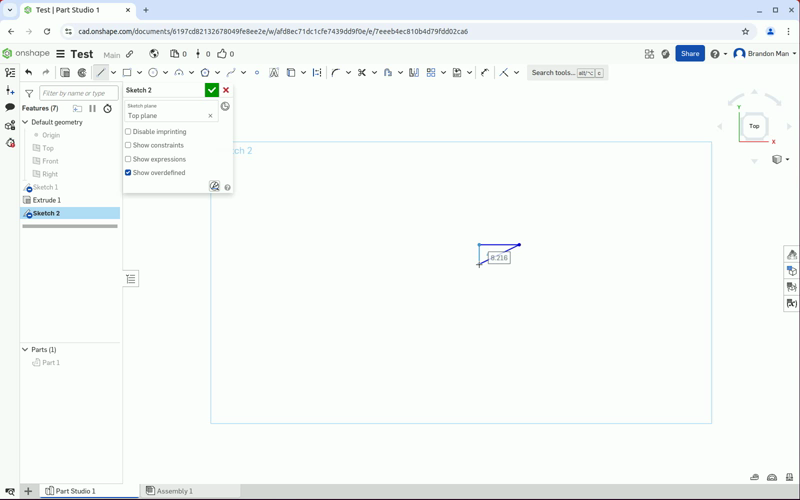
key(esc)
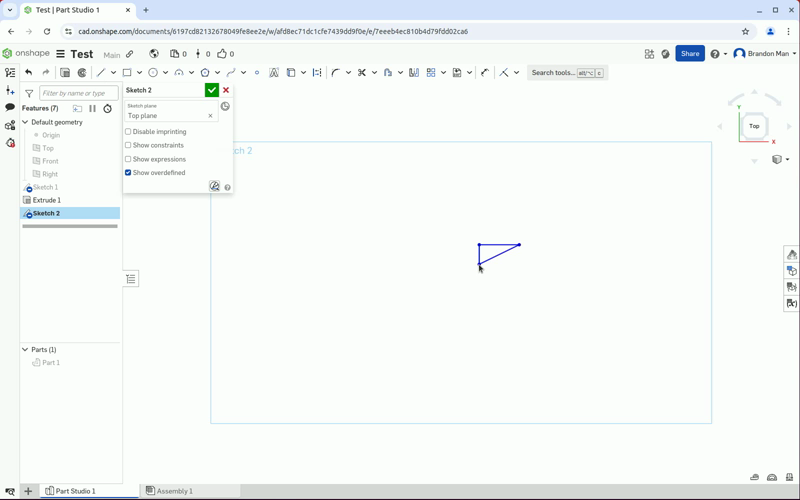
mouse_move(498, 248)
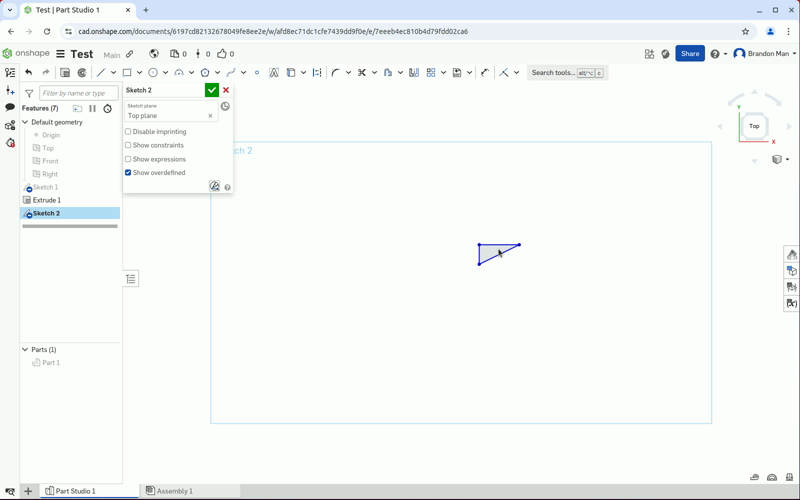
scroll(6)
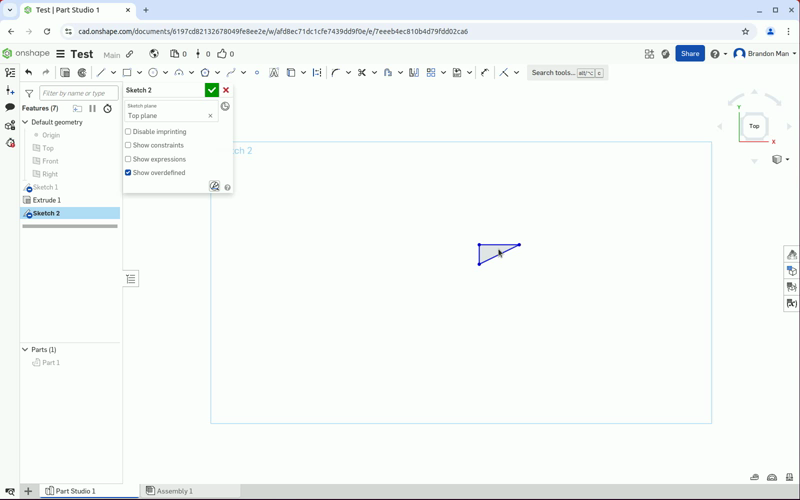
scroll(6)
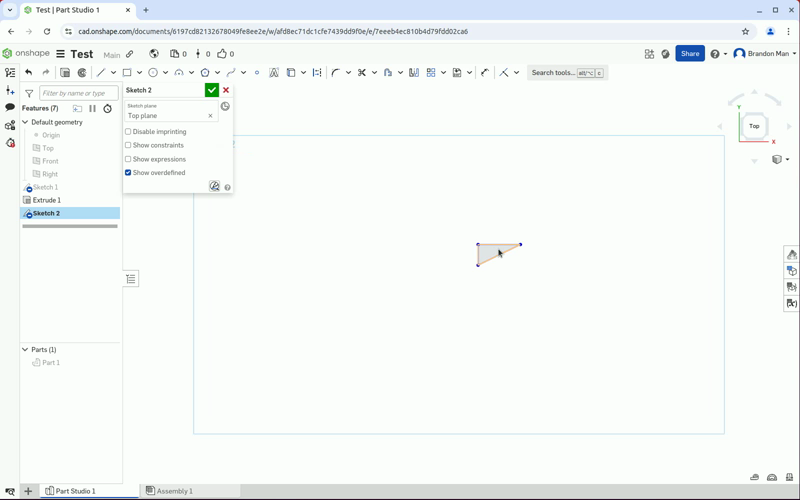
scroll(6)
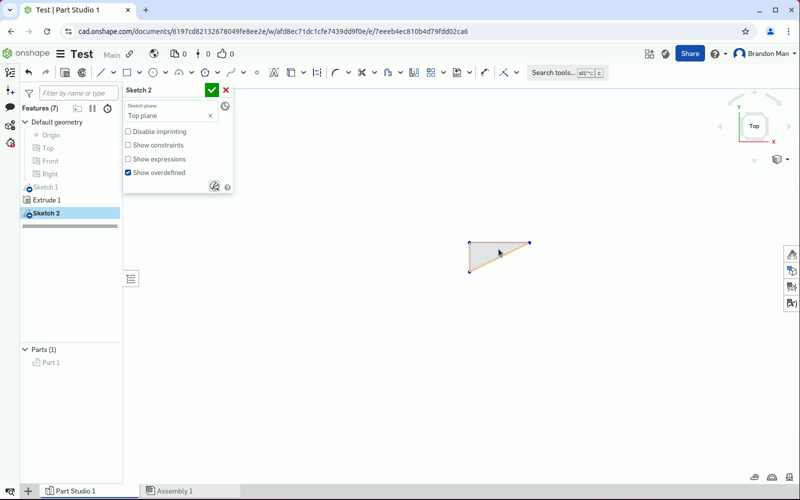
scroll(6)
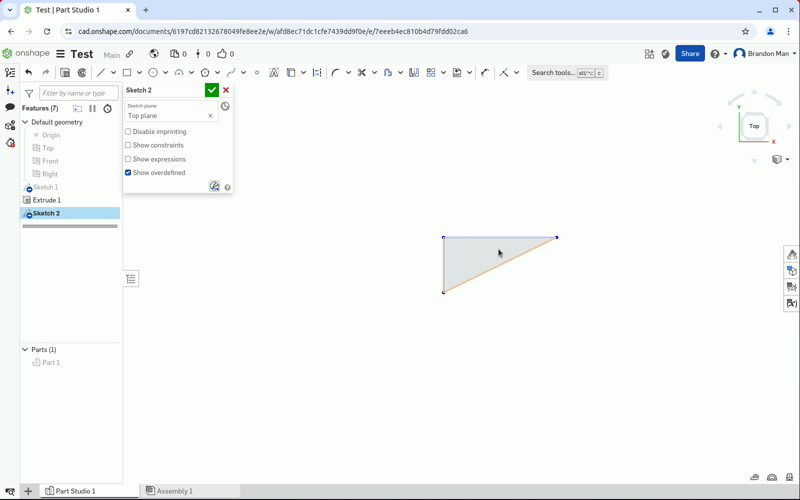
scroll(6)
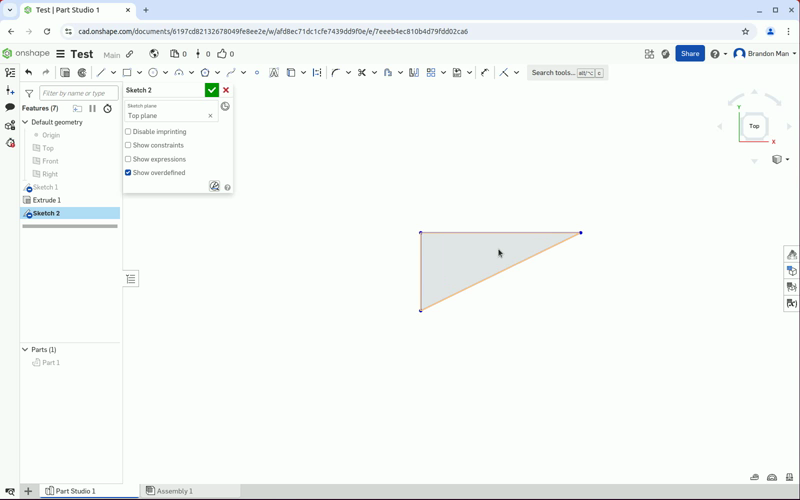
scroll(6)
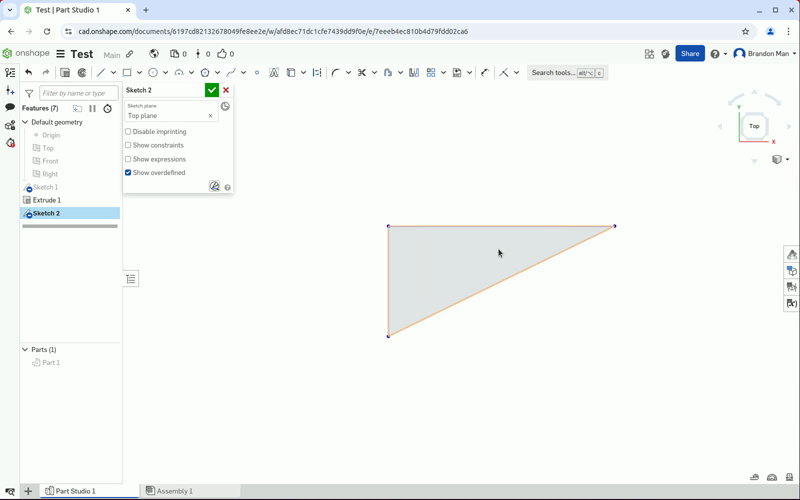
scroll(6)
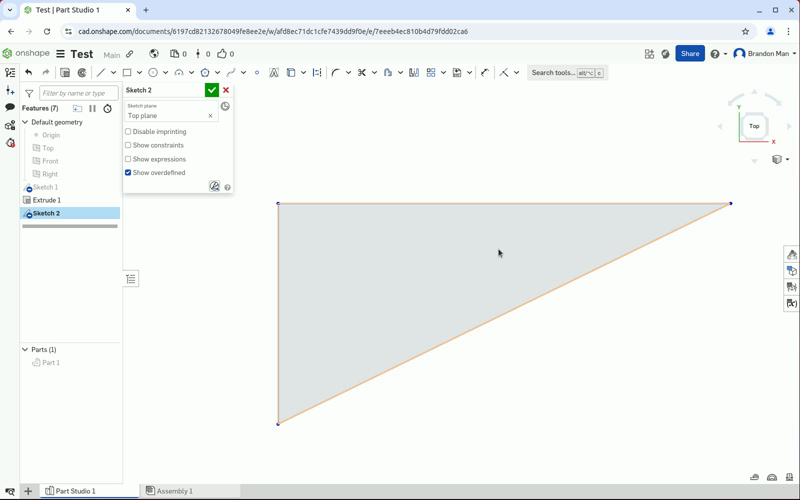
click(498, 248)
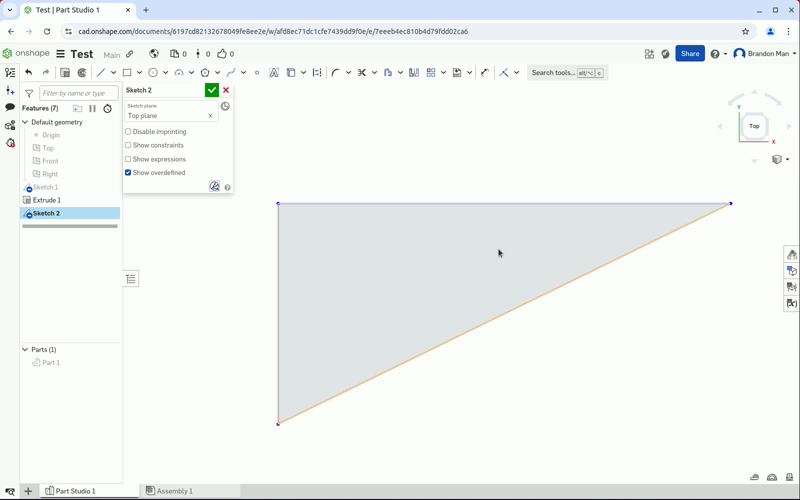
scroll(-6)
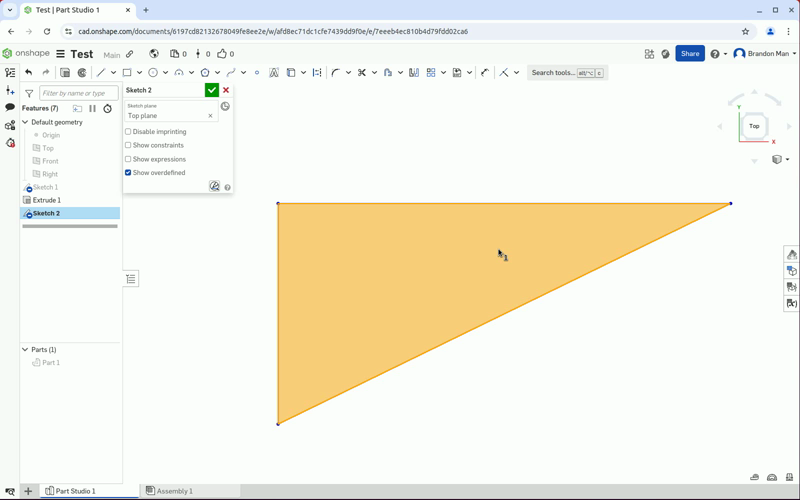
scroll(-6)
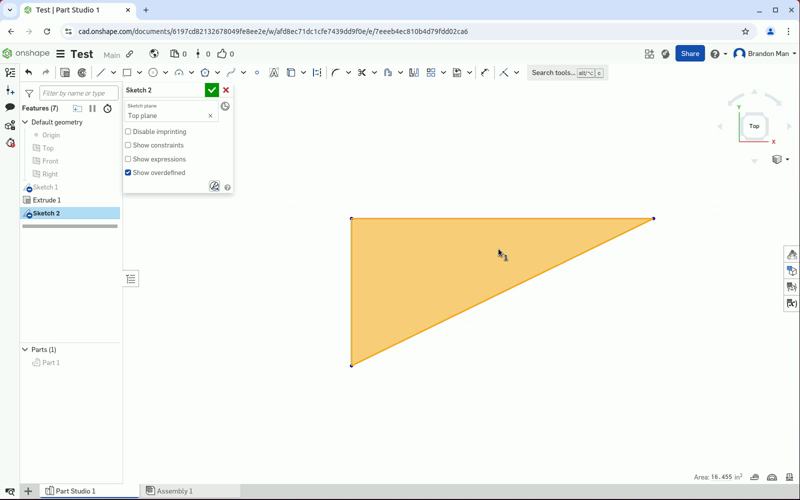
scroll(-6)
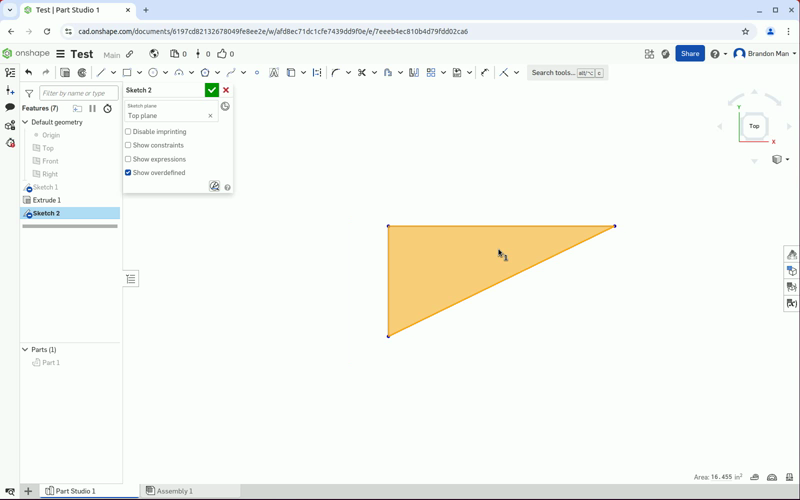
scroll(-6)
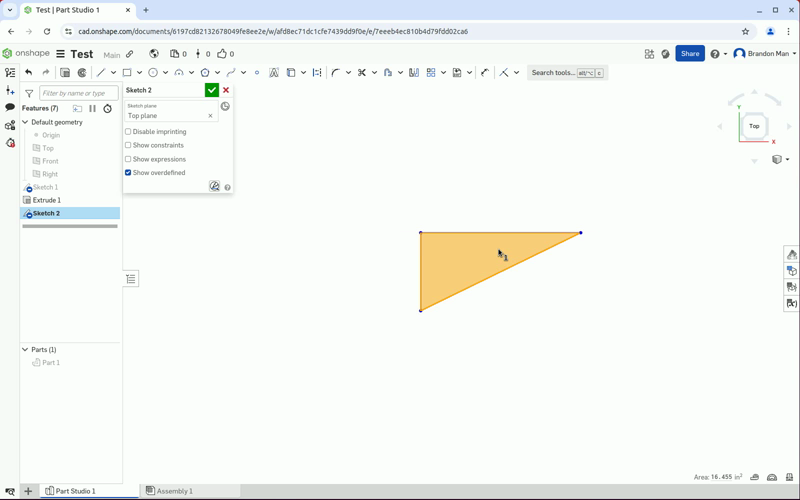
scroll(-6)
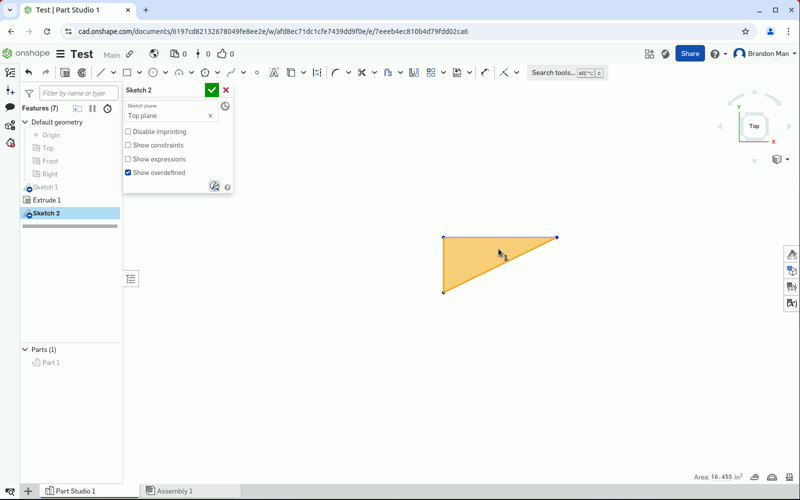
scroll(-6)
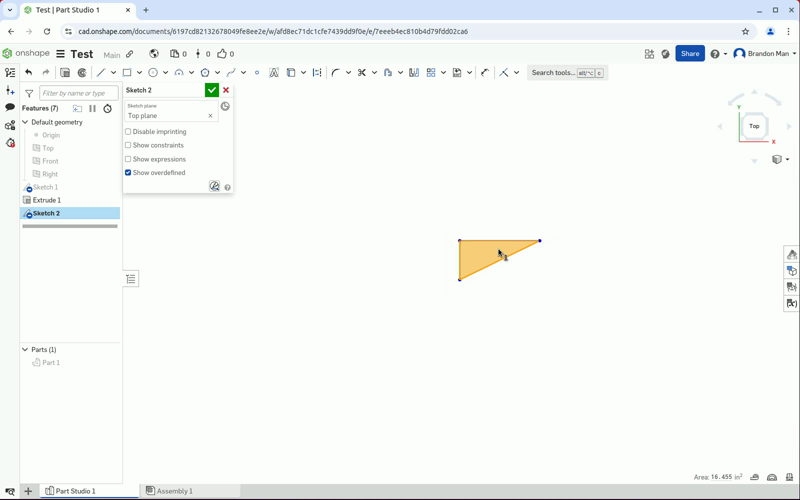
scroll(-6)
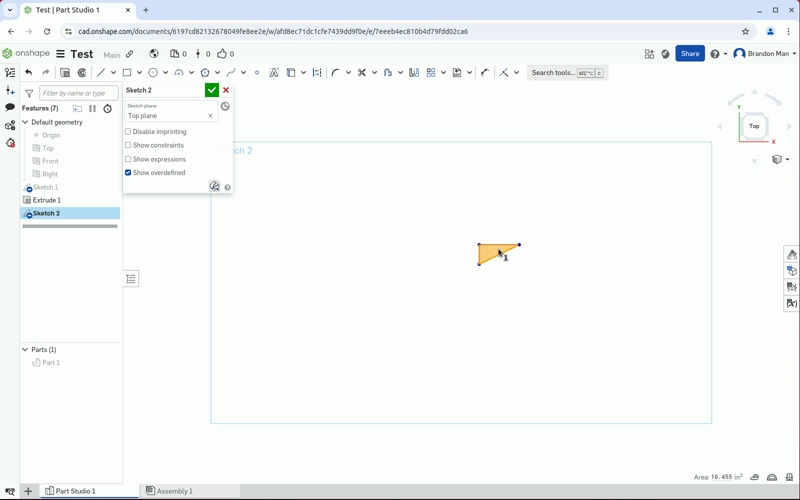
mouse_move(73, 352)
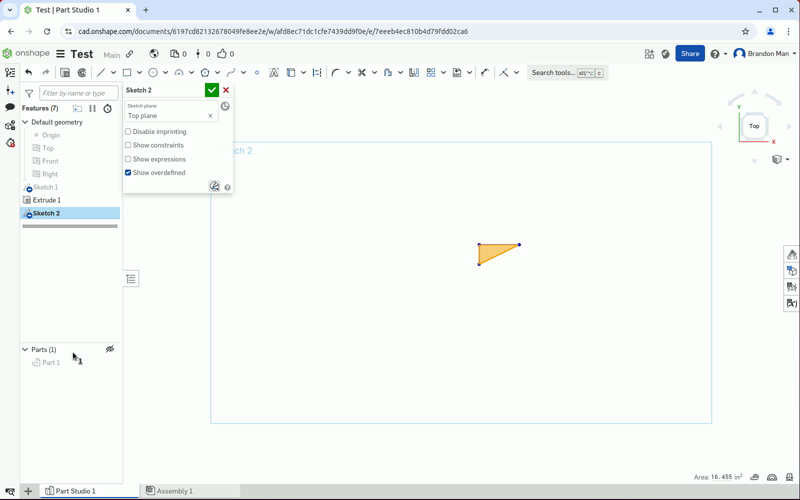
key(shift+y)
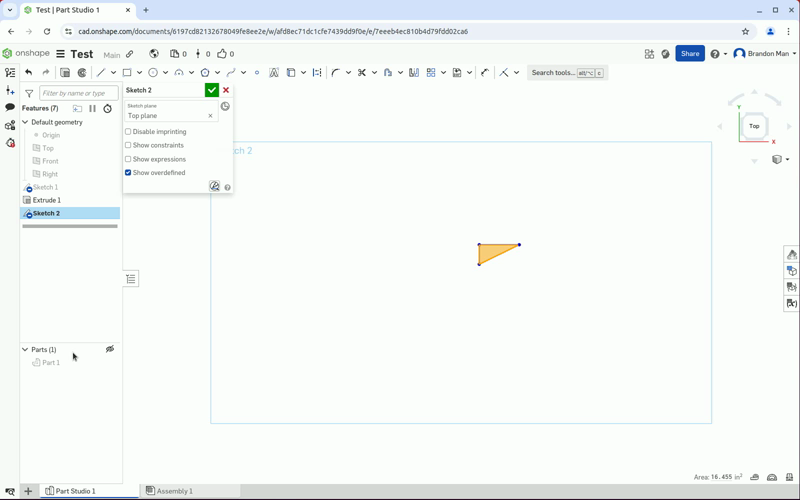
key(shift+e)
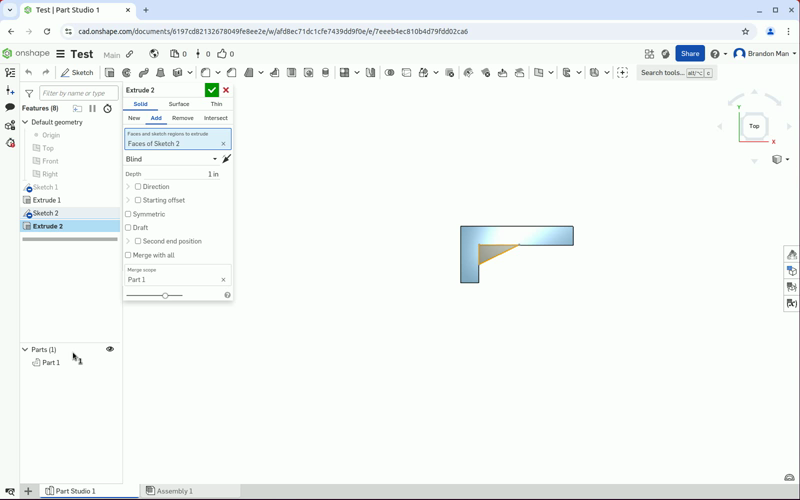
mouse_move(143, 106)
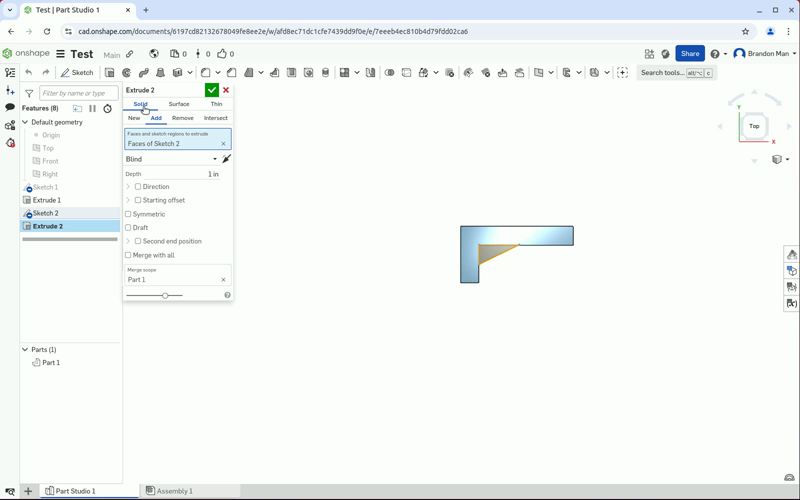
click(143, 106)
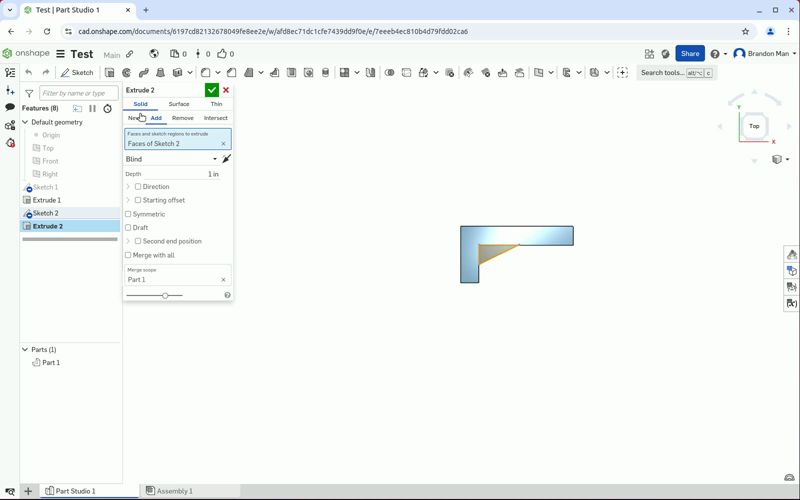
mouse_move(137, 120)
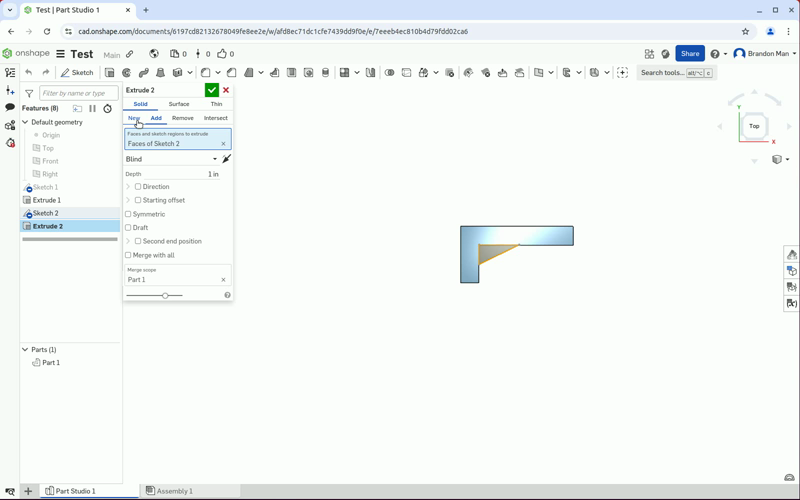
click(137, 120)
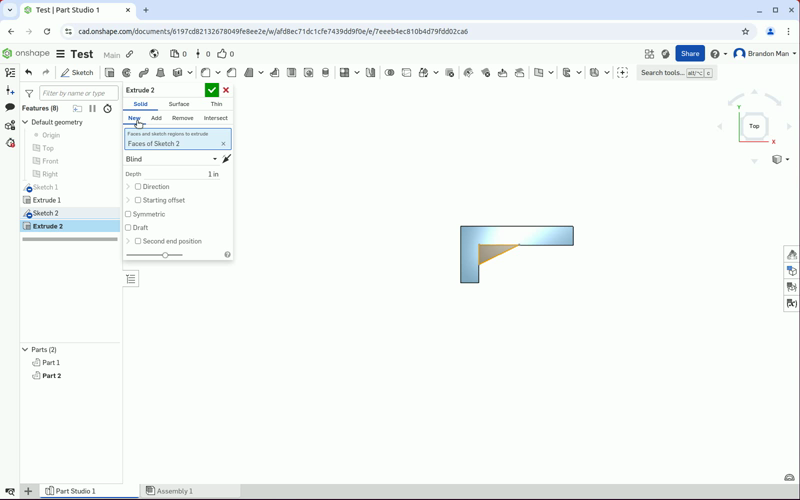
key(tab, 4)
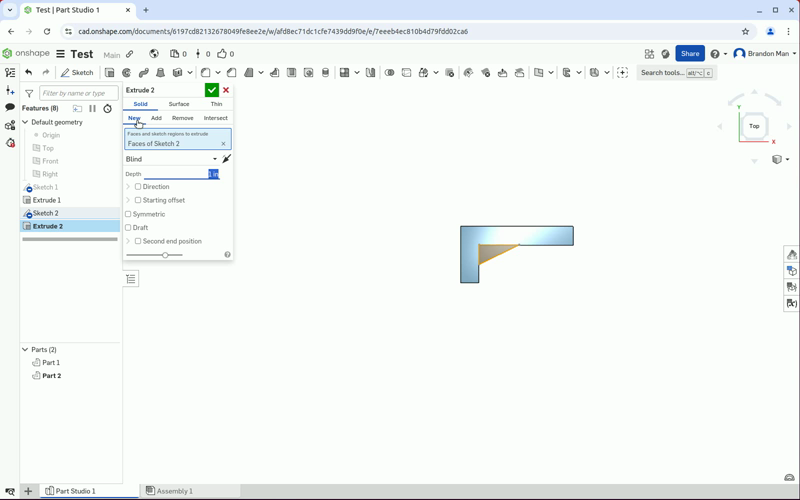
text(7.703)
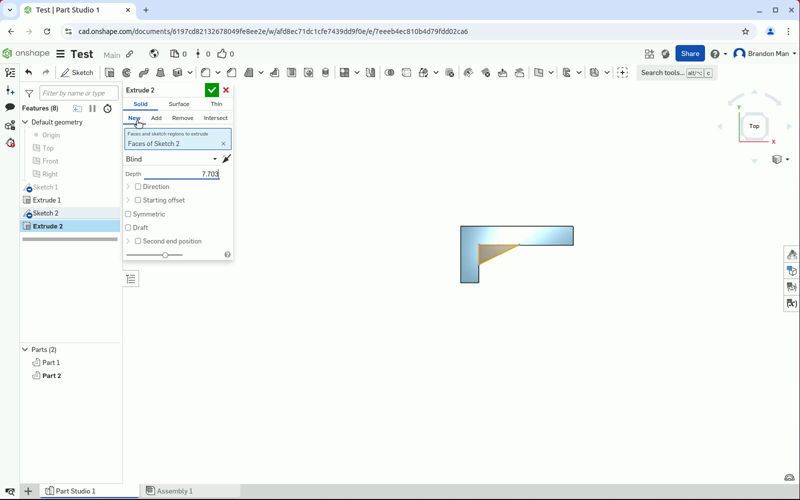
key(enter)
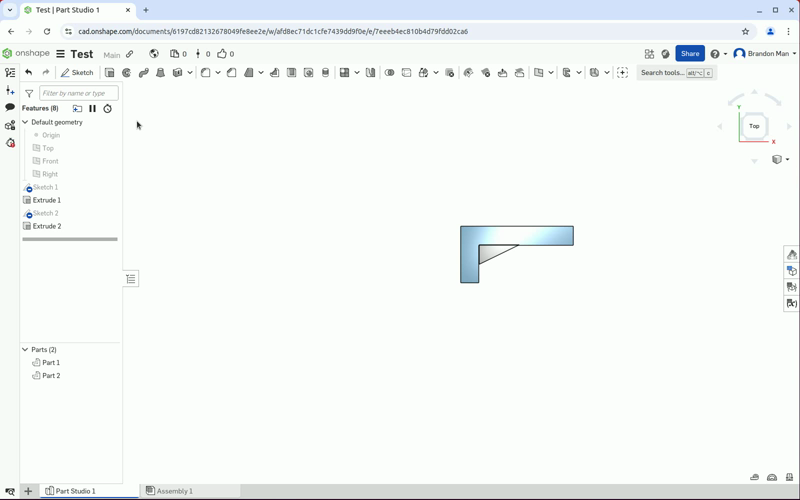
key(shift+h)
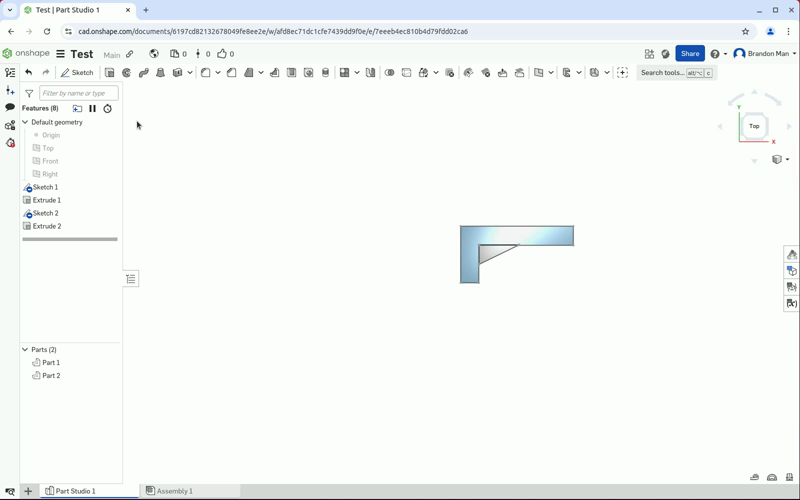
key(shift+h)
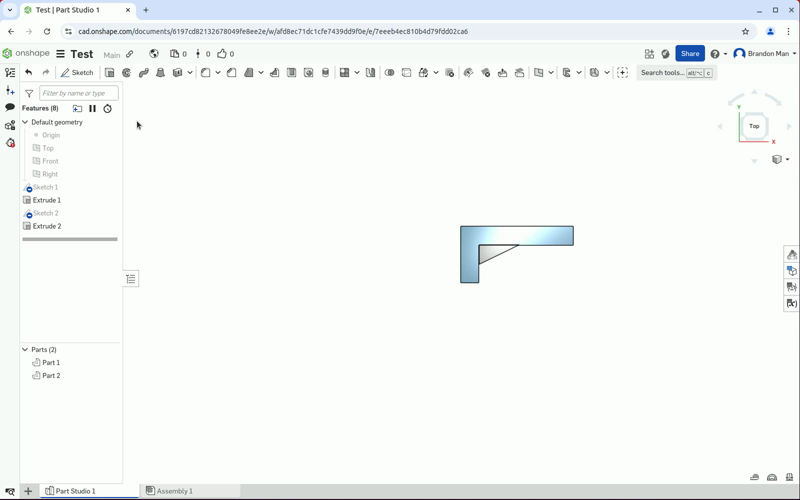
mouse_move(73, 189)
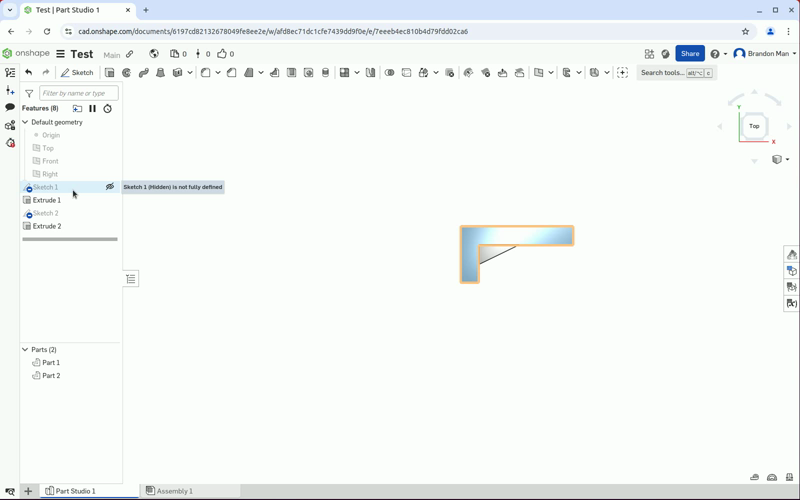
click(73, 189)
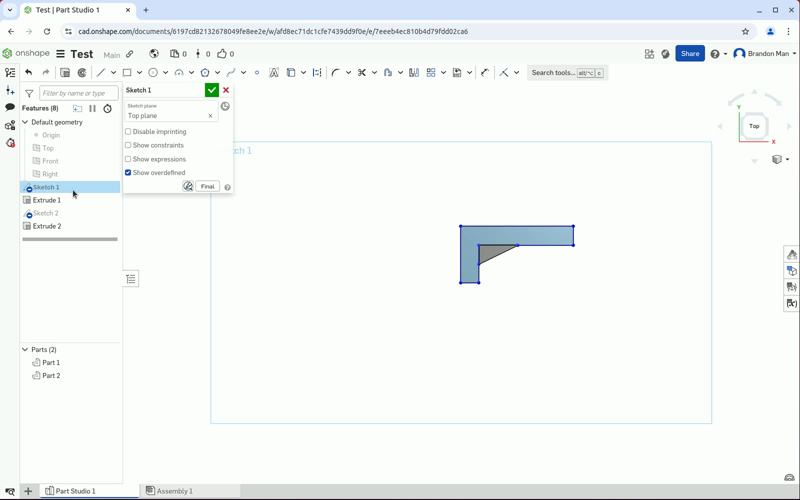
mouse_move(229, 92)
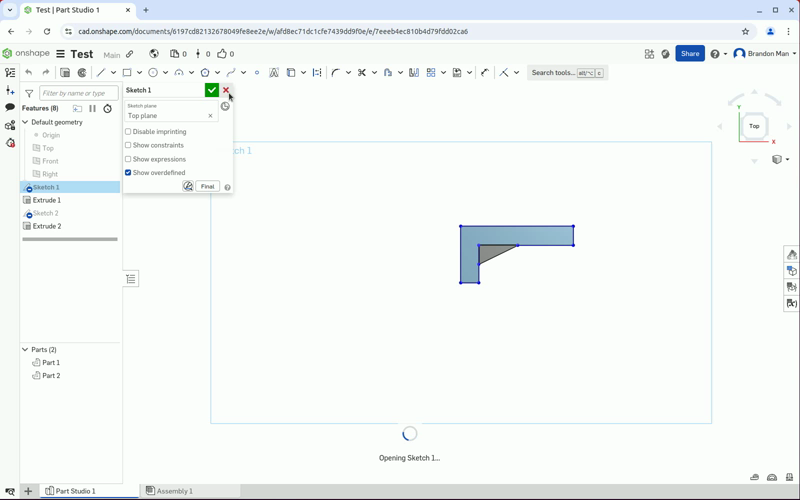
click(229, 92)
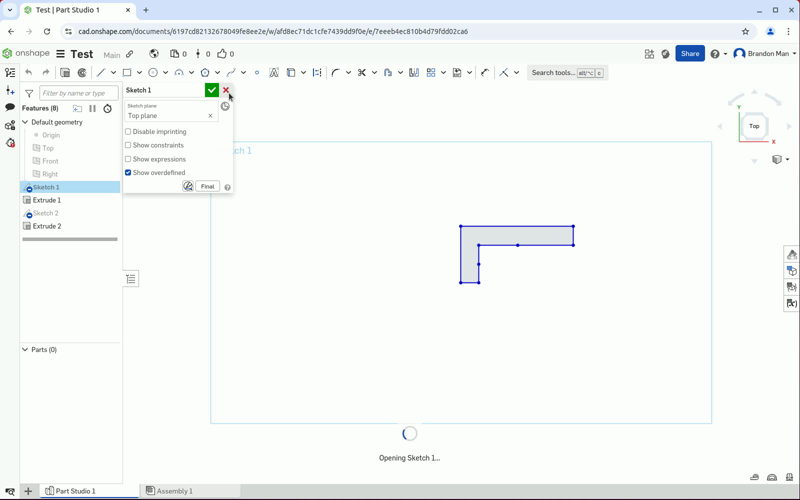
key(shift+s)
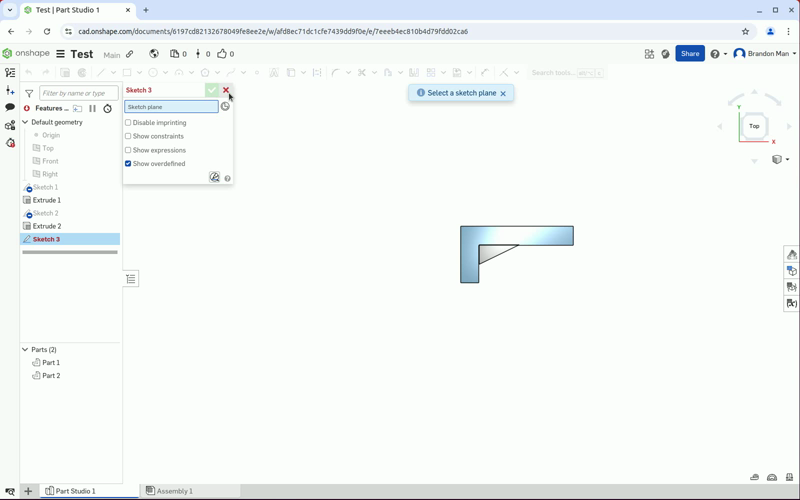
mouse_move(73, 150)
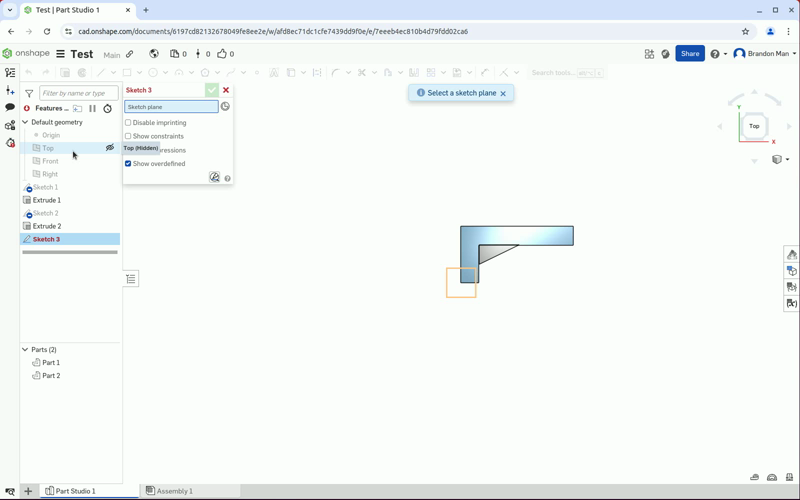
click(73, 150)
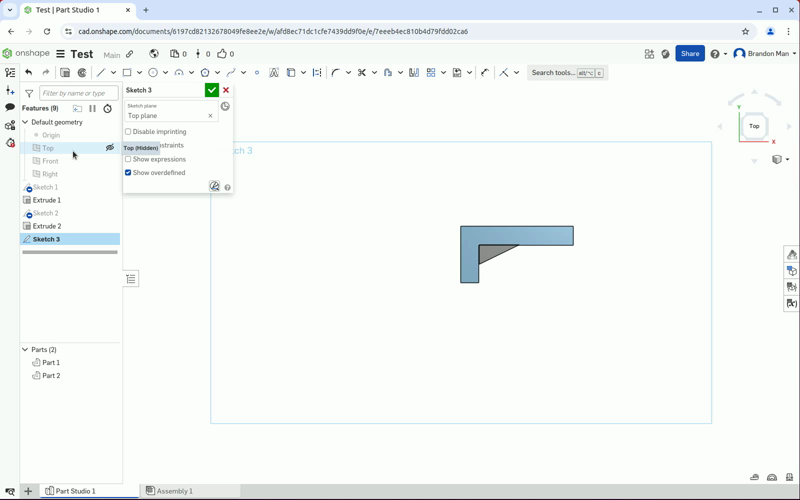
mouse_move(73, 352)
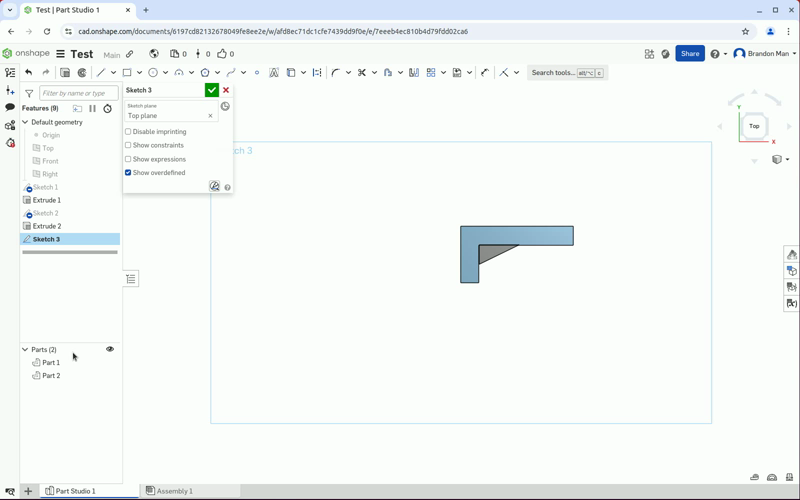
key(y)
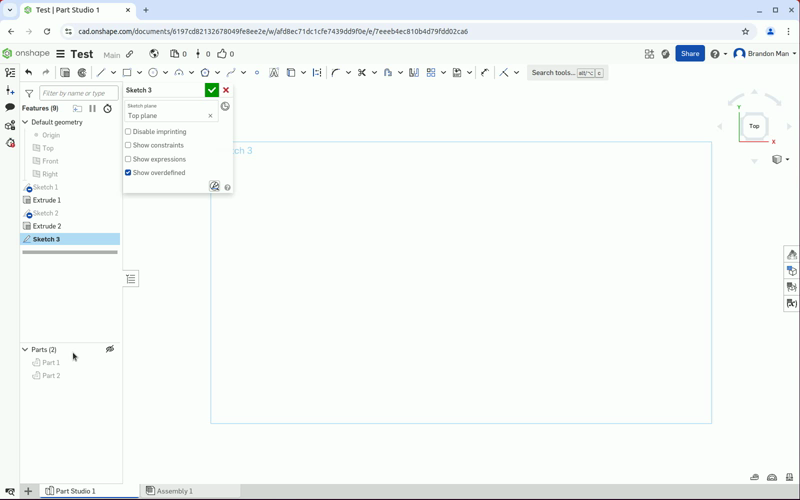
key(l)
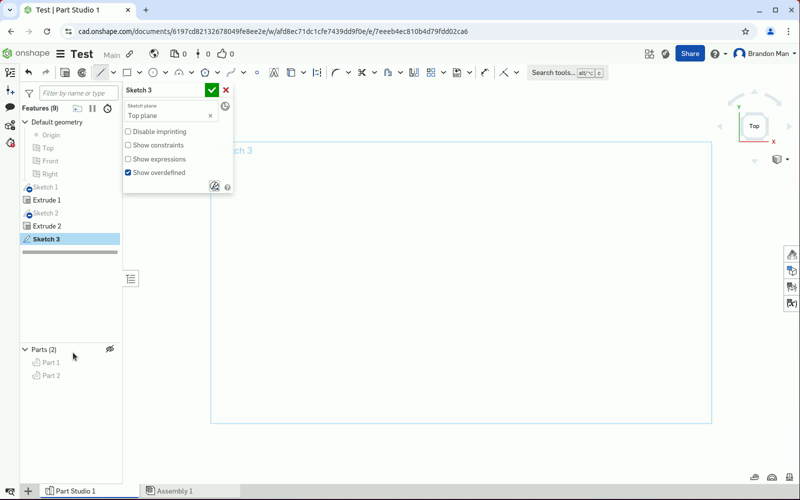
key_down(shift)
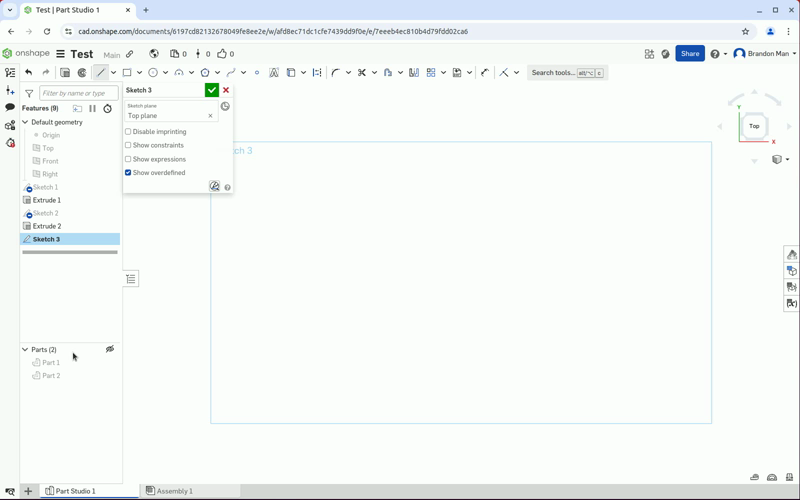
mouse_move(479, 265)
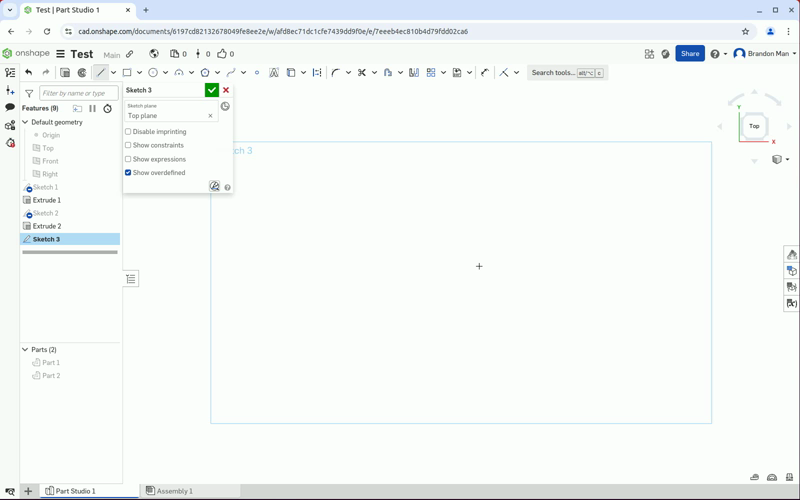
click(479, 265)
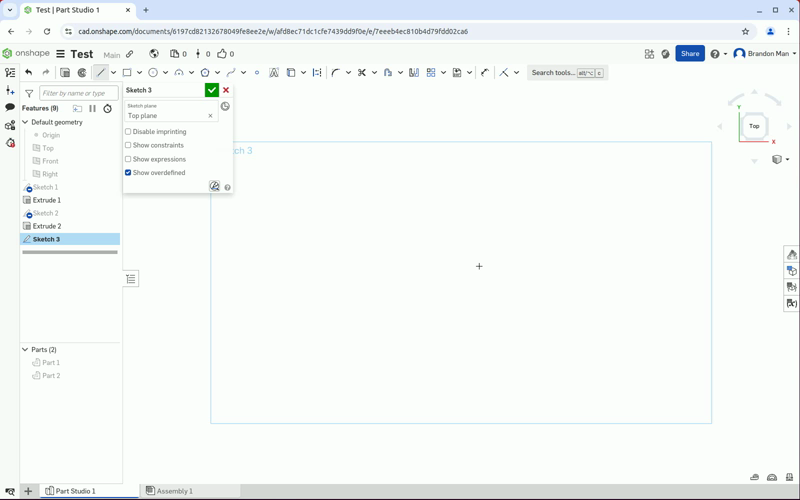
key_up(shift)
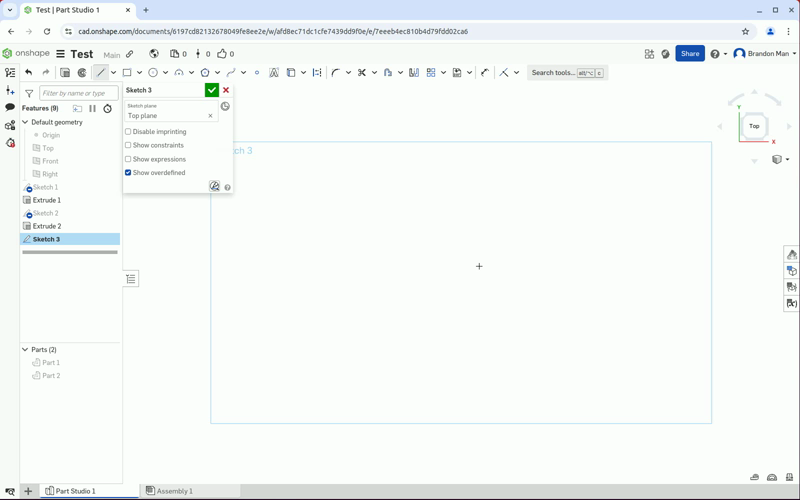
key_down(shift)
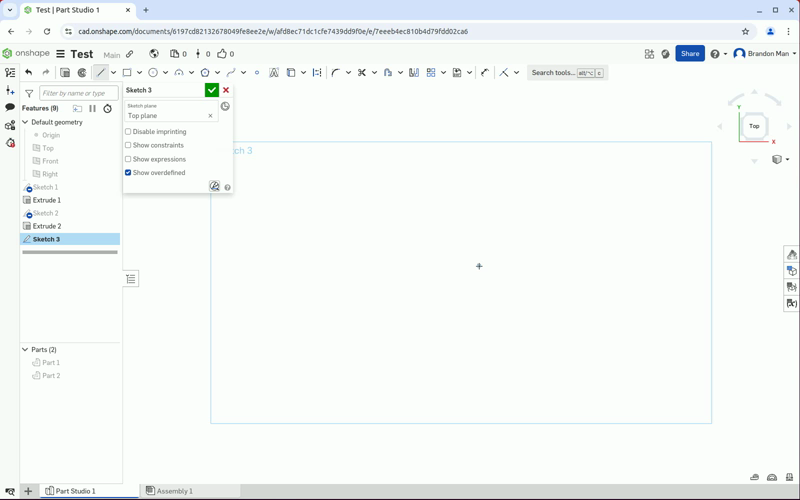
mouse_move(509, 265)
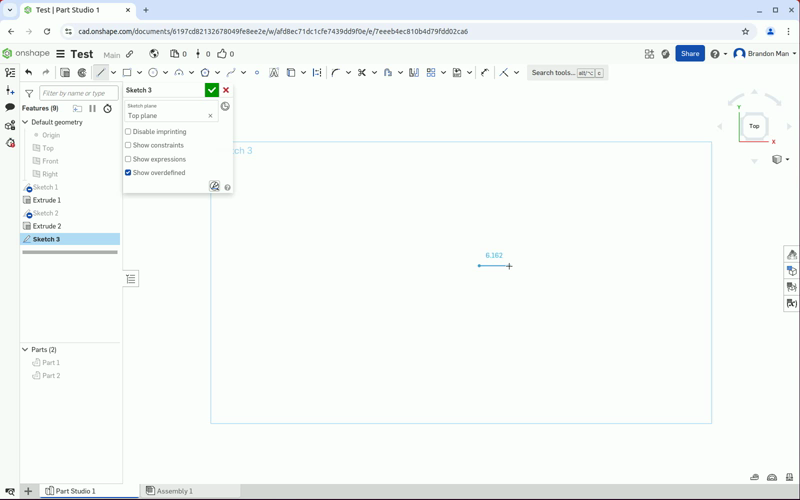
mouse_move(519, 245)
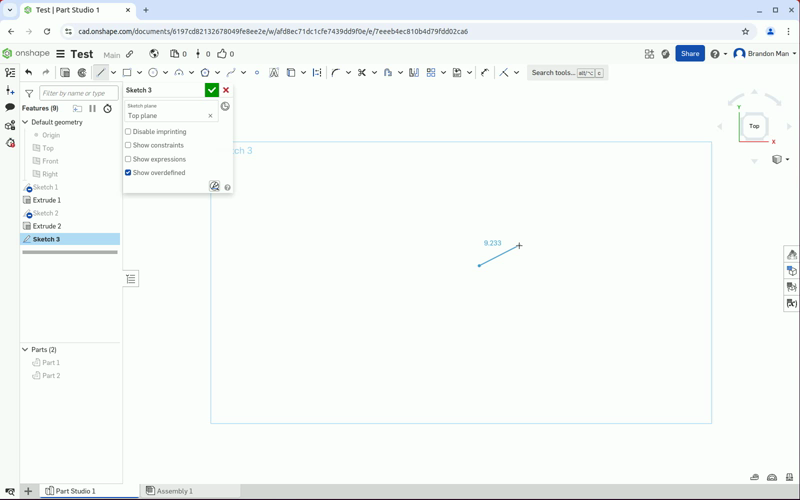
click(519, 245)
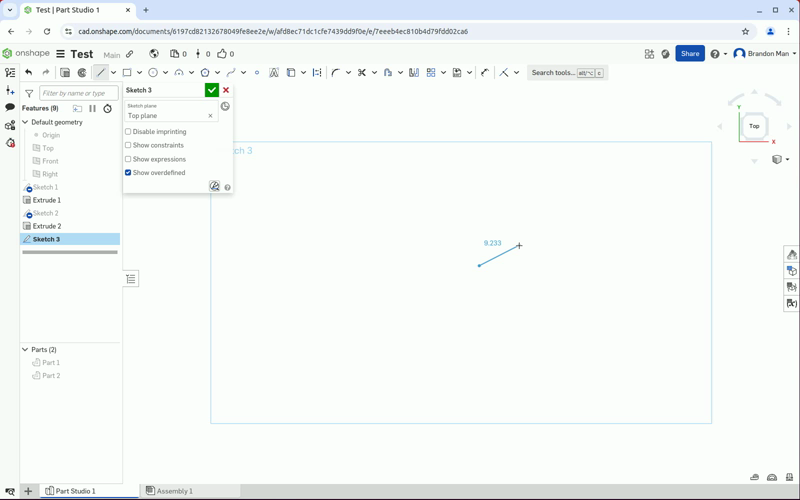
key_up(shift)
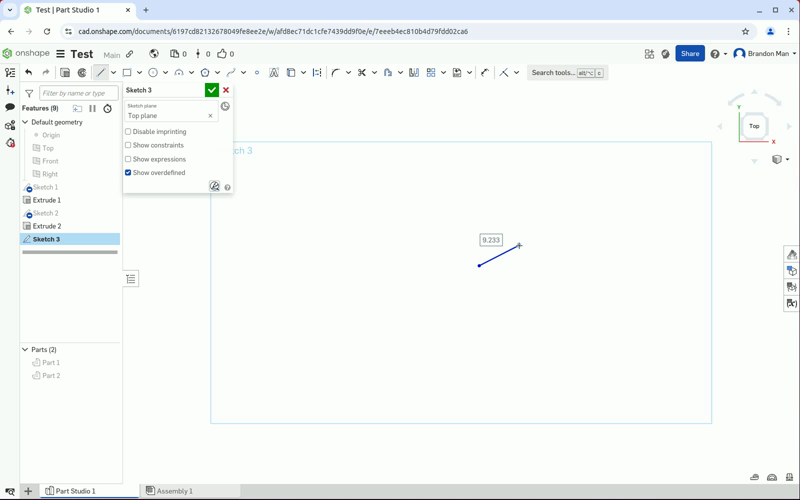
key_down(shift)
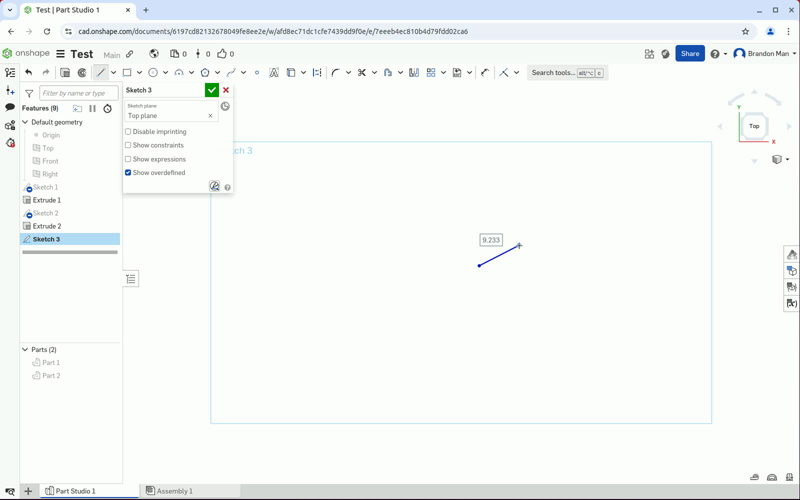
mouse_move(549, 245)
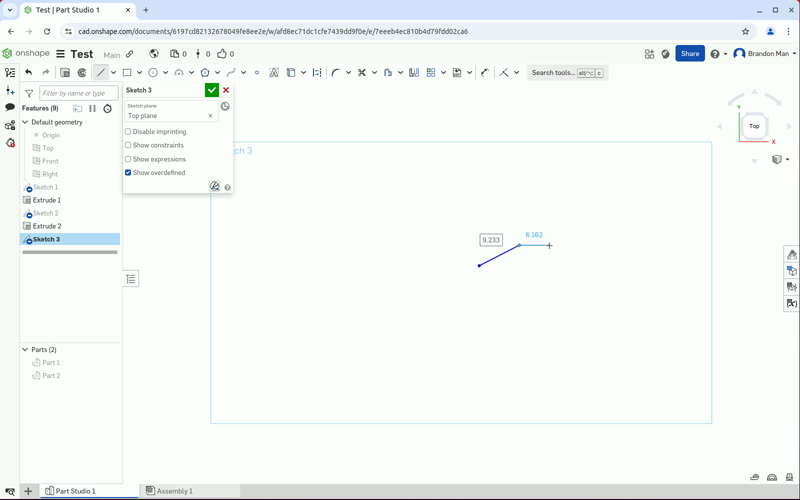
mouse_move(479, 245)
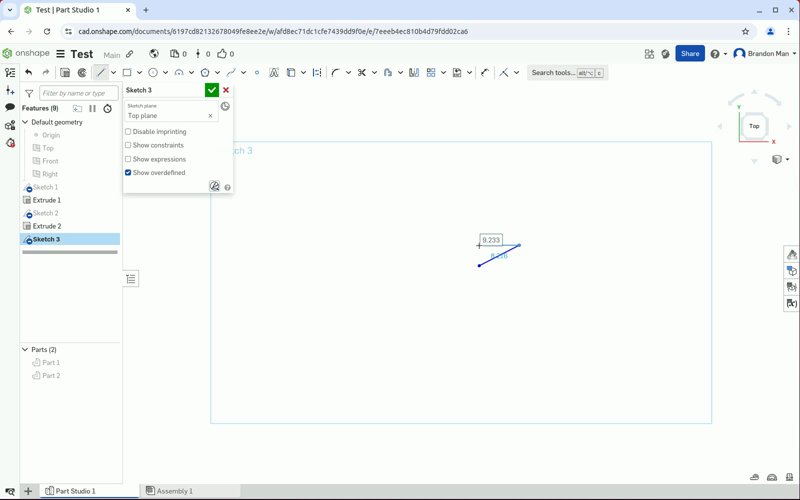
click(479, 245)
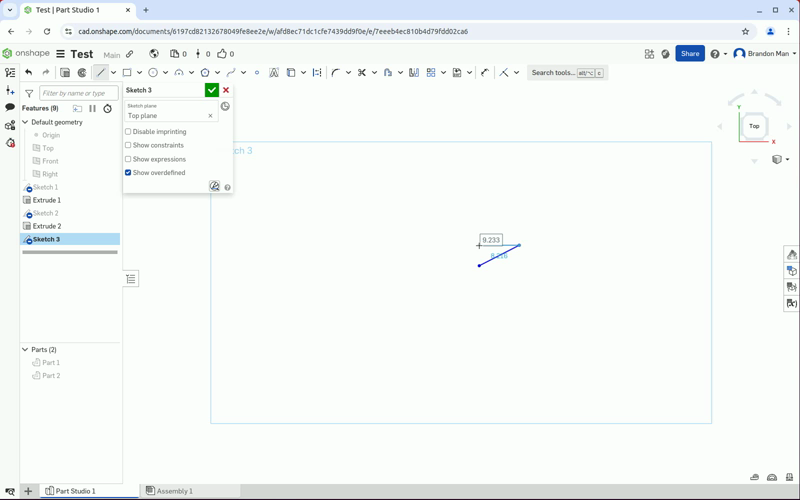
key_up(shift)
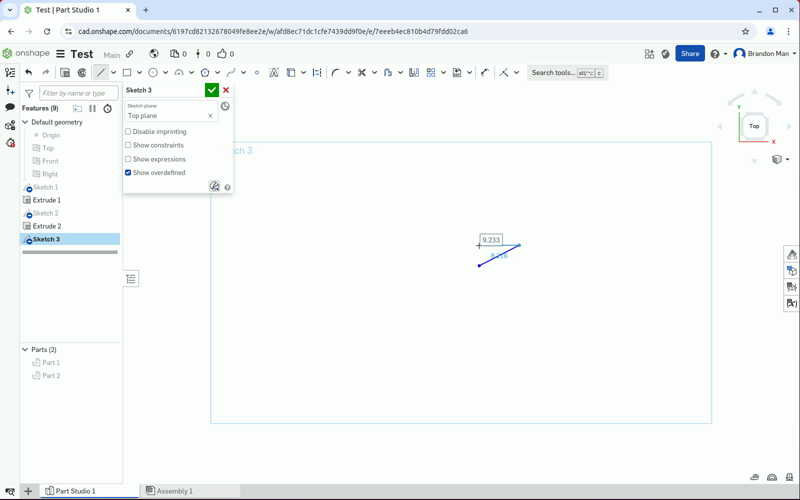
mouse_move(509, 245)
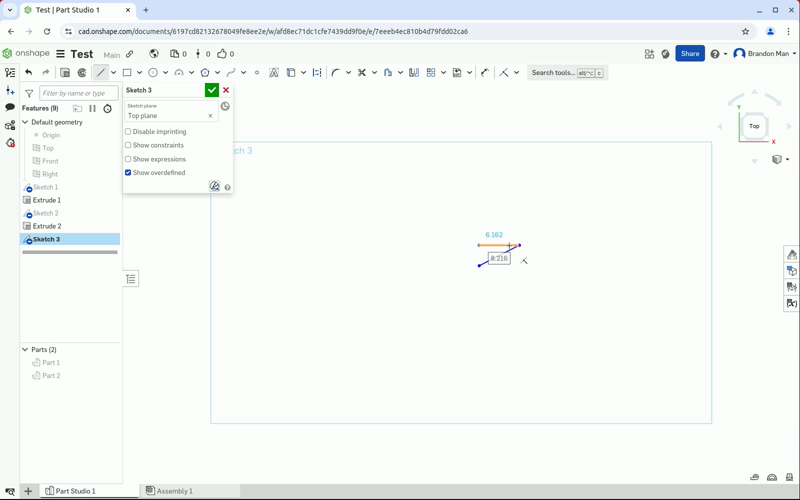
key_down(shift)
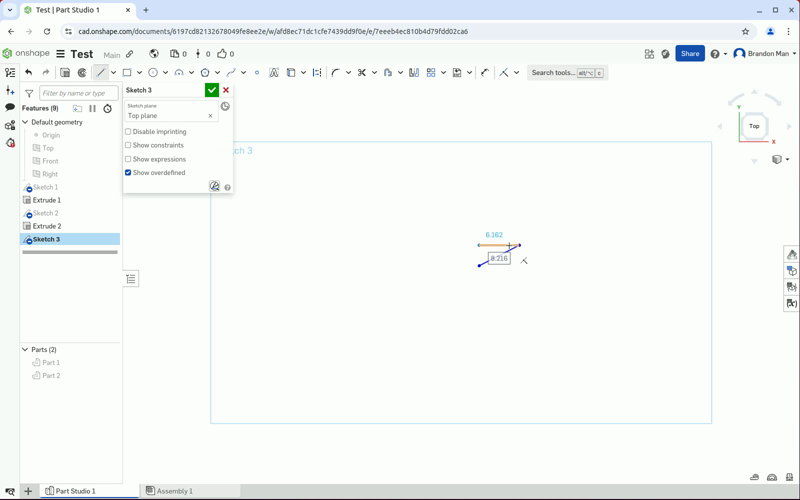
mouse_move(479, 265)
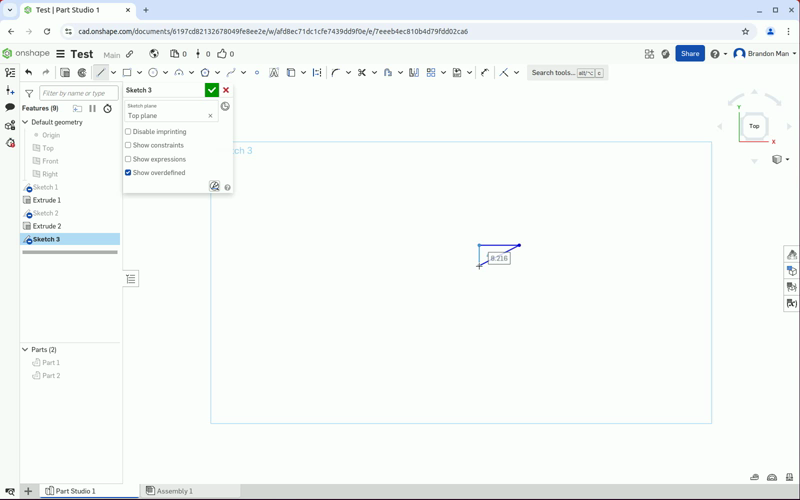
key_up(shift)
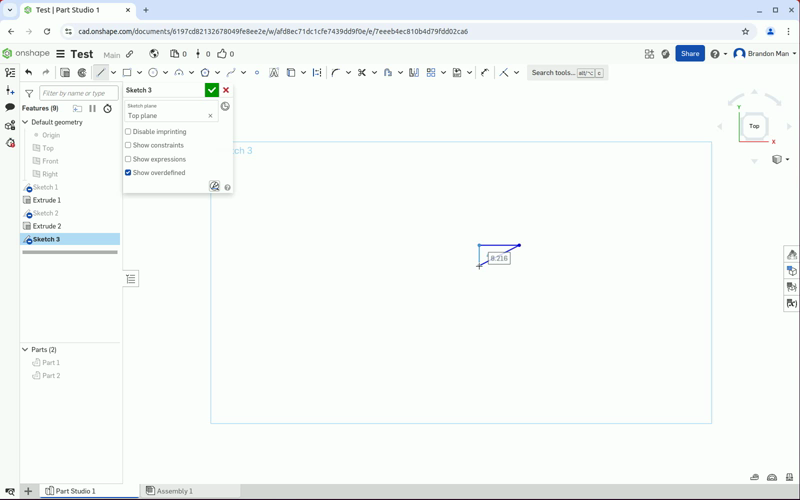
click(479, 265)
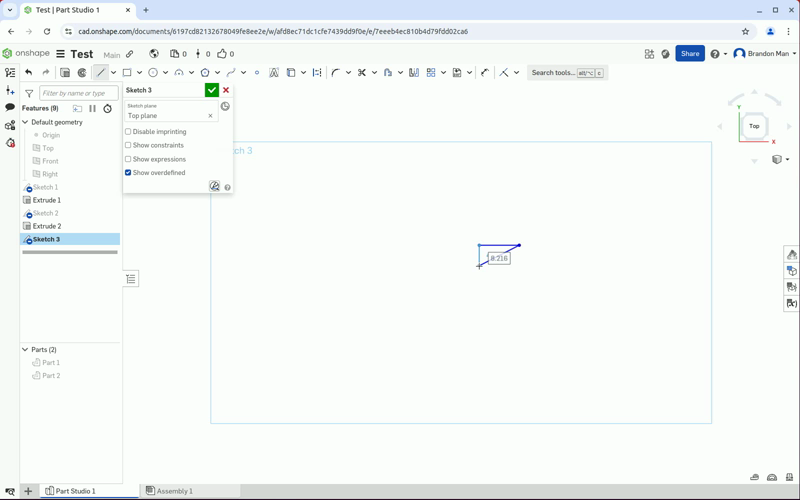
key(esc)
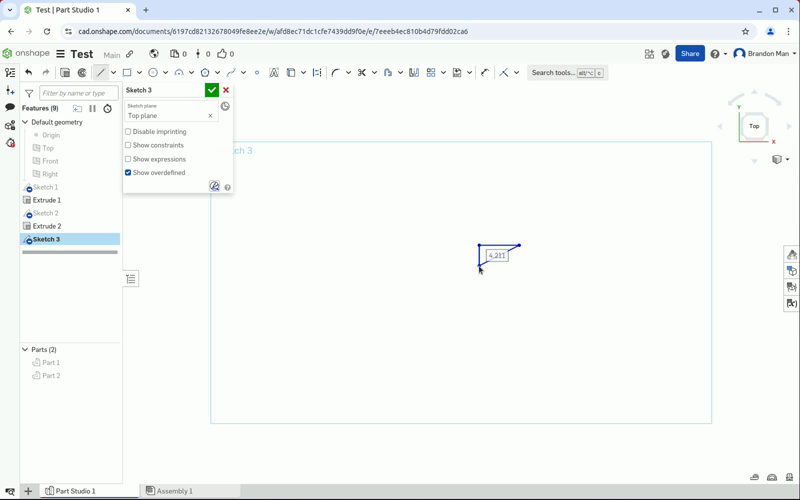
mouse_move(480, 249)
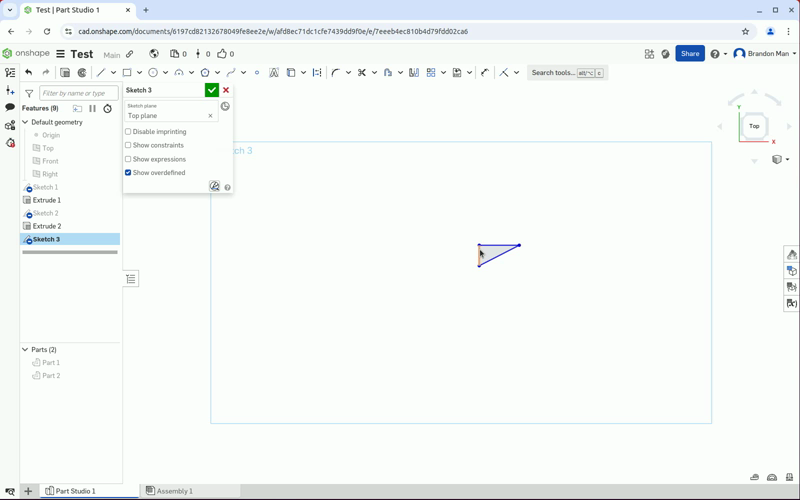
scroll(6)
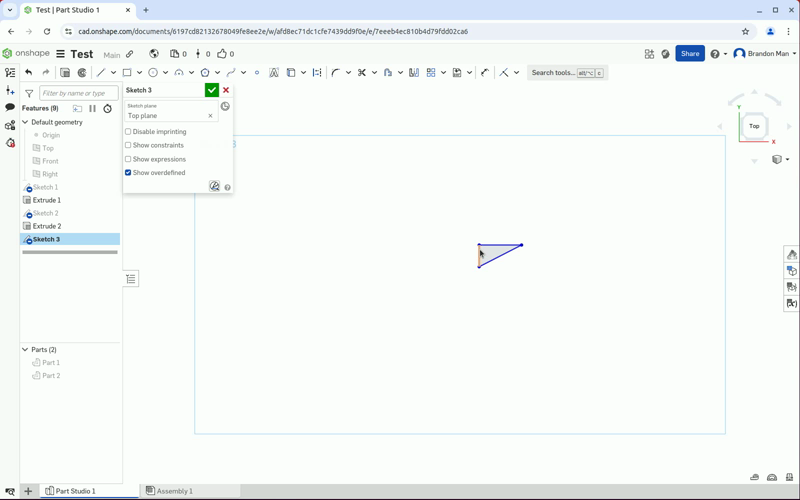
scroll(6)
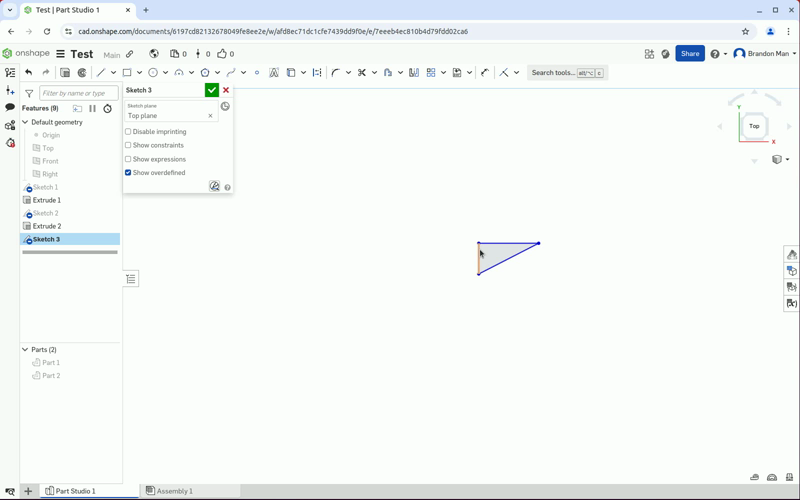
scroll(6)
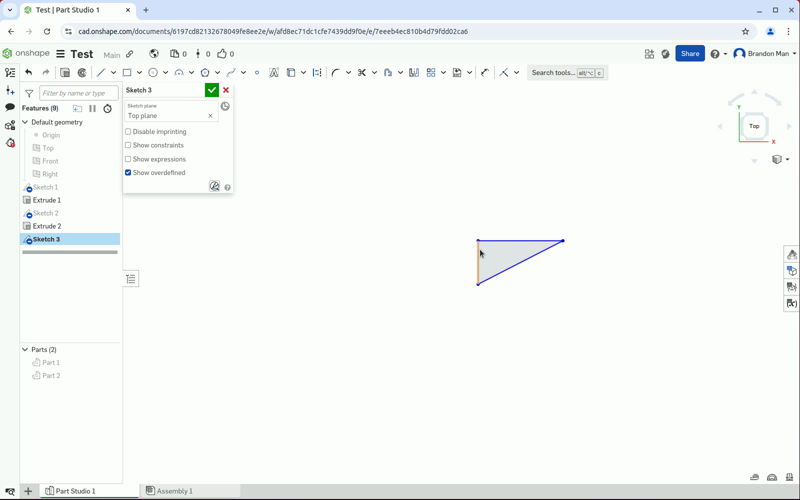
scroll(6)
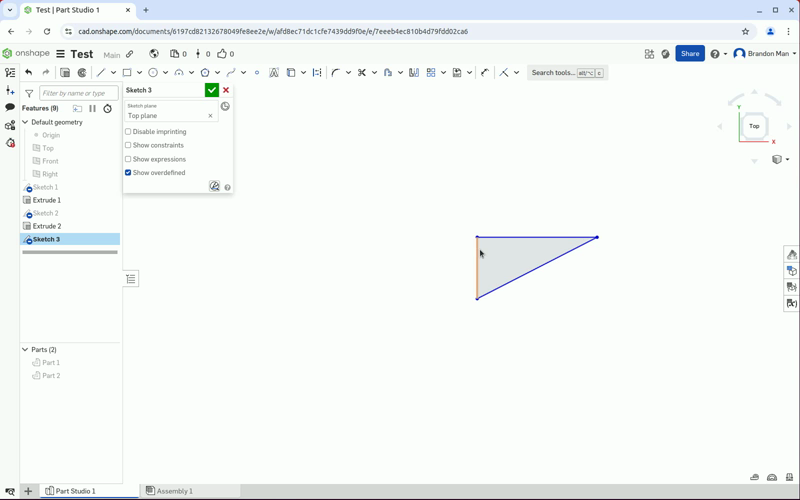
scroll(6)
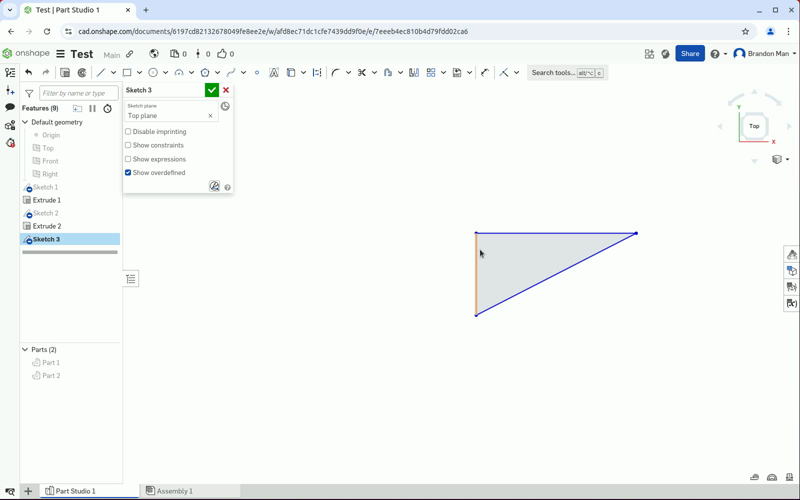
scroll(6)
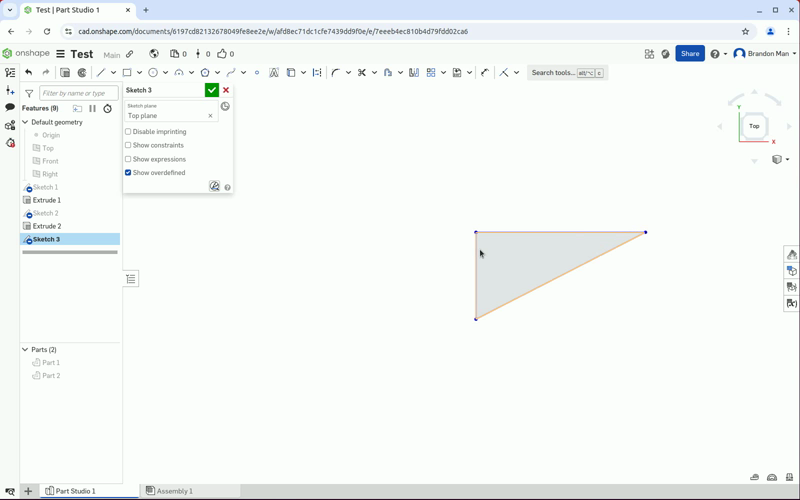
scroll(6)
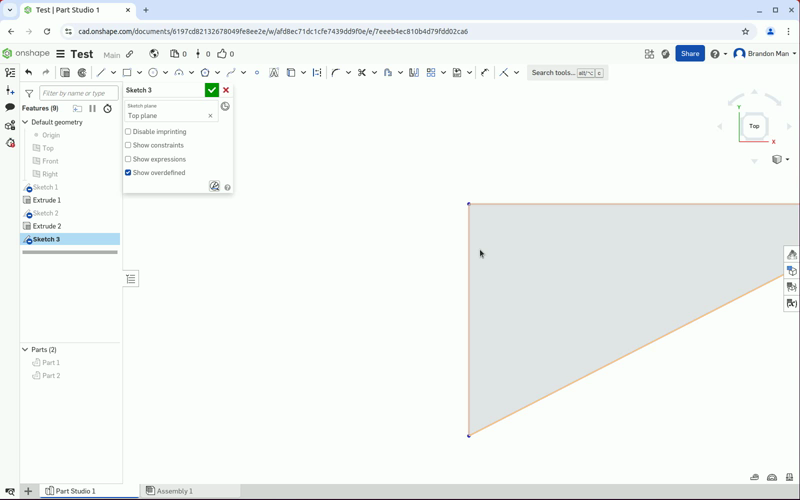
click(480, 249)
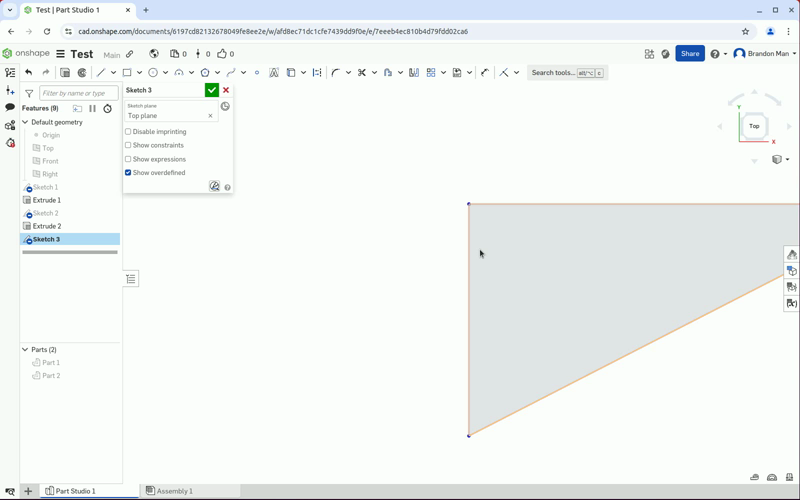
scroll(-6)
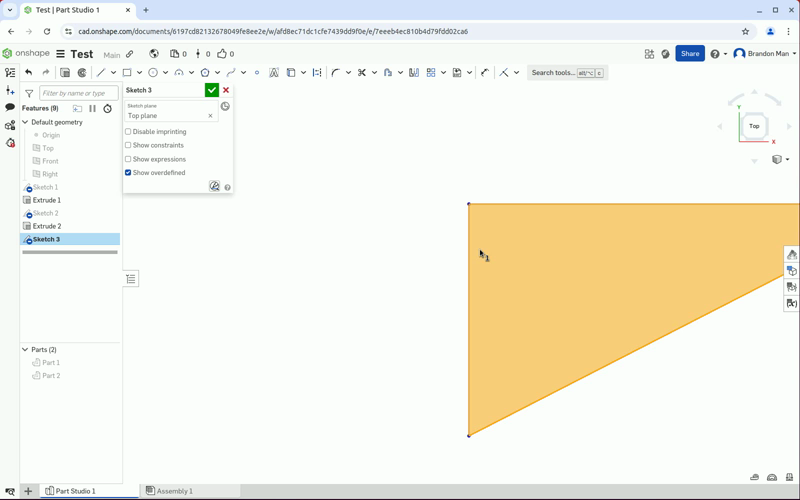
scroll(-6)
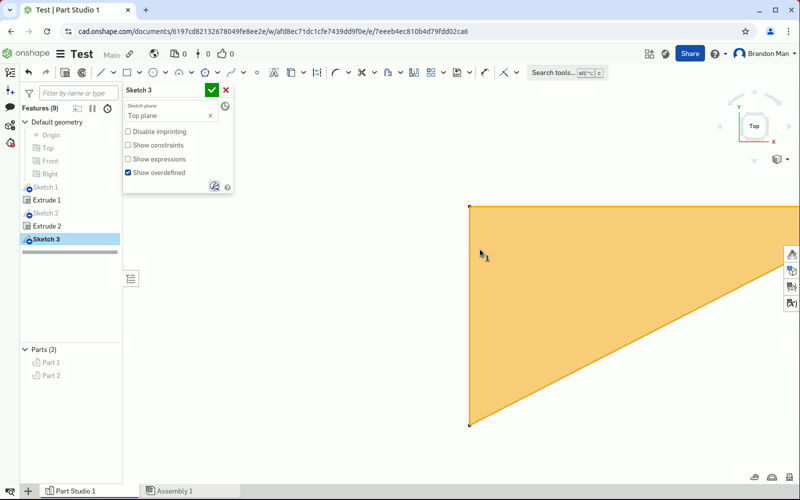
scroll(-6)
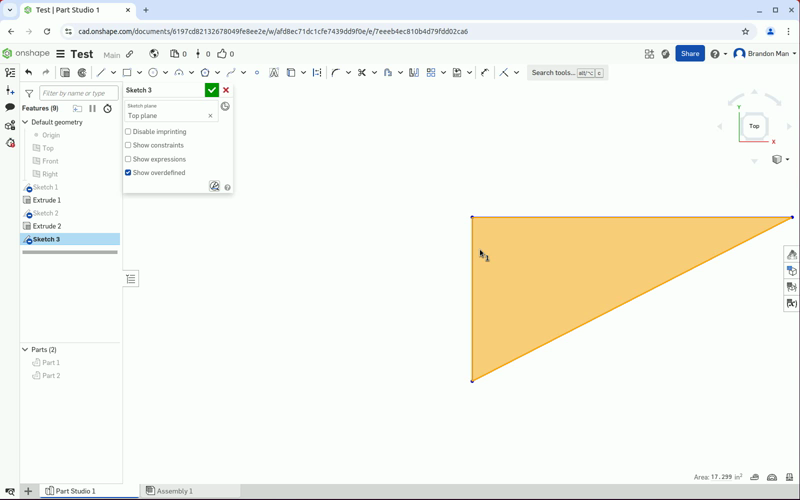
scroll(-6)
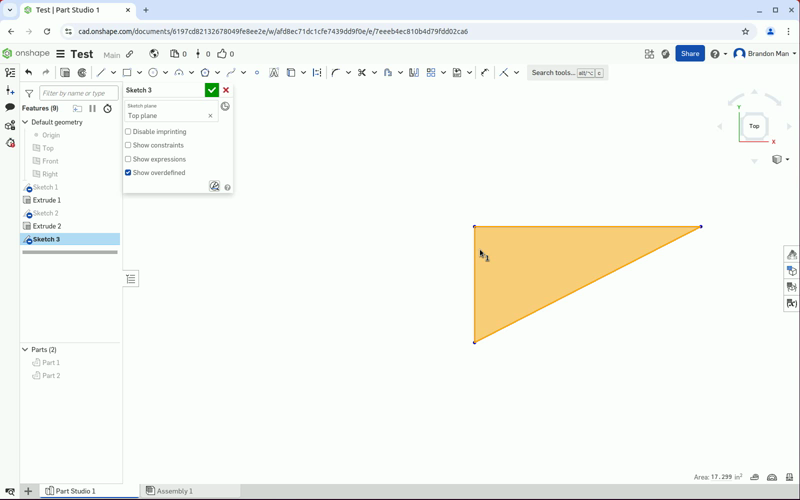
scroll(-6)
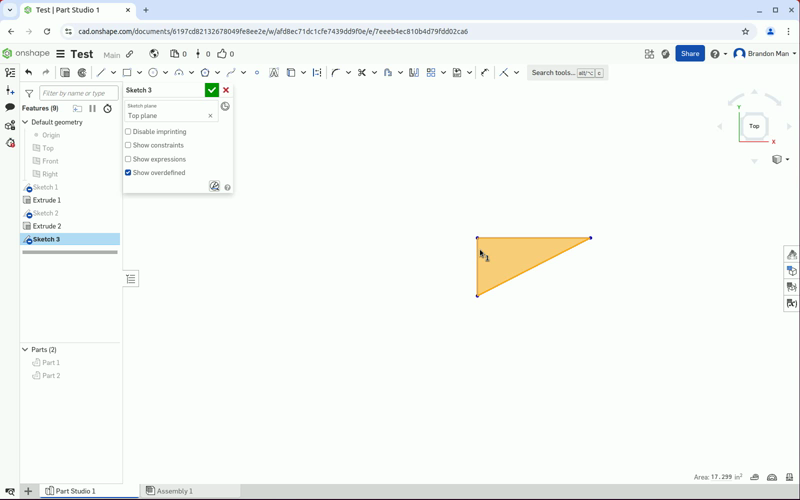
scroll(-6)
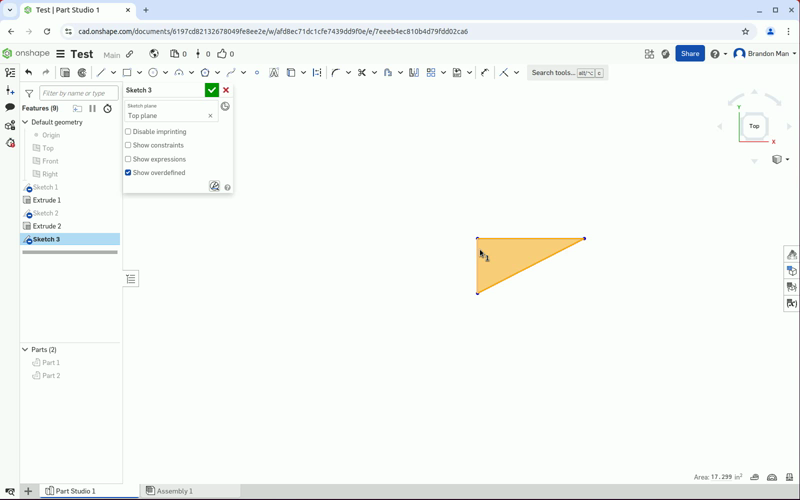
scroll(-6)
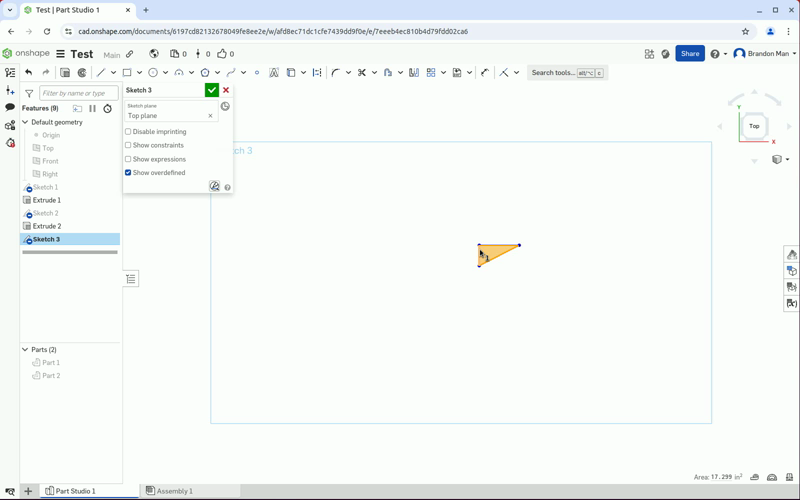
mouse_move(73, 352)
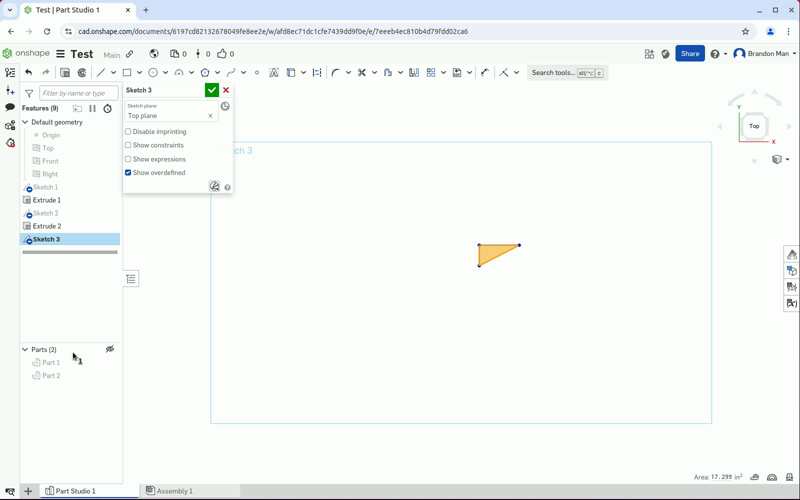
key(shift+y)
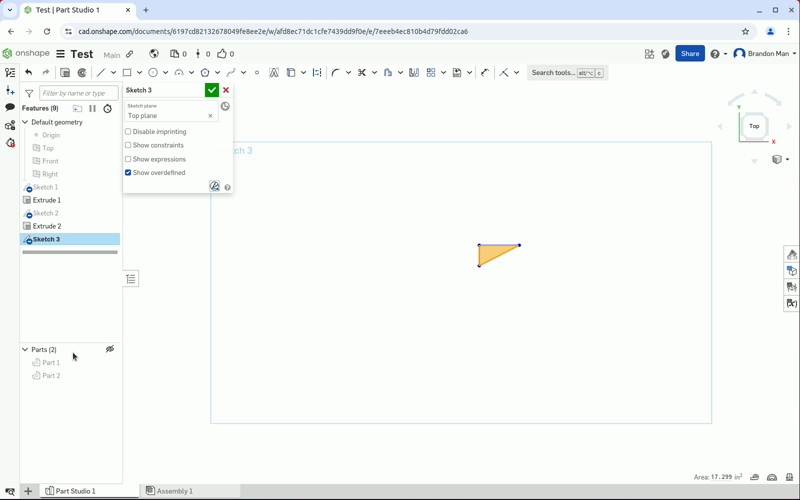
key(shift+e)
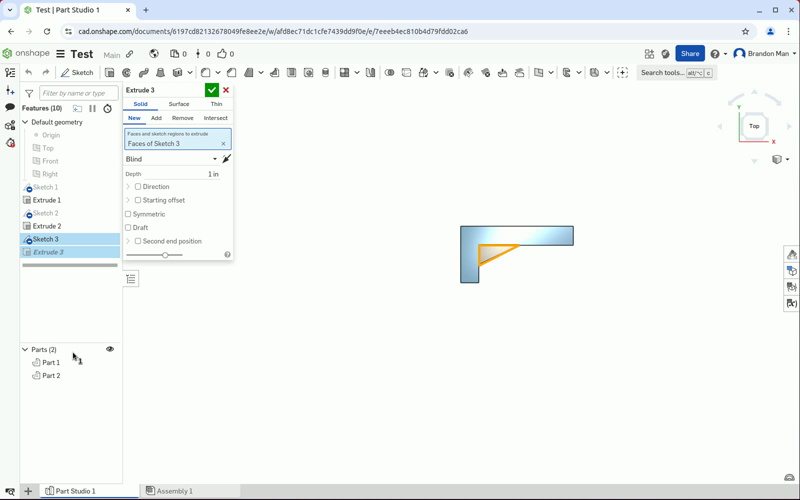
mouse_move(143, 106)
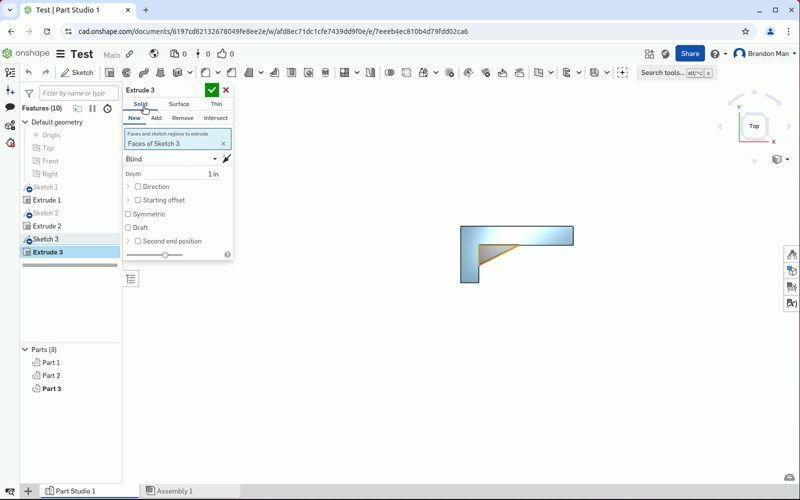
click(143, 106)
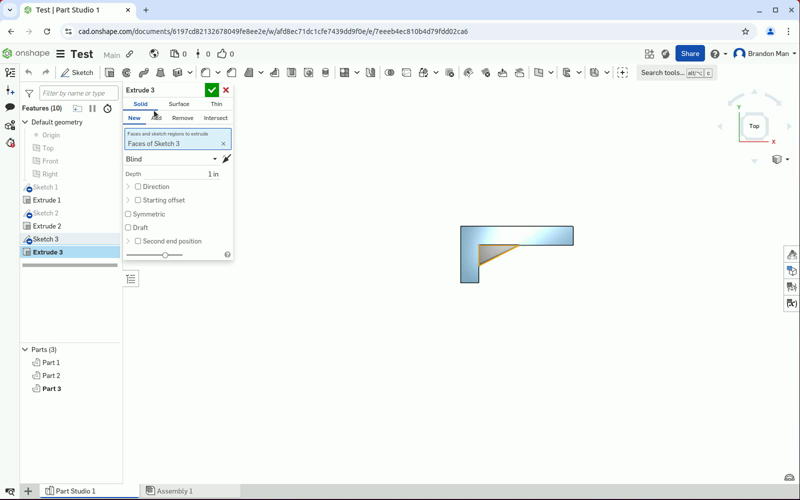
mouse_move(186, 120)
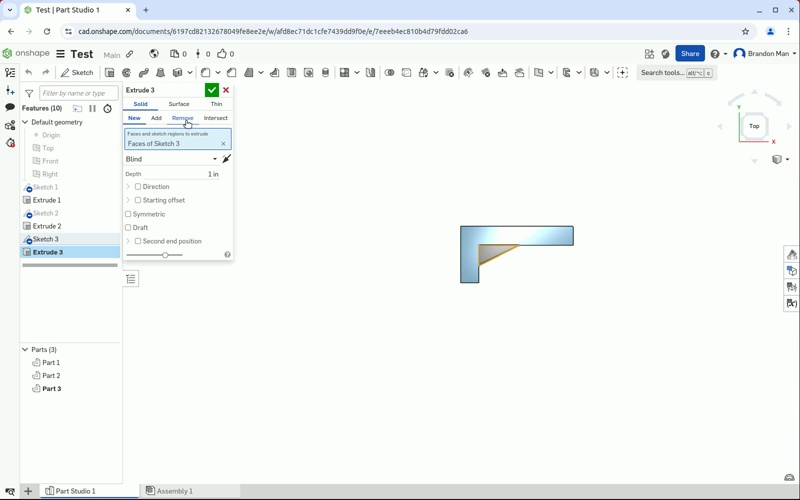
click(186, 120)
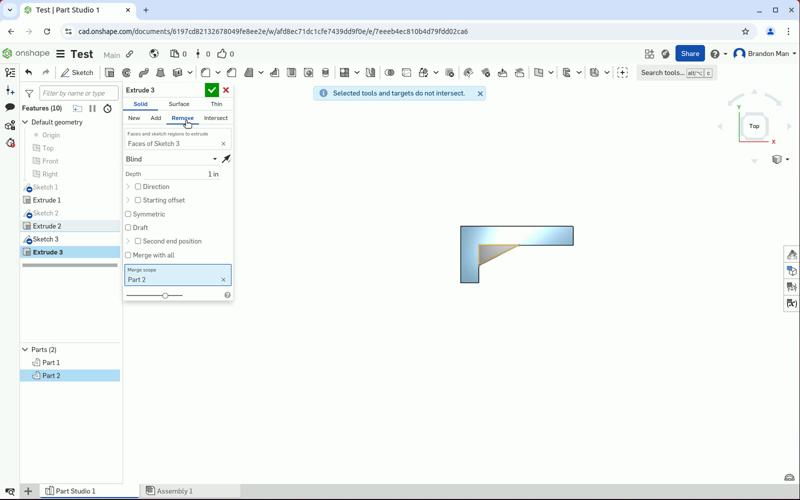
key(tab, 4)
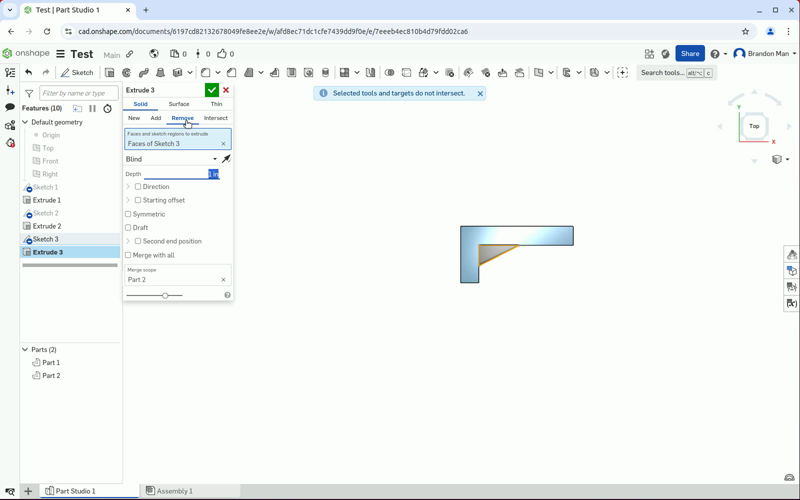
text(-3.851)
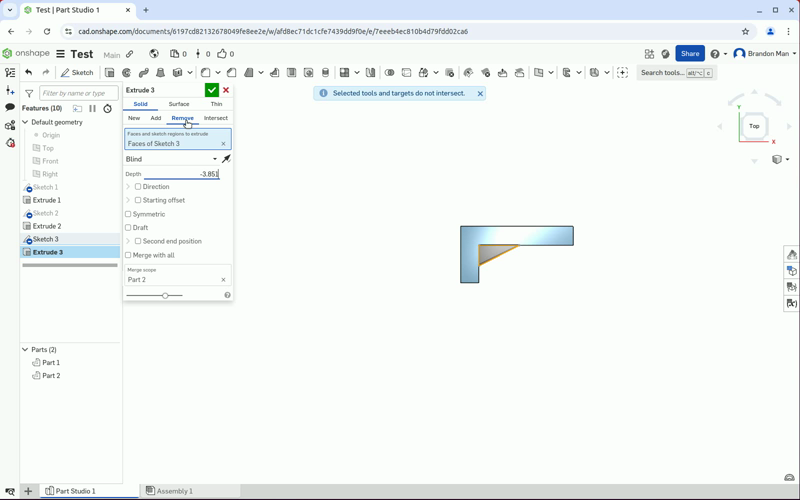
key(tab, 6)
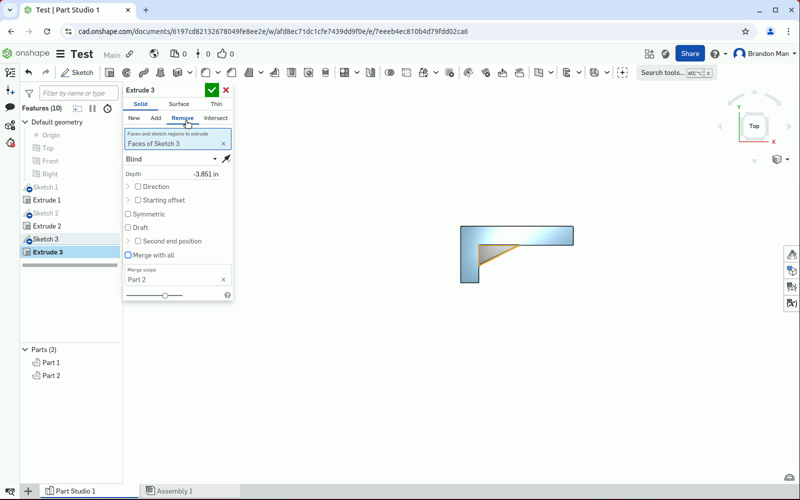
key(space)
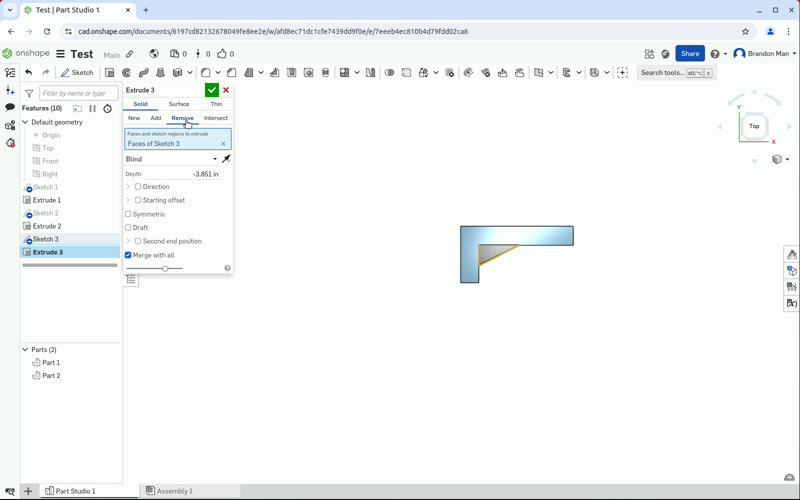
key(enter)
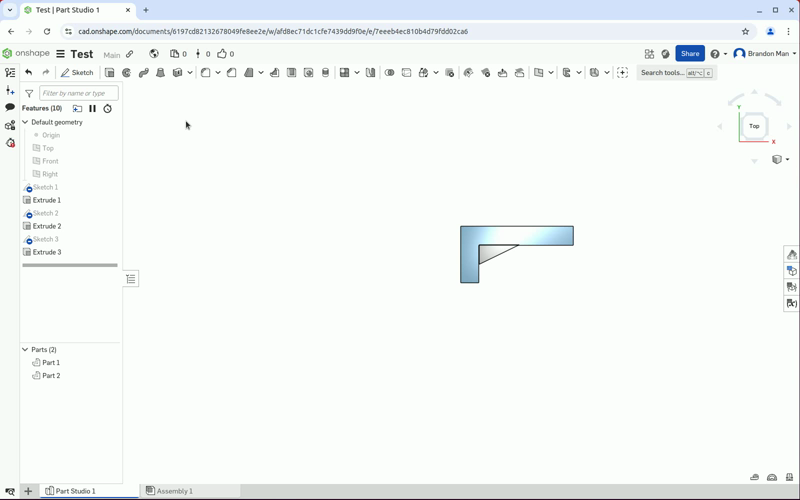
key(shift+h)
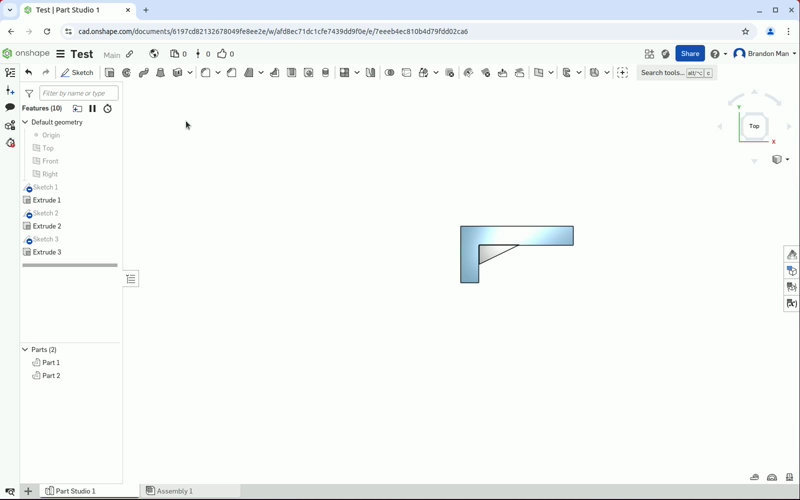
key(shift+h)
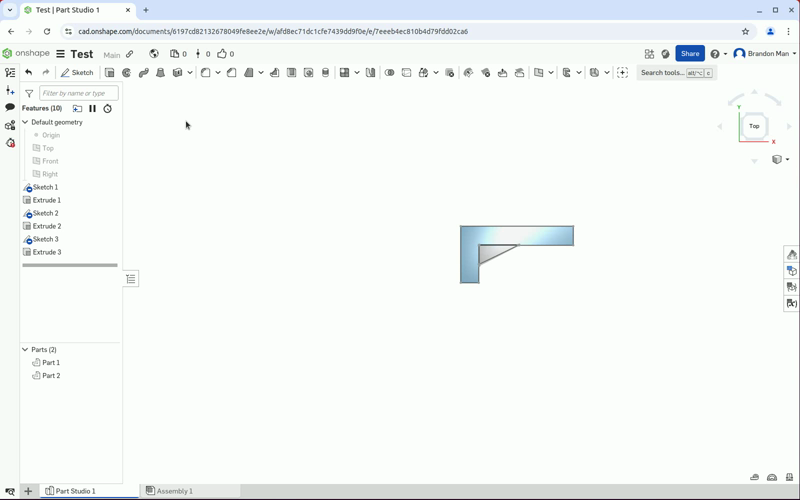
key(shift+7)
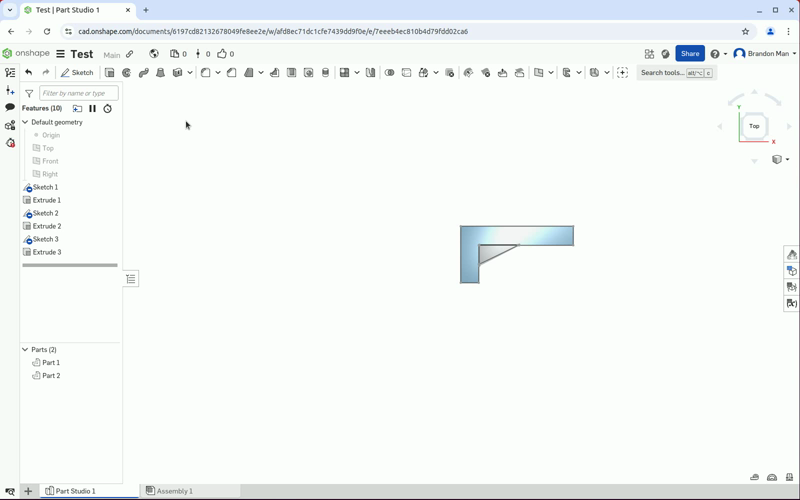
key(up, 3)
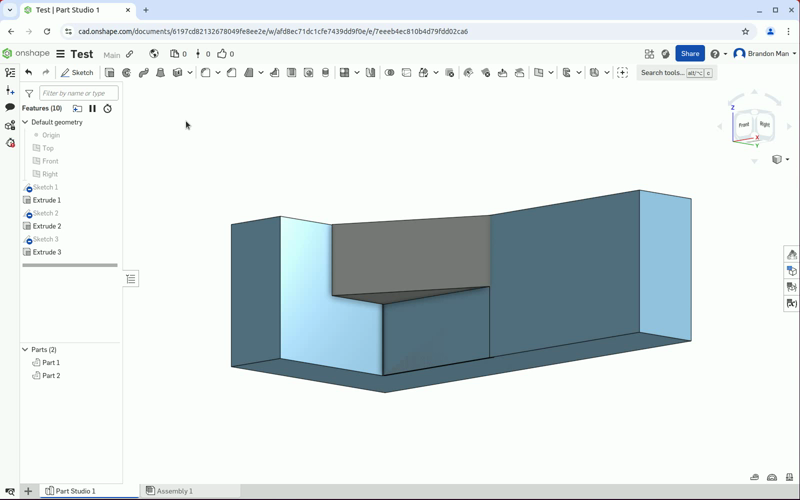
key(left, 3)
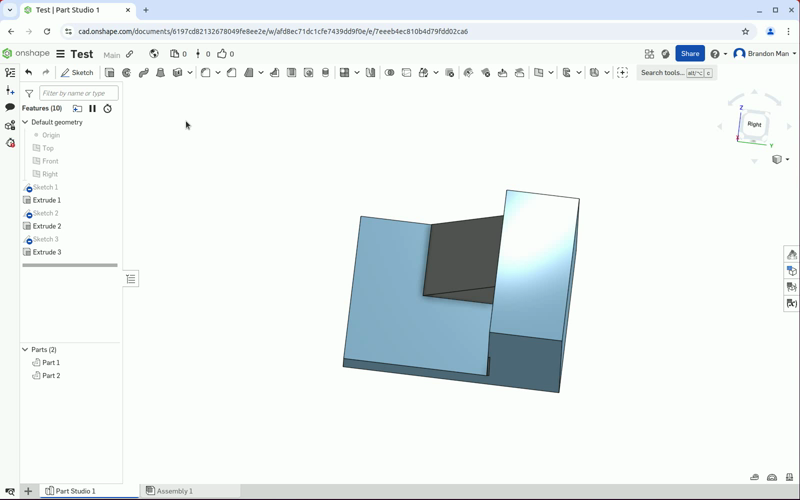
key(right, 3)
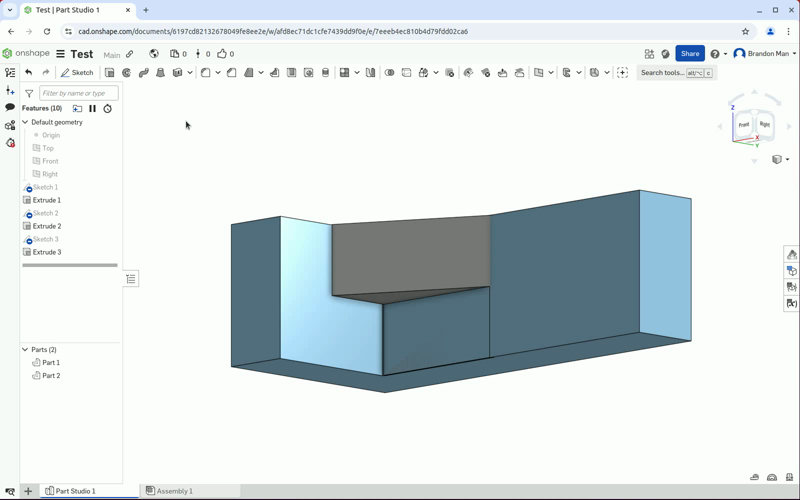
key(down, 3)
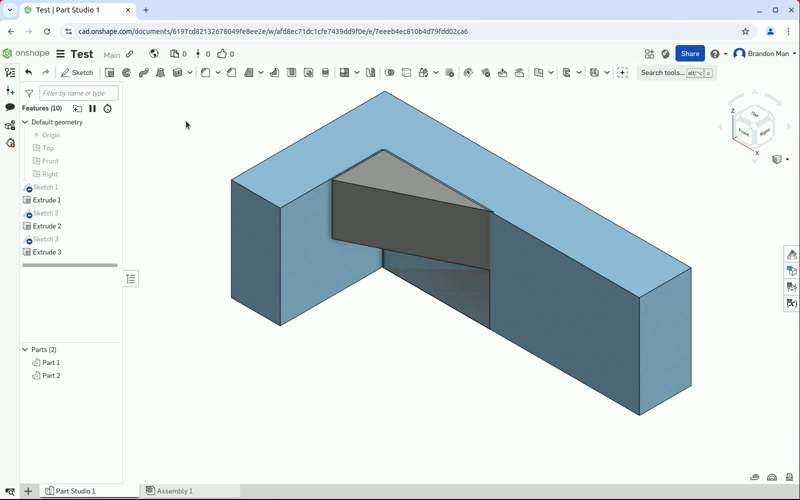
mouse_move(73, 189)
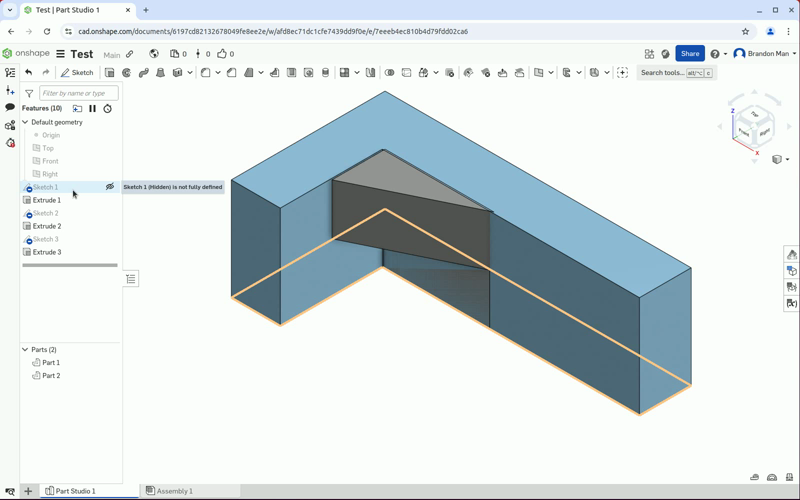
click(73, 189)